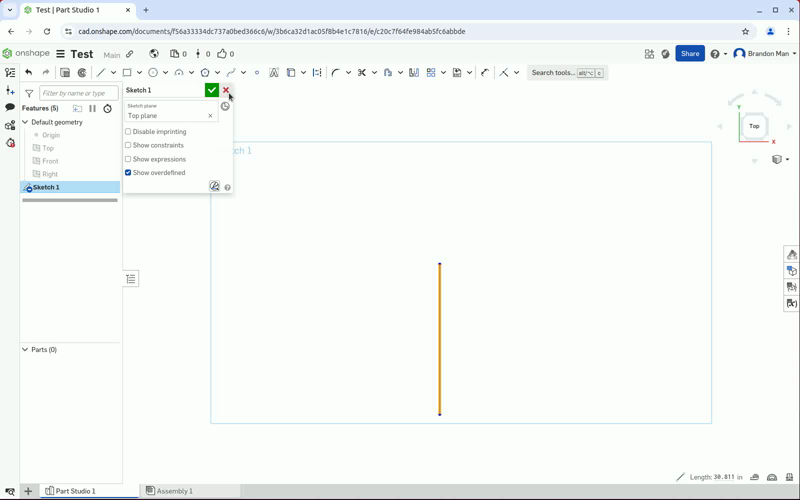
key(shift+h)
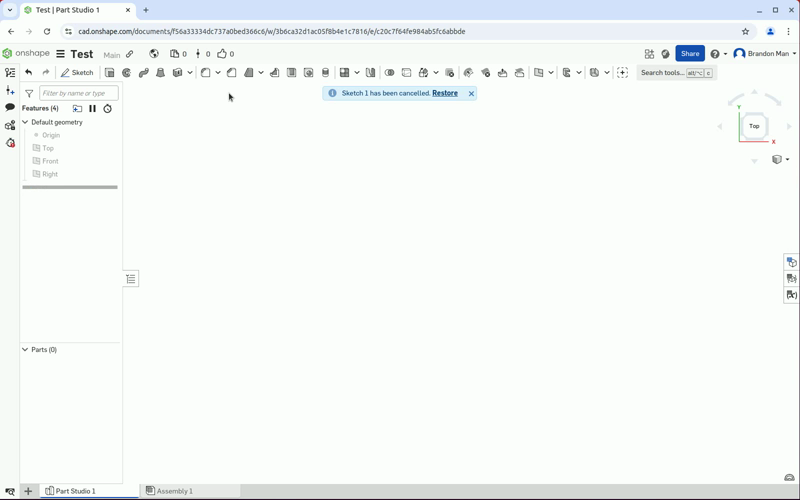
mouse_move(73, 352)
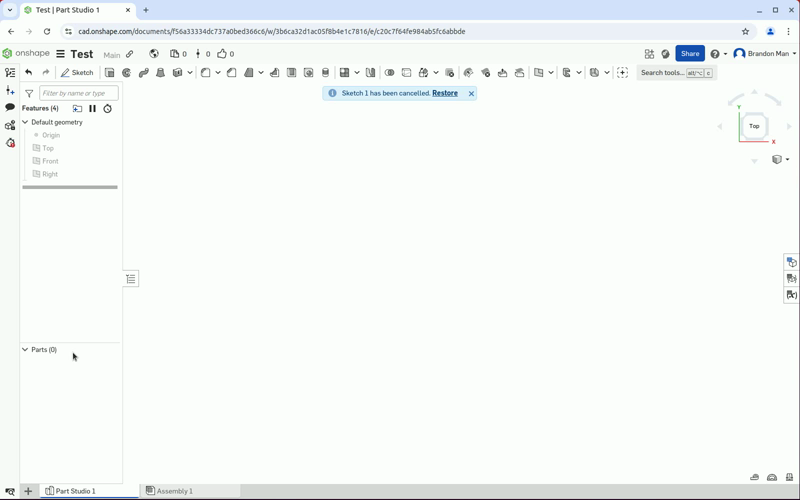
key(y)
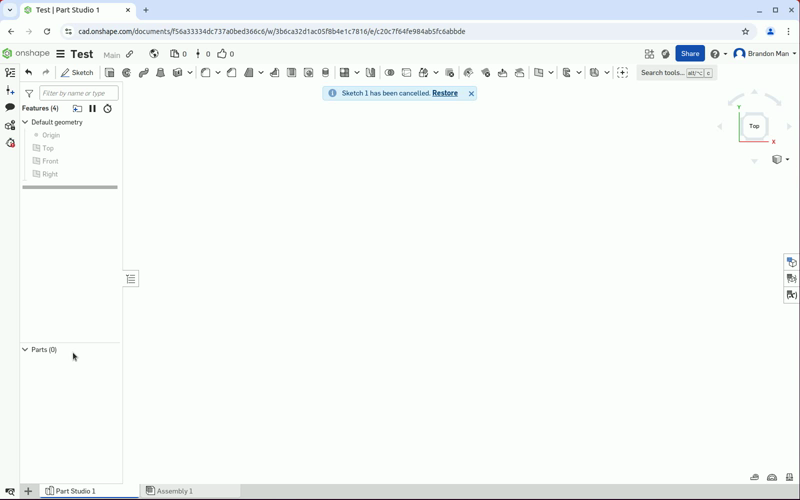
key(shift+p)
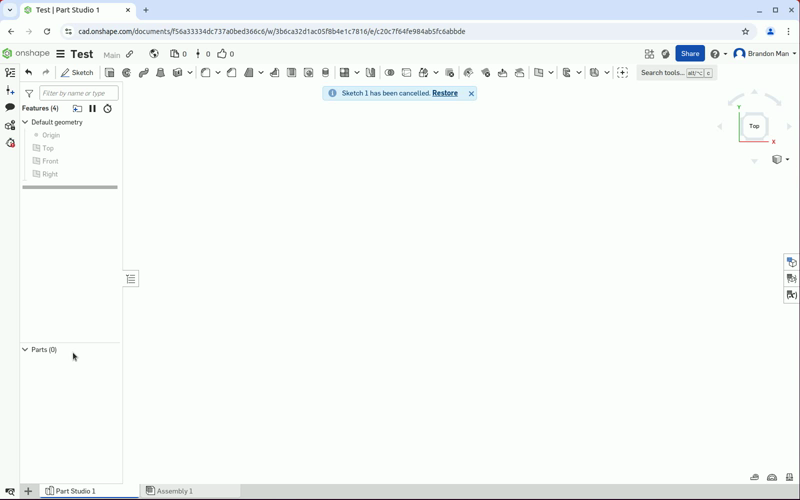
key(space)
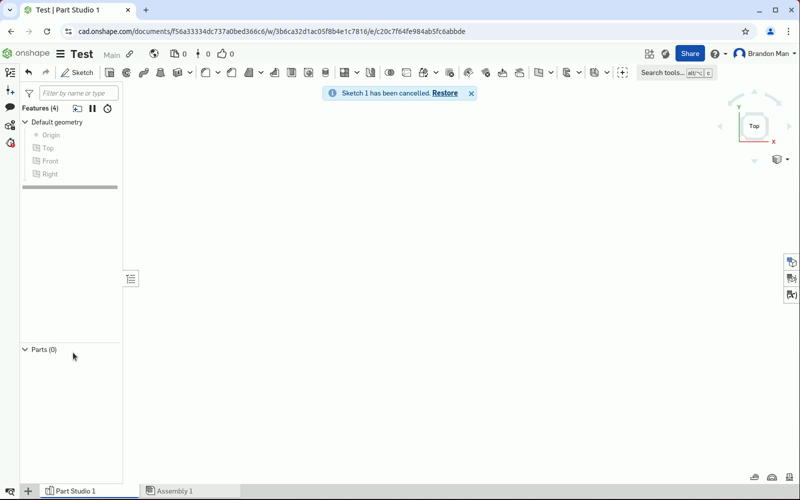
key_down(shift)
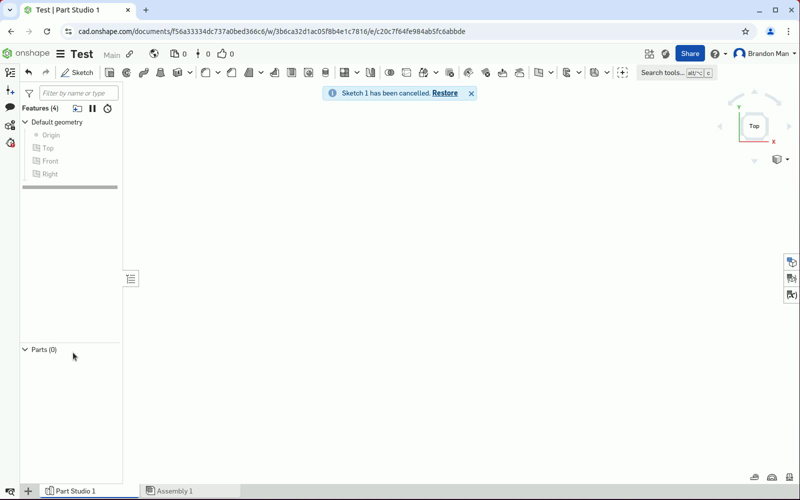
key(up)
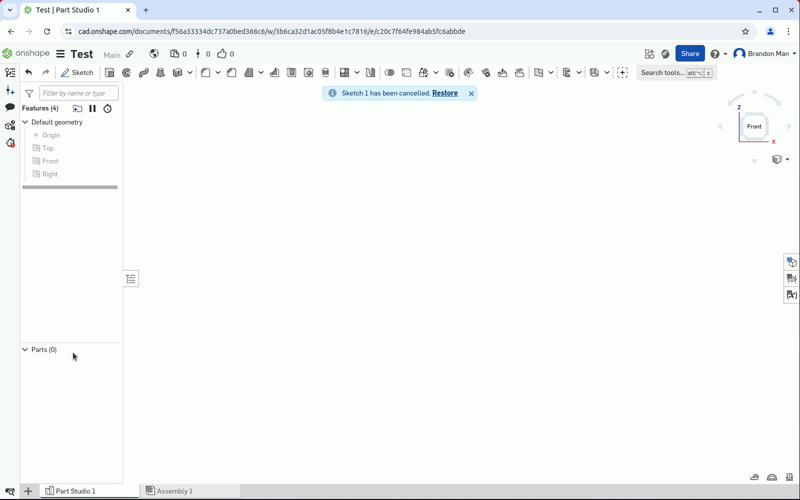
key_up(shift)
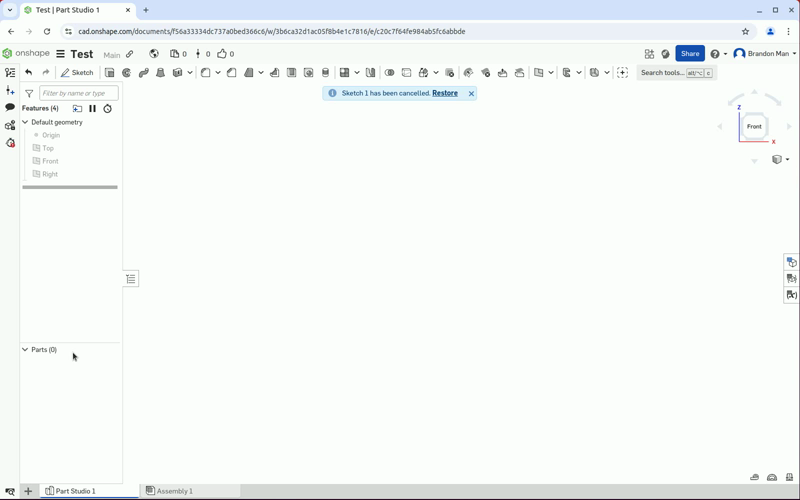
mouse_move(73, 352)
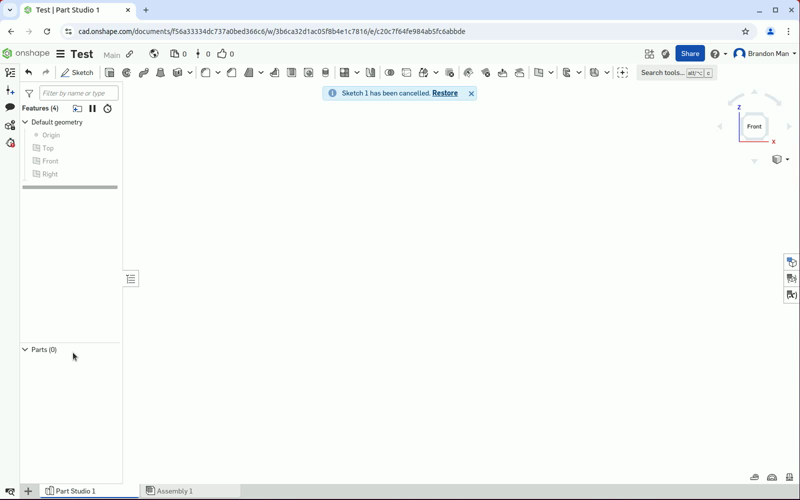
key(shift+y)
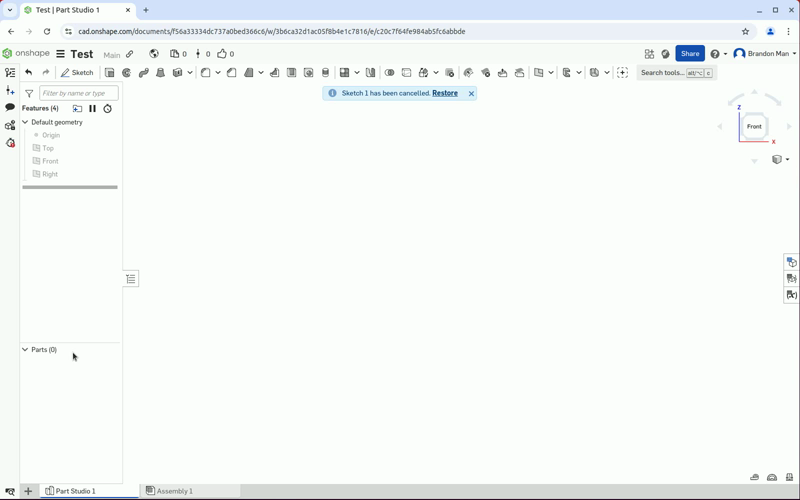
key(shift+s)
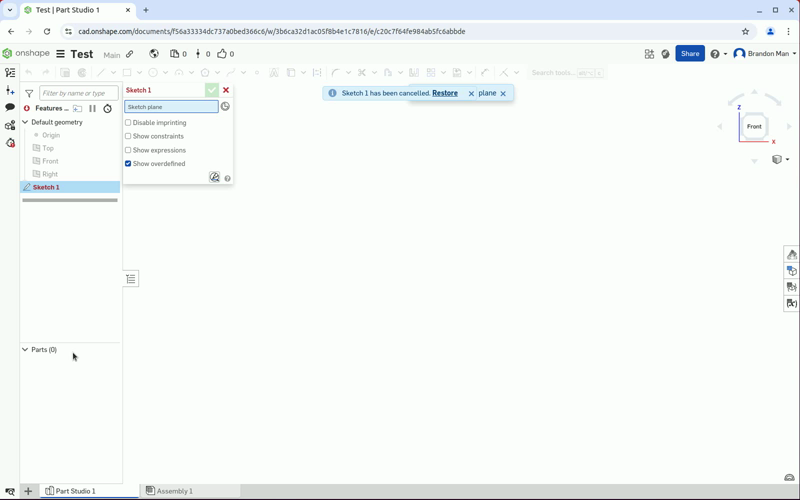
mouse_move(73, 163)
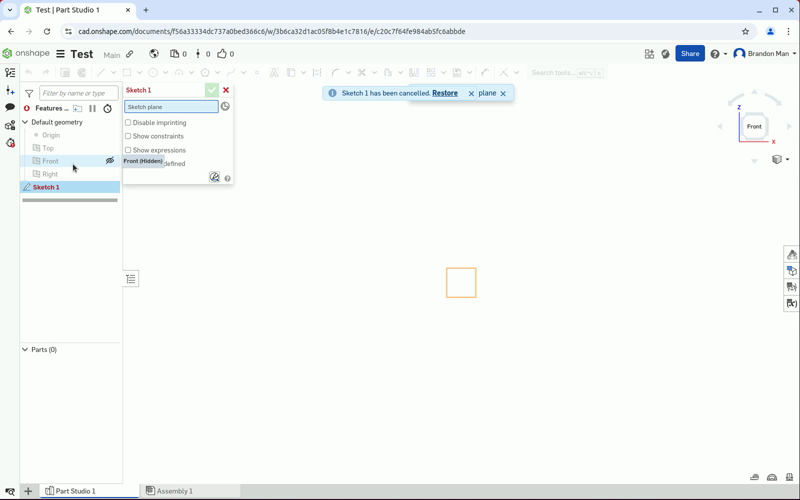
click(73, 163)
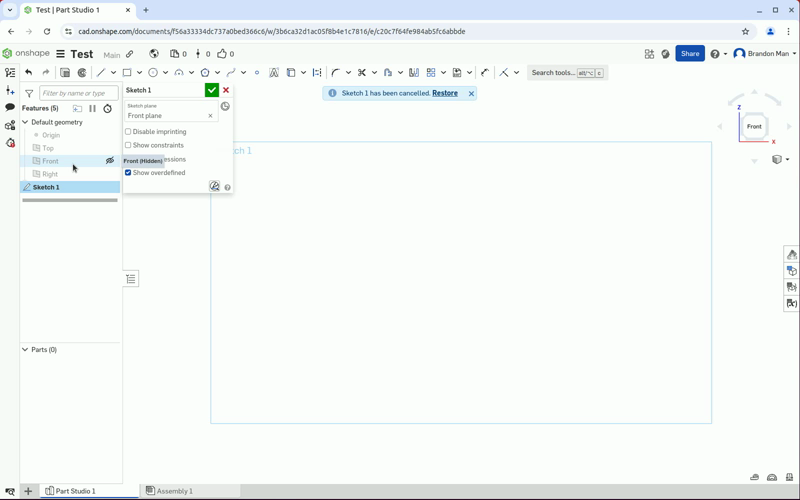
mouse_move(73, 352)
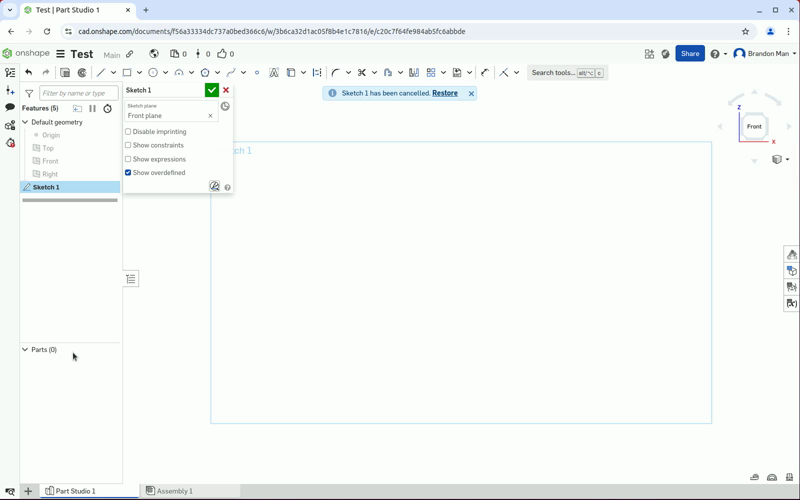
key(y)
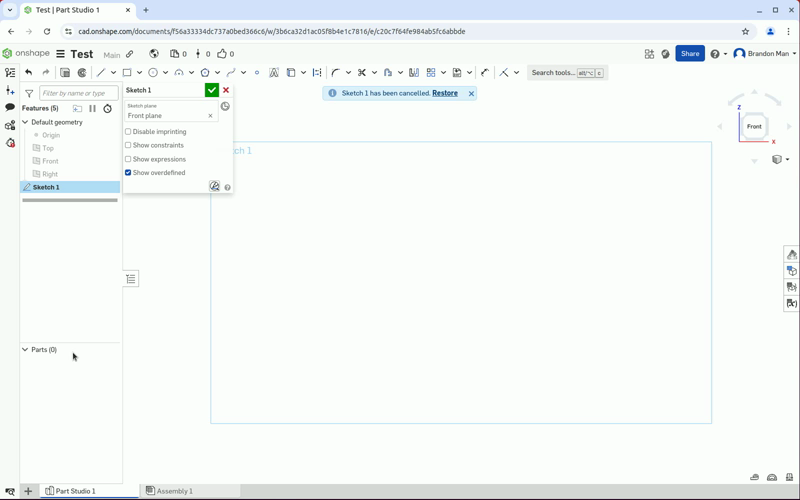
key(a)
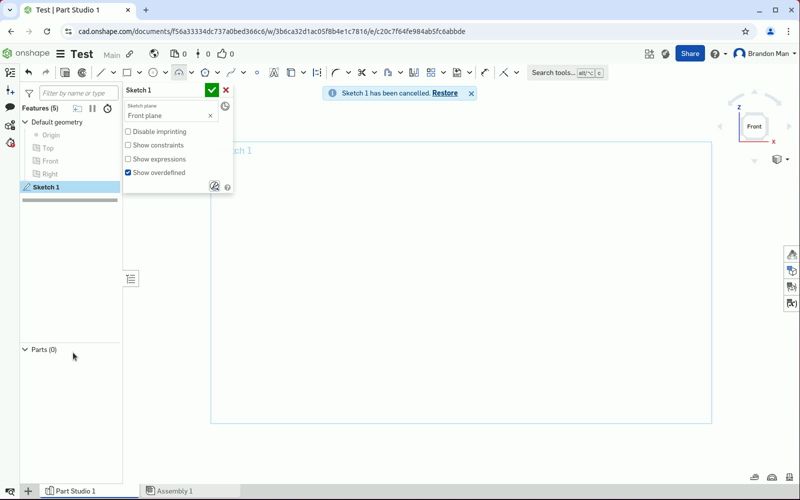
key_down(shift)
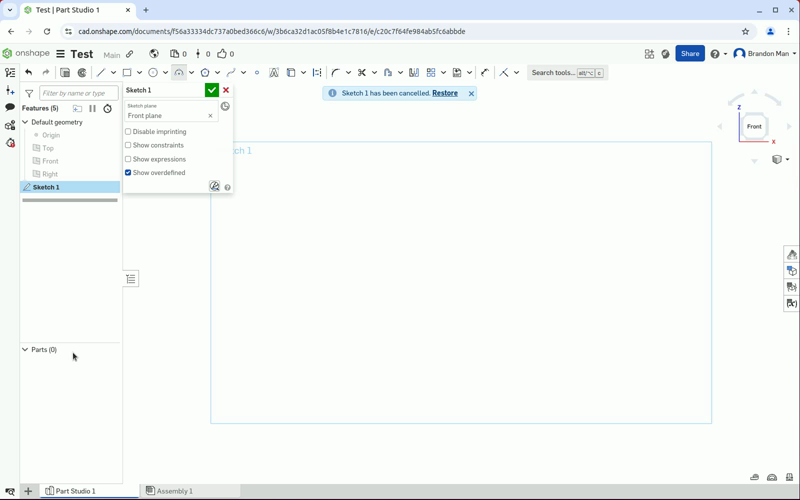
mouse_move(460, 333)
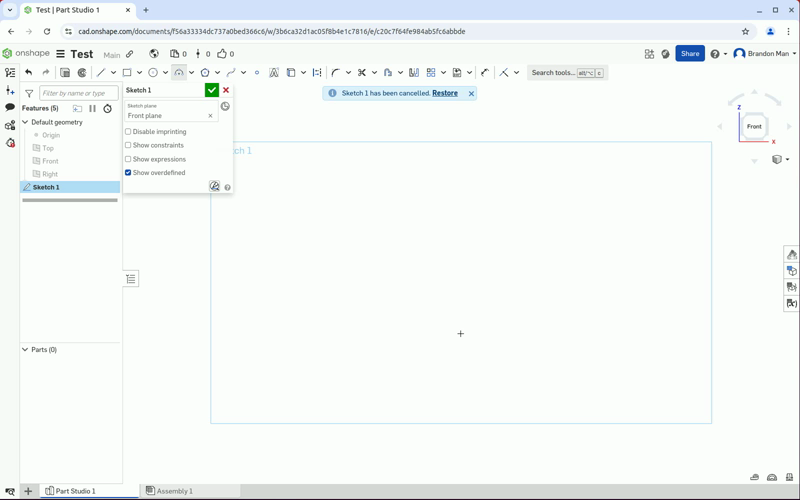
click(460, 333)
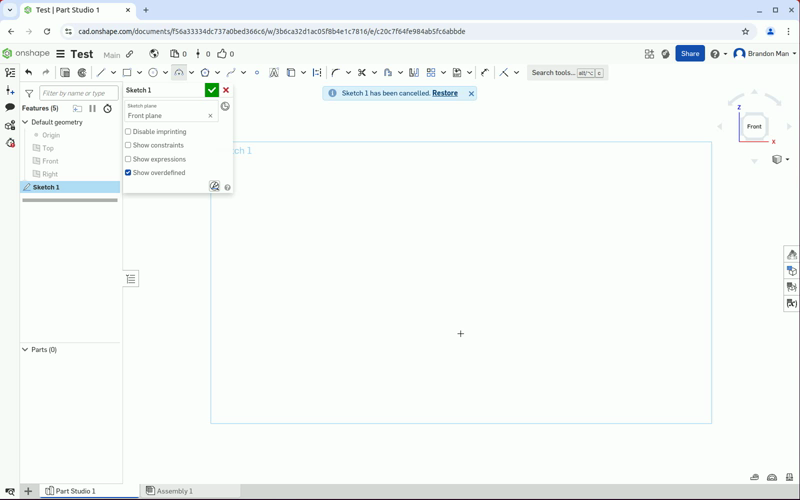
key_up(shift)
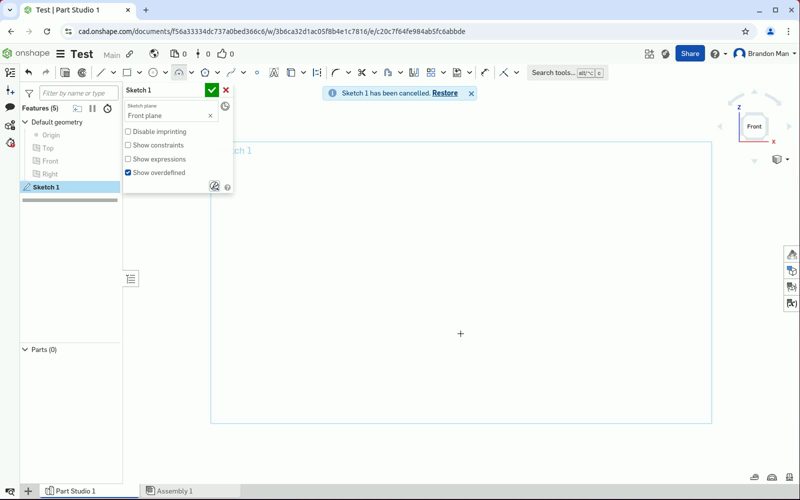
key_down(shift)
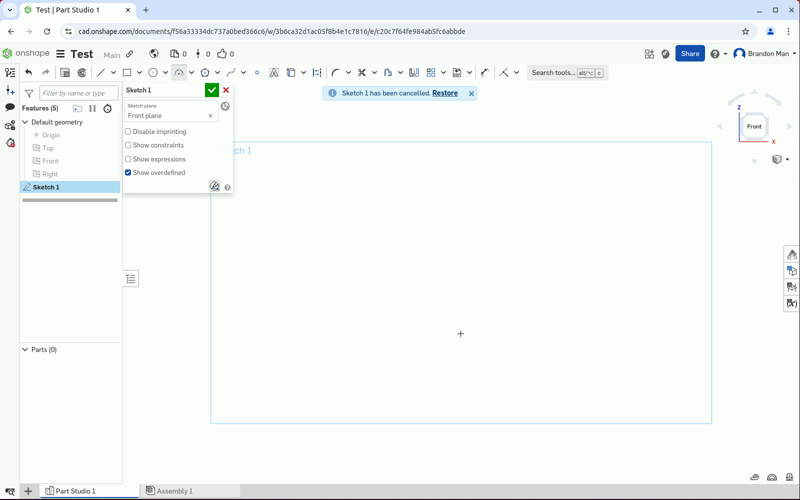
mouse_move(460, 232)
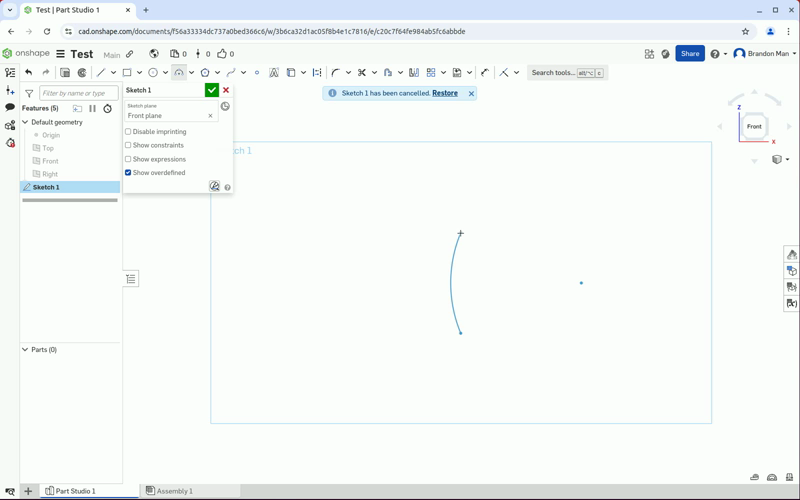
click(460, 232)
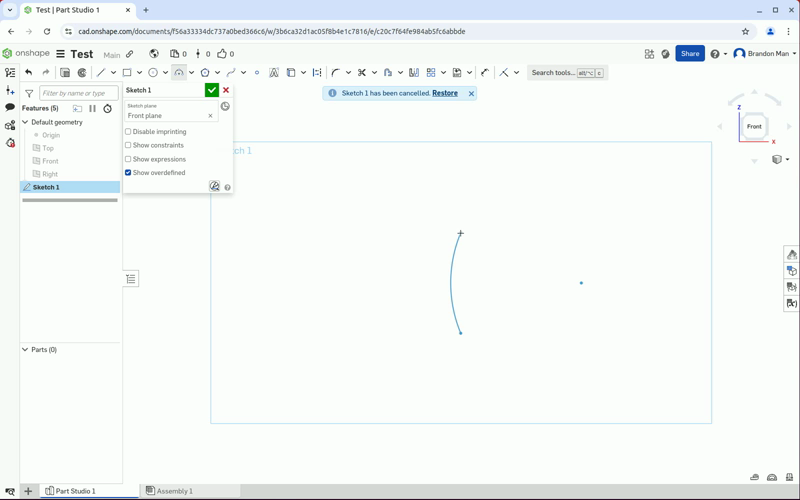
mouse_move(437, 282)
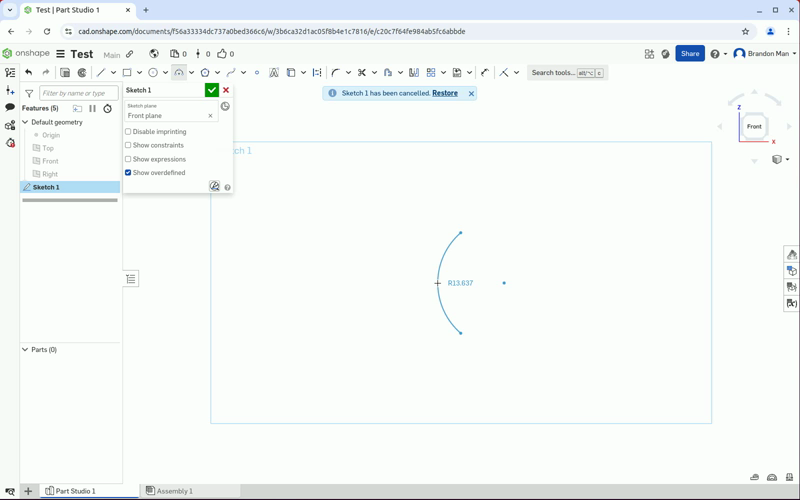
click(437, 282)
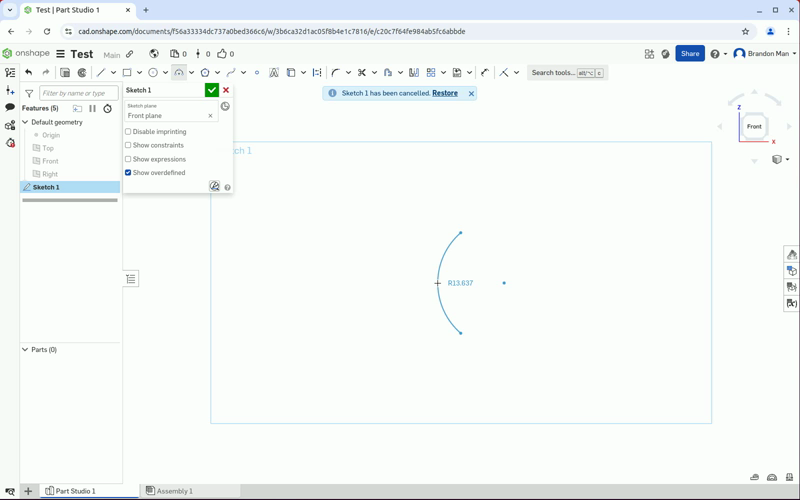
key_up(shift)
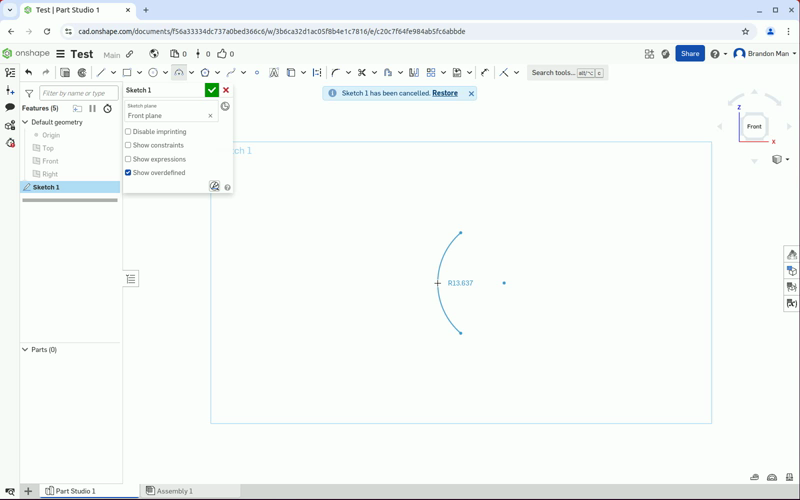
mouse_move(460, 232)
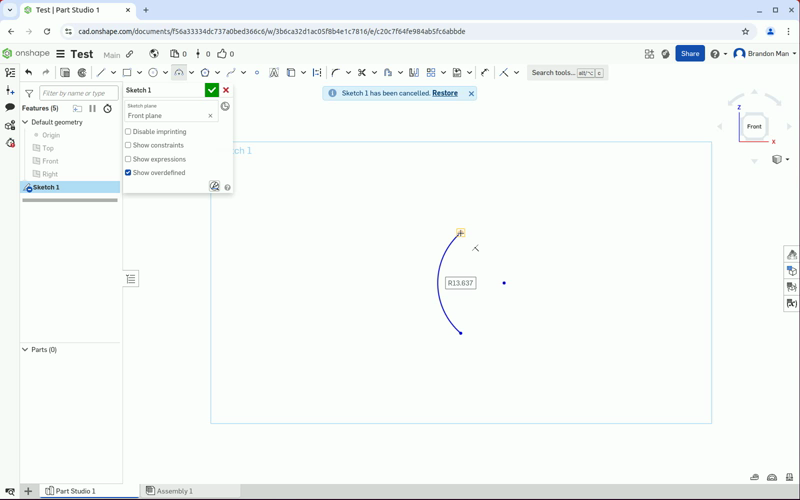
click(460, 232)
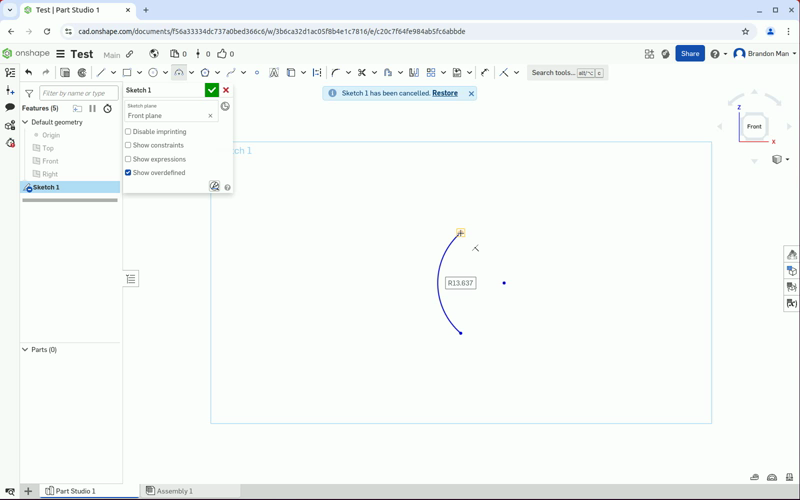
mouse_move(460, 333)
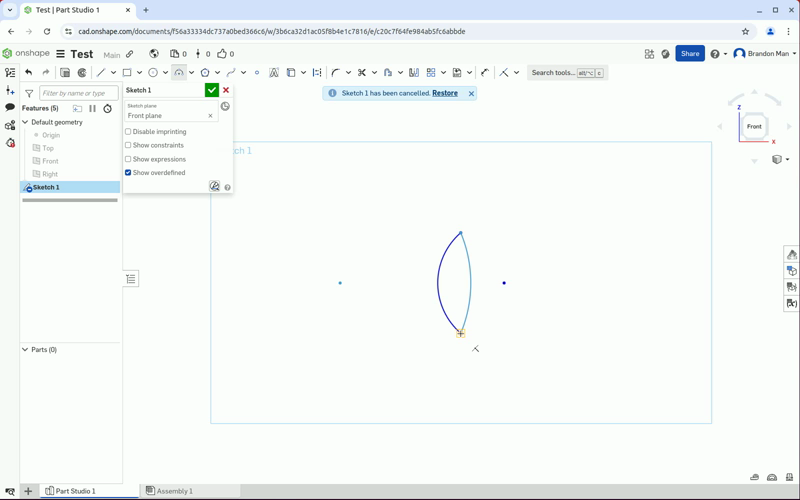
click(460, 333)
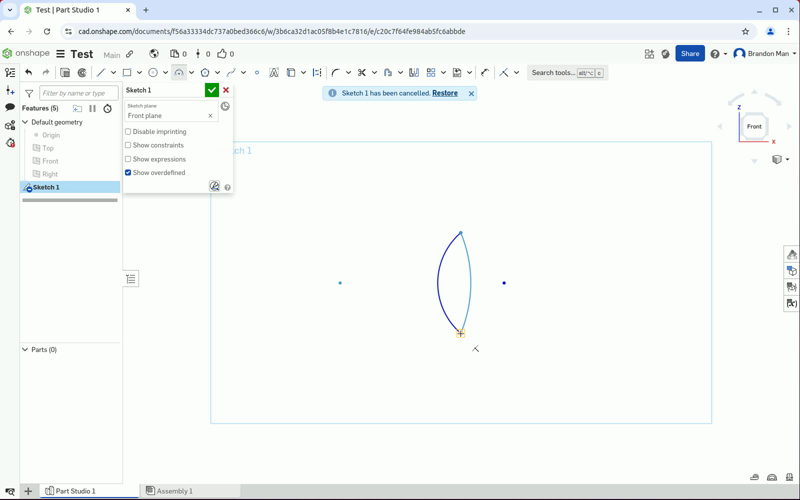
key_down(shift)
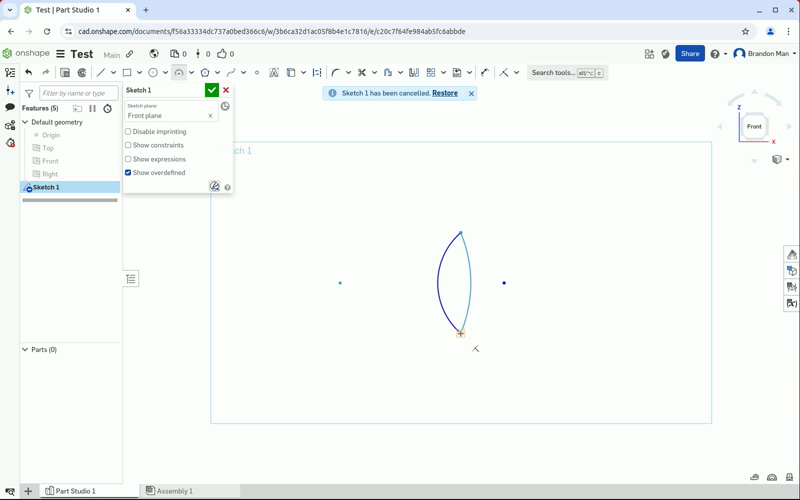
mouse_move(348, 282)
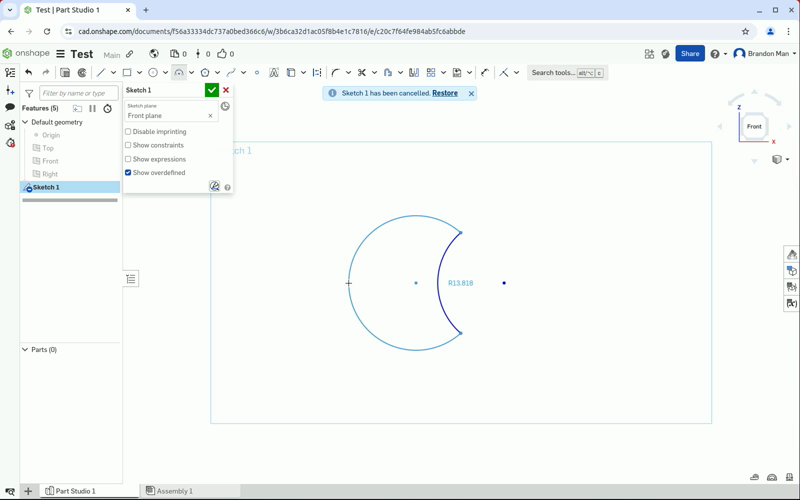
click(348, 282)
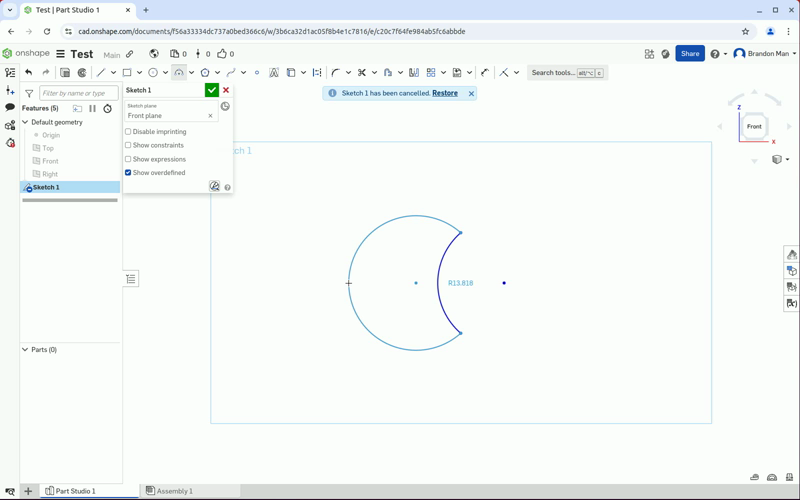
key_up(shift)
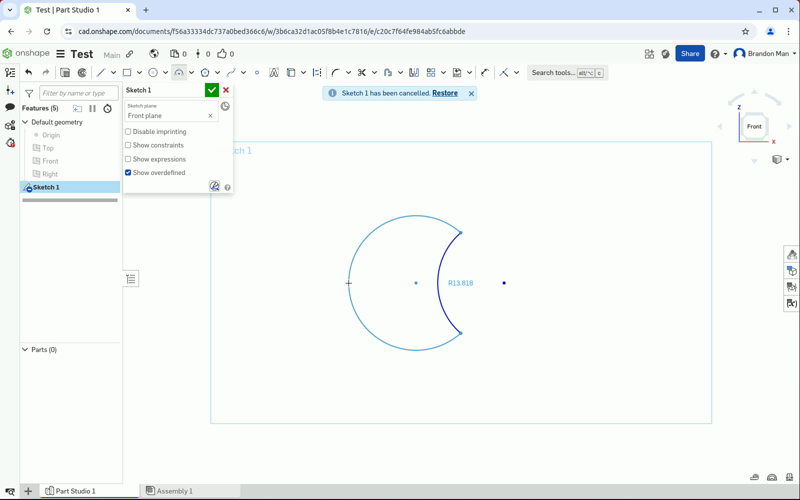
key(esc)
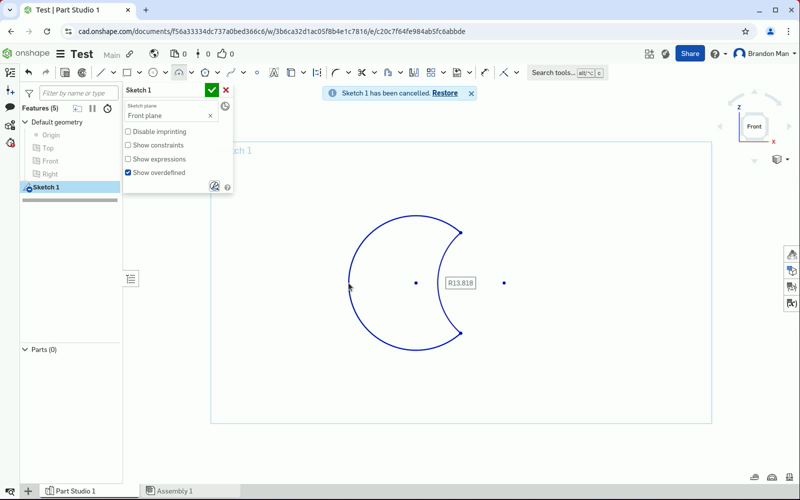
mouse_move(371, 243)
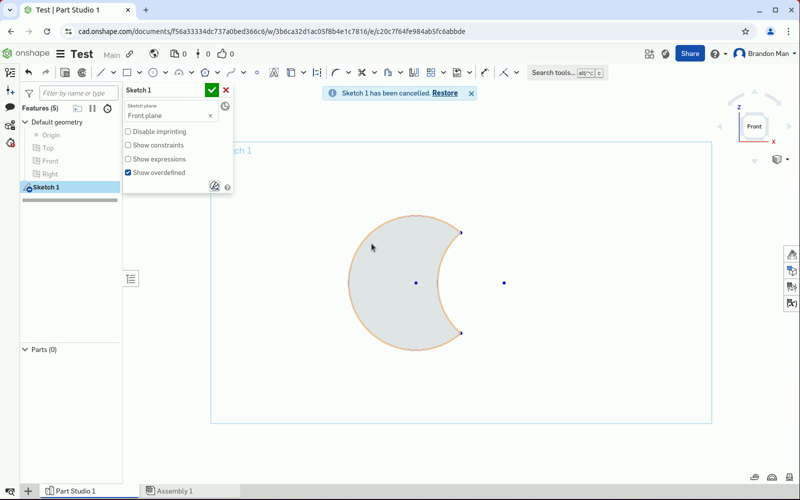
click(371, 243)
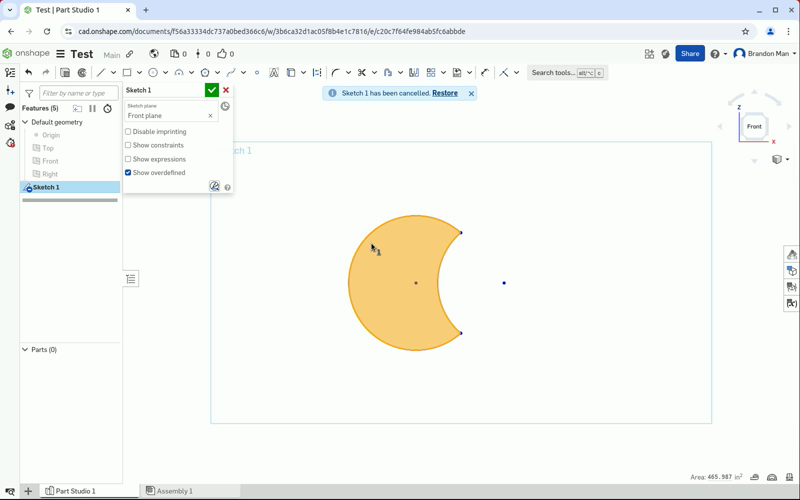
mouse_move(73, 352)
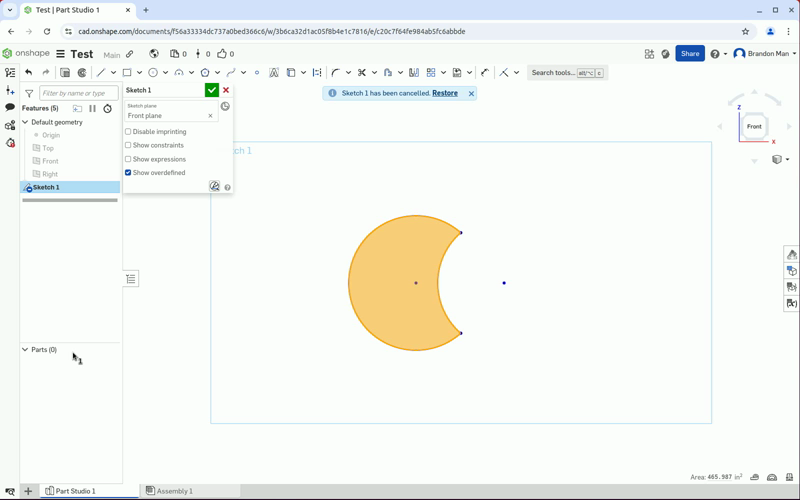
key(shift+y)
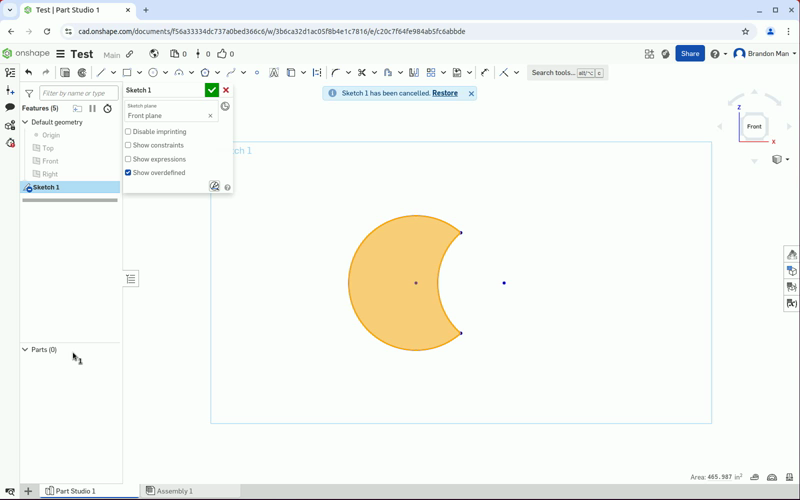
key(shift+e)
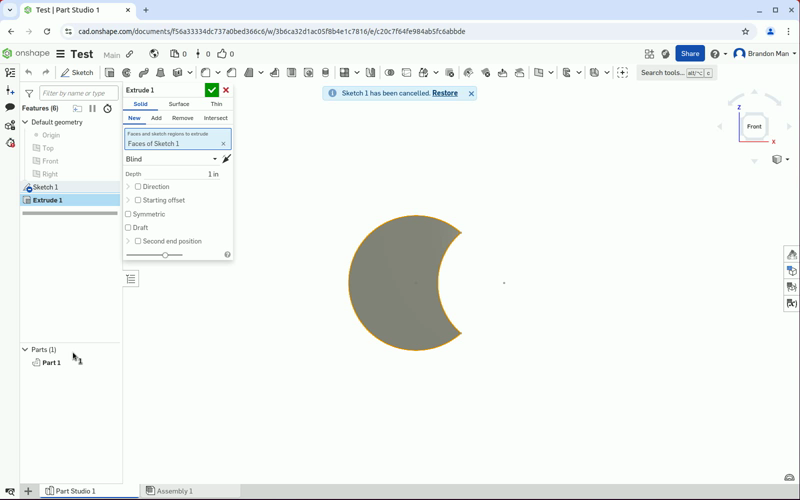
mouse_move(143, 106)
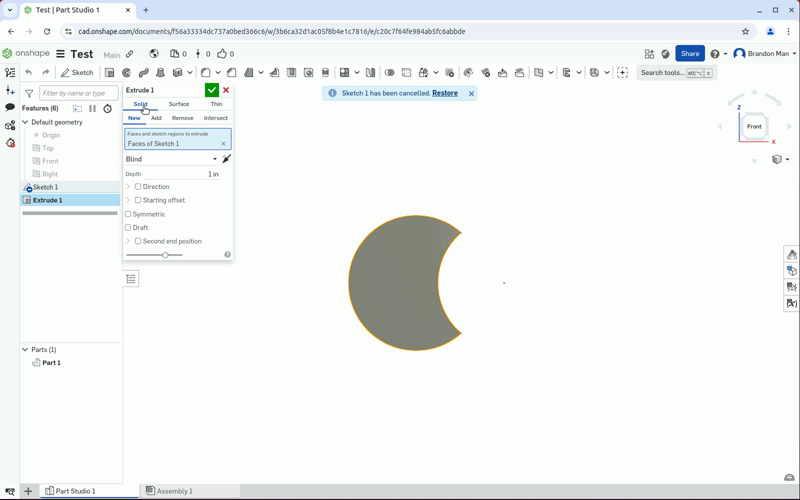
click(143, 106)
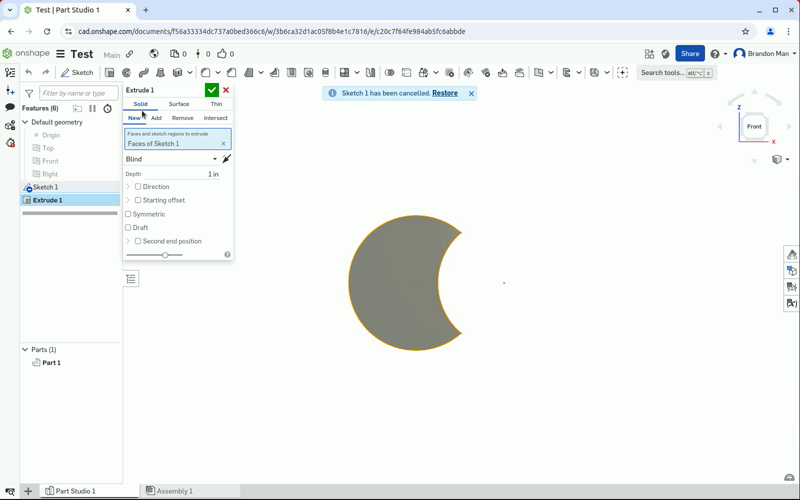
mouse_move(137, 120)
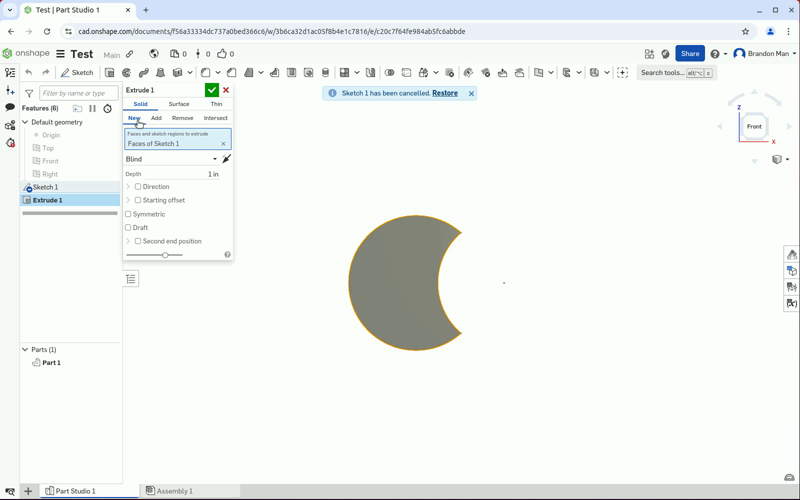
click(137, 120)
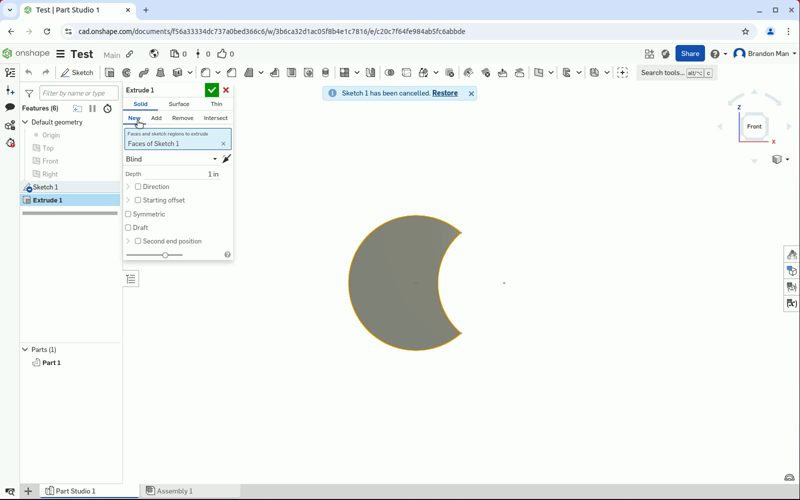
key(tab, 4)
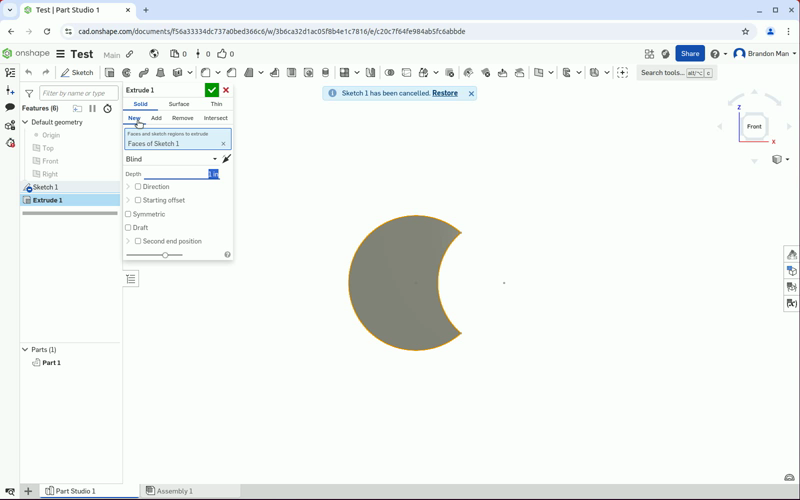
text(0.241)
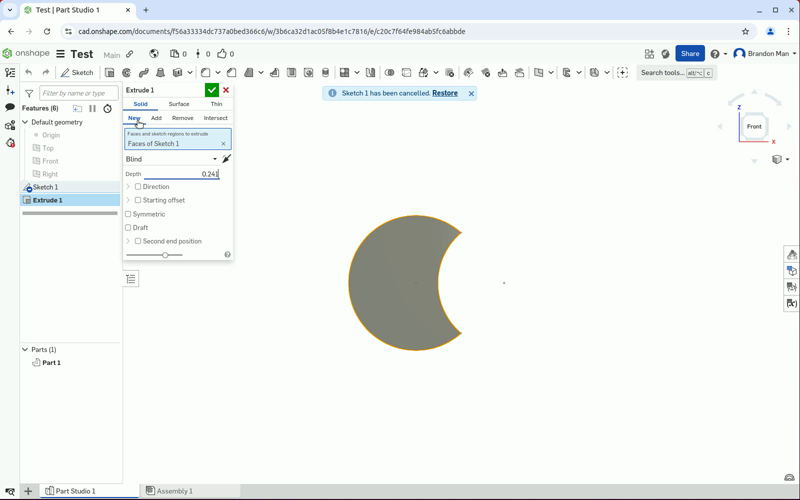
key(enter)
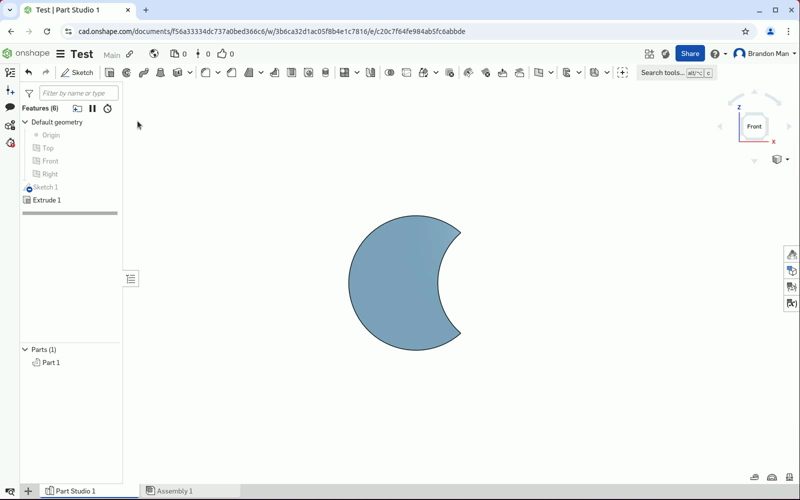
key(shift+h)
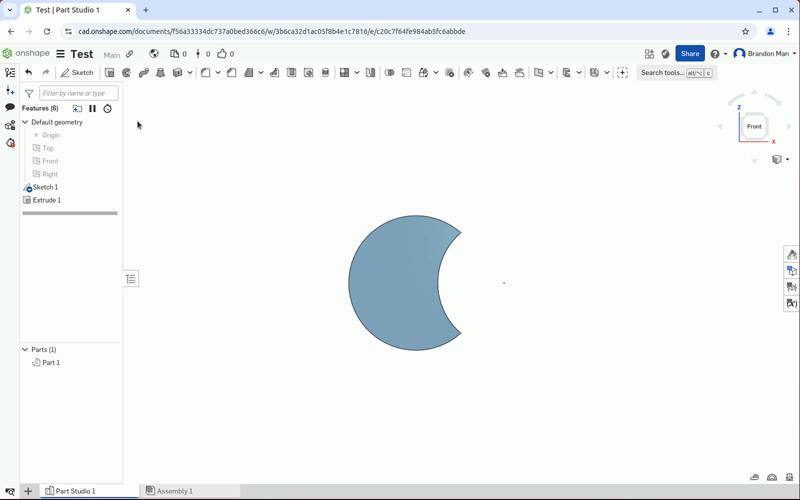
key(shift+h)
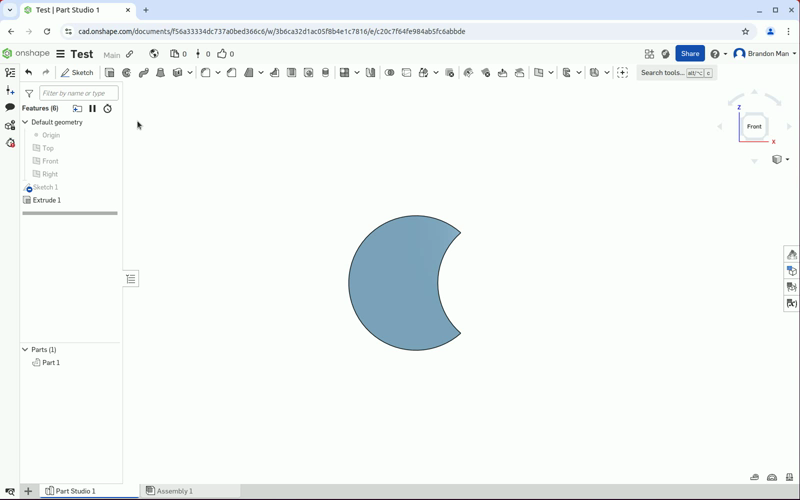
mouse_move(73, 189)
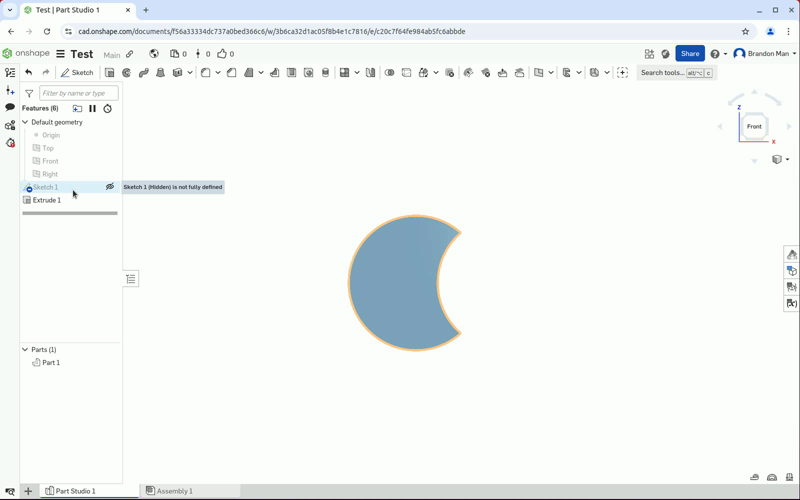
click(73, 189)
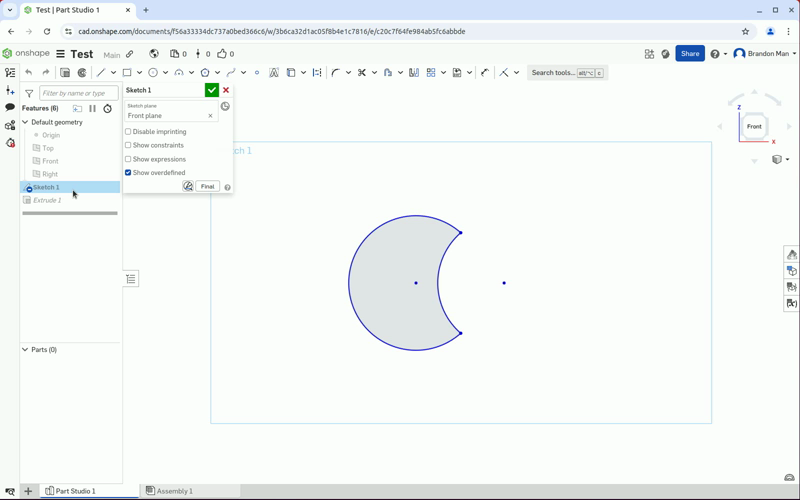
mouse_move(229, 92)
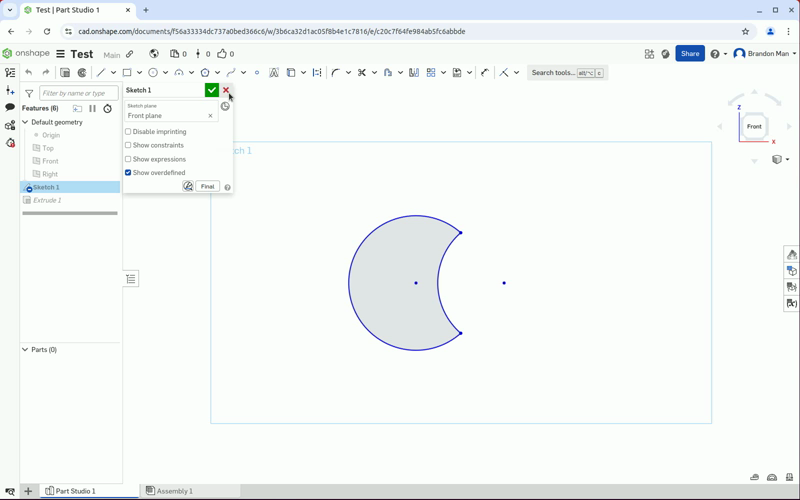
click(229, 92)
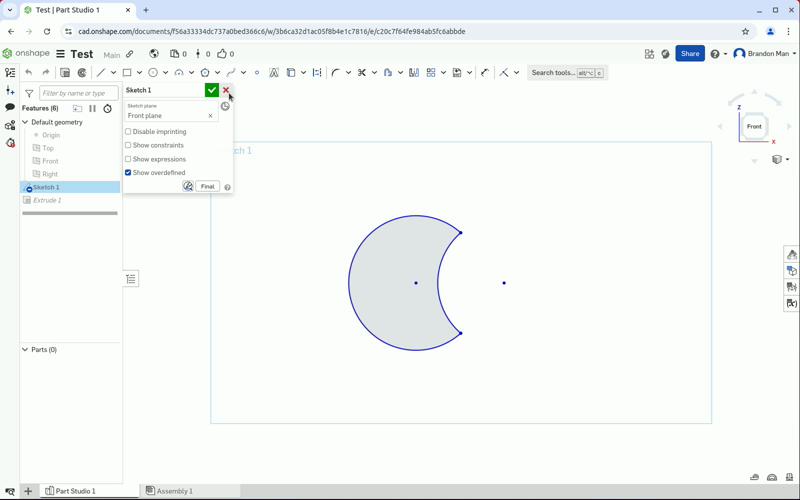
key(shift+s)
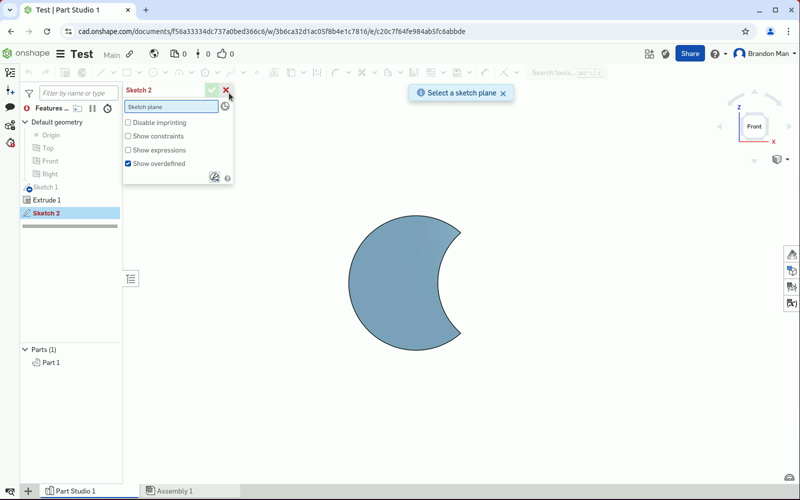
mouse_move(73, 163)
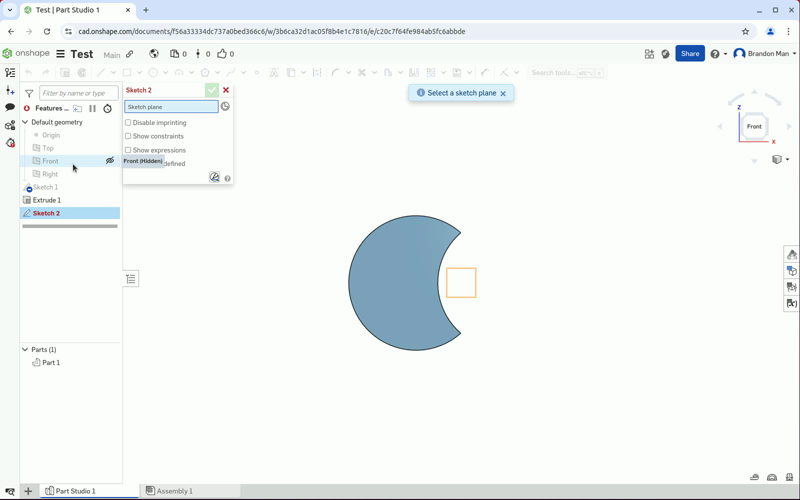
click(73, 163)
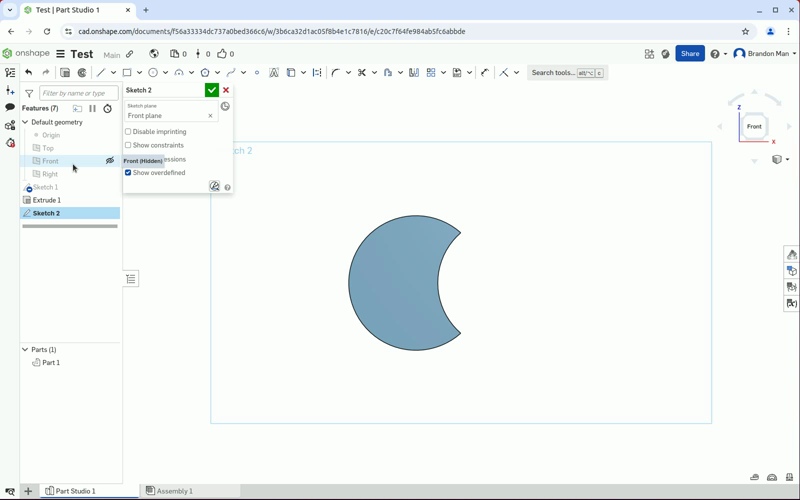
mouse_move(73, 352)
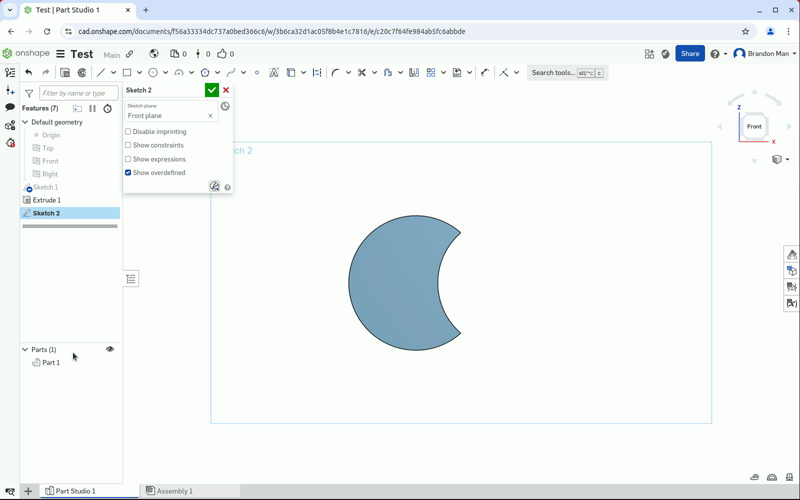
key(y)
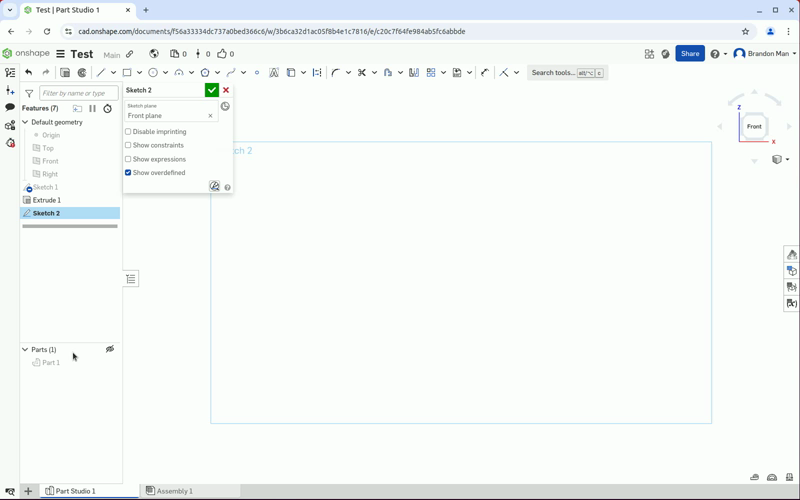
key(a)
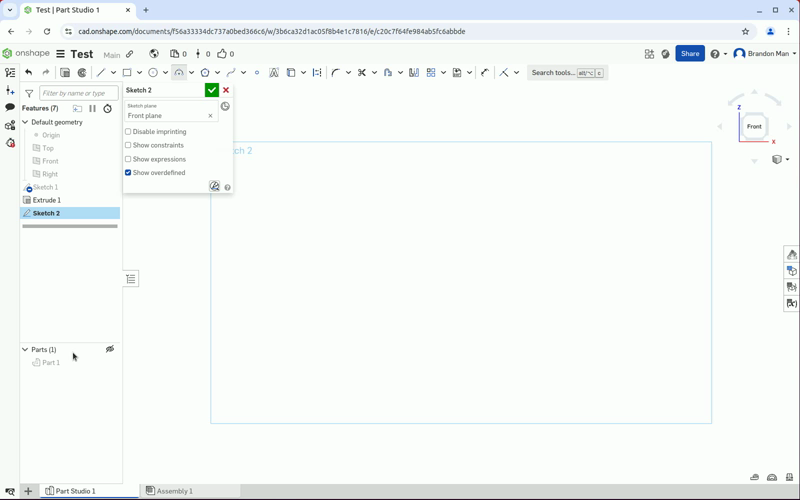
key_down(shift)
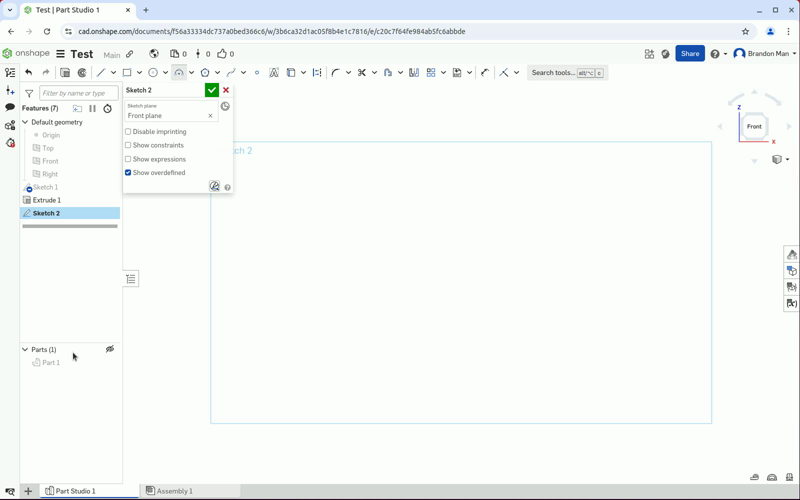
mouse_move(460, 333)
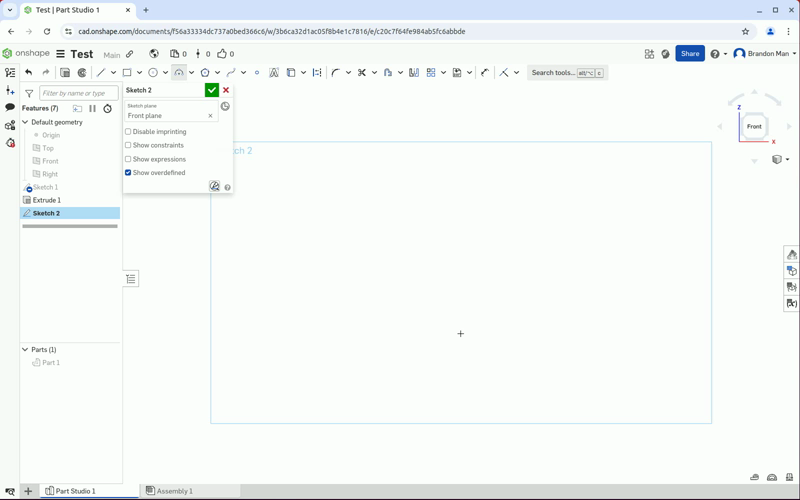
click(460, 333)
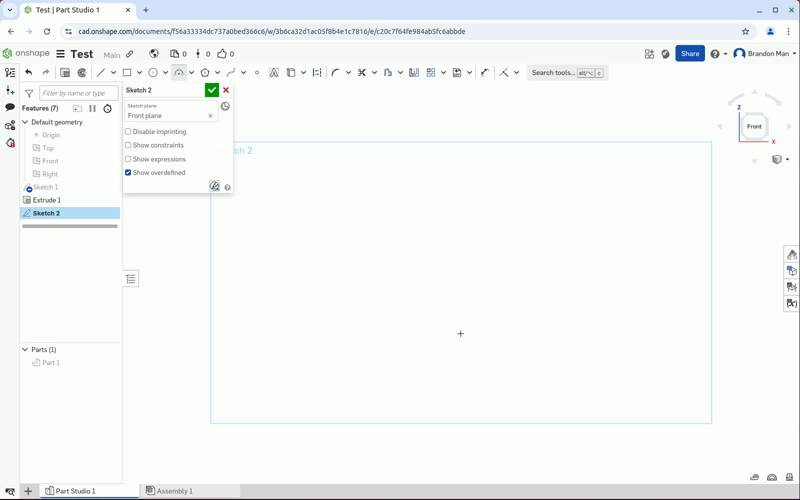
key_up(shift)
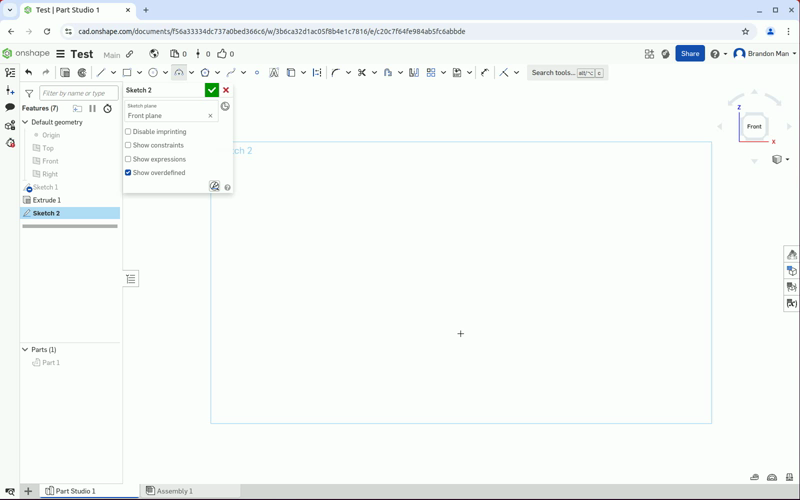
key_down(shift)
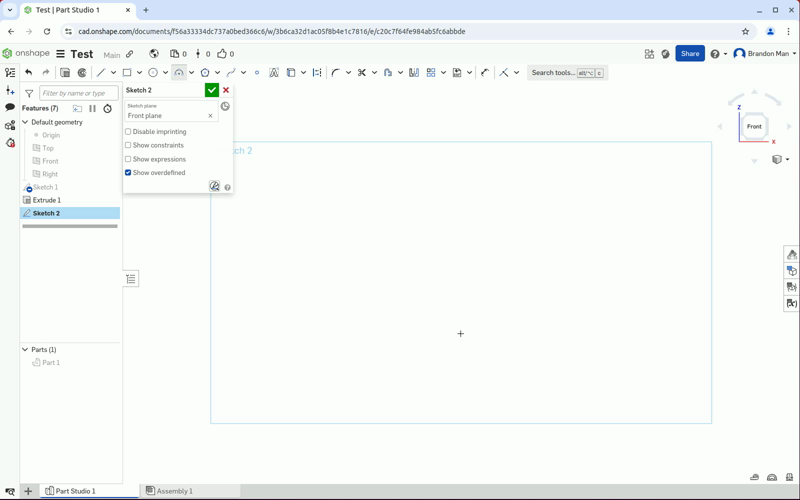
mouse_move(460, 232)
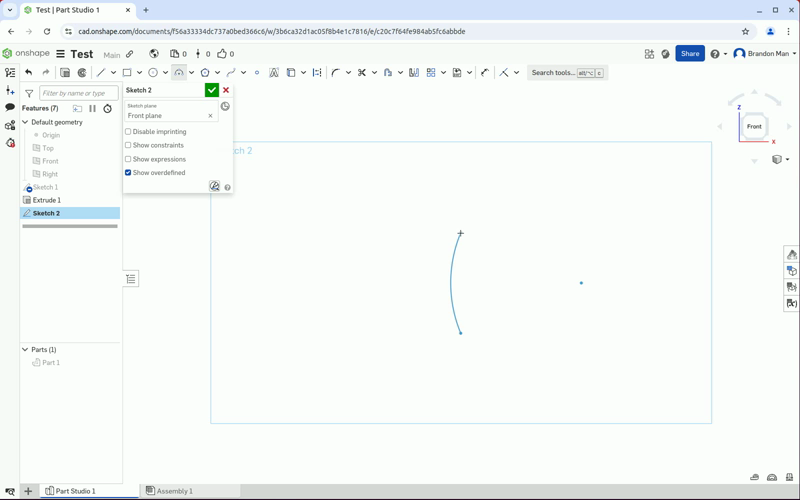
click(460, 232)
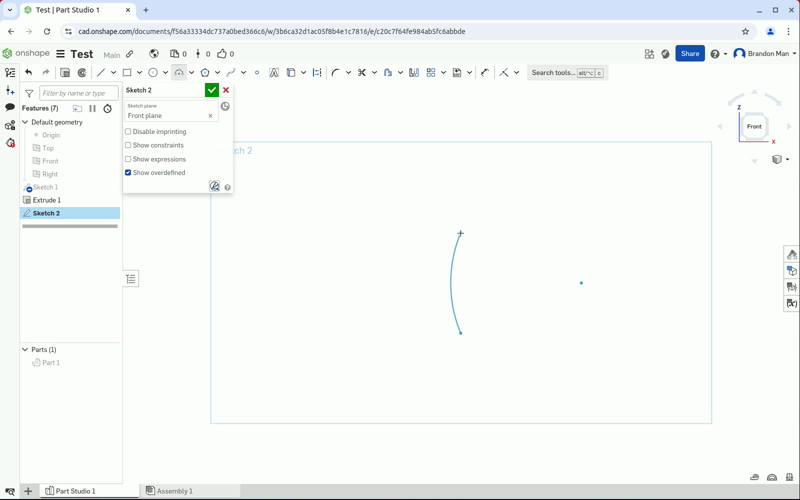
mouse_move(572, 282)
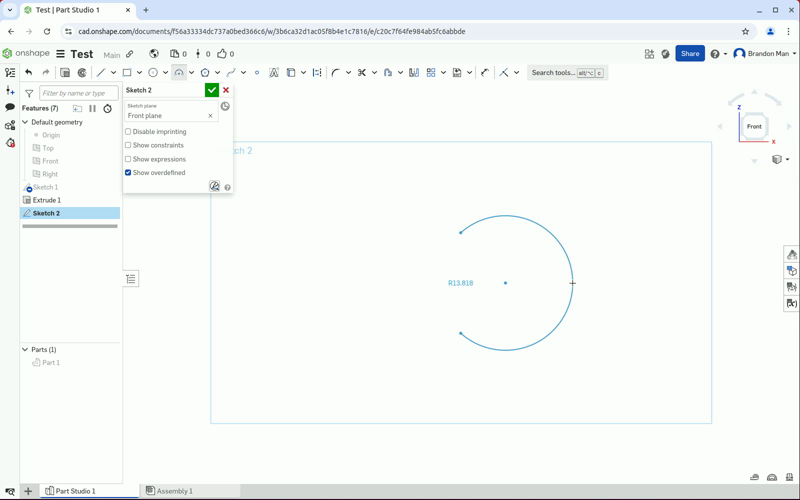
click(572, 282)
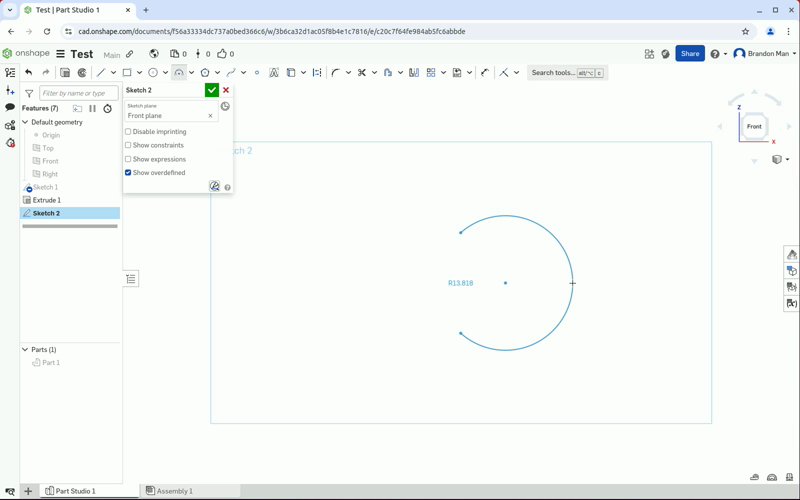
key_up(shift)
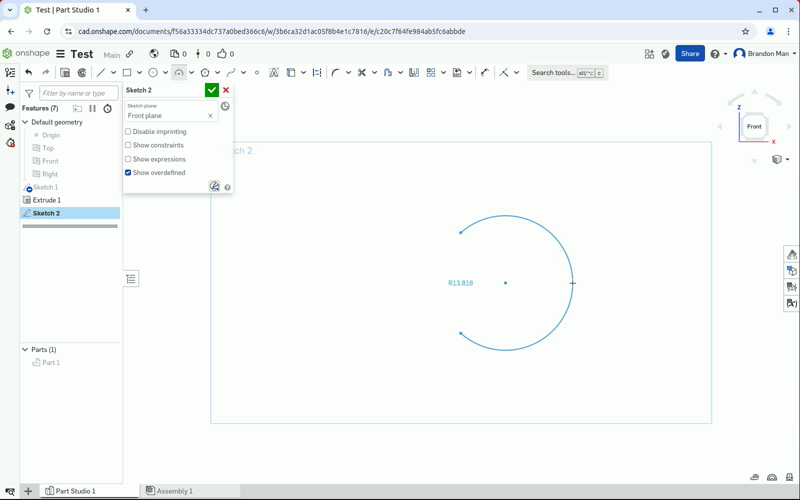
mouse_move(460, 232)
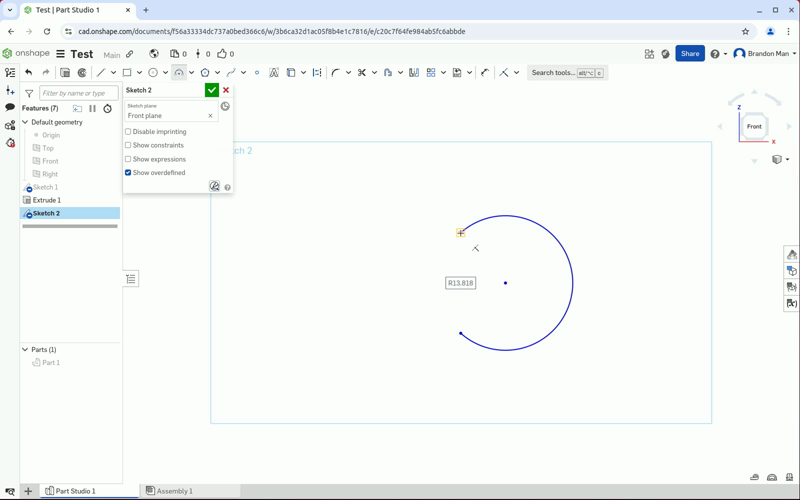
click(460, 232)
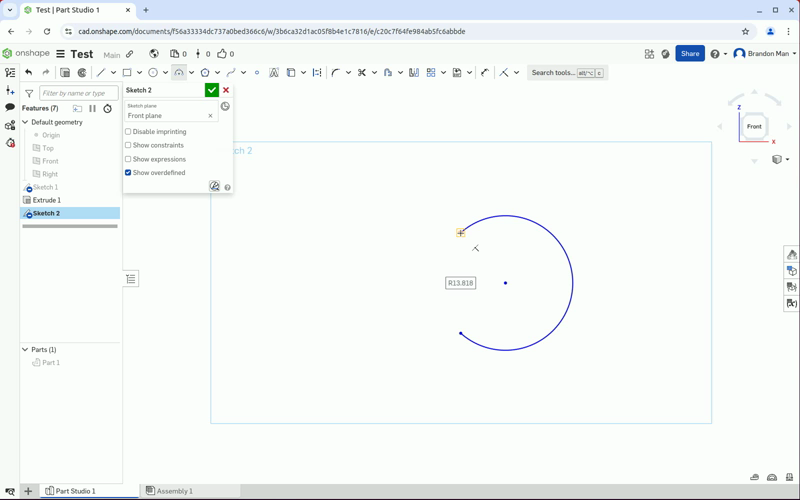
mouse_move(460, 333)
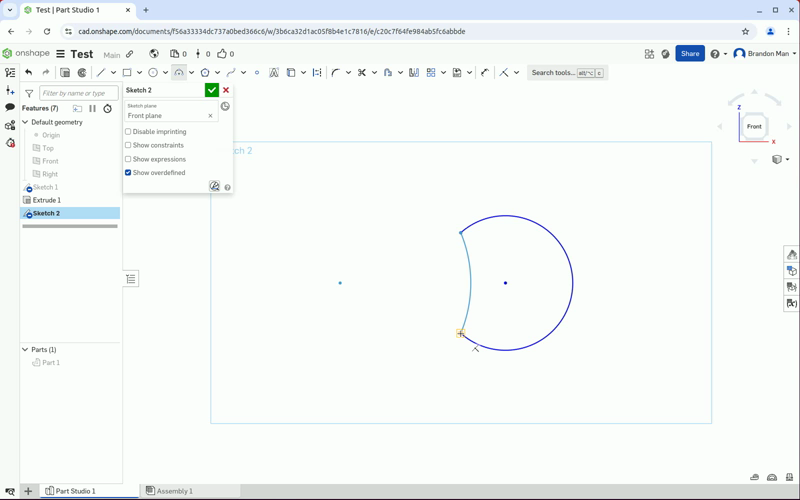
click(460, 333)
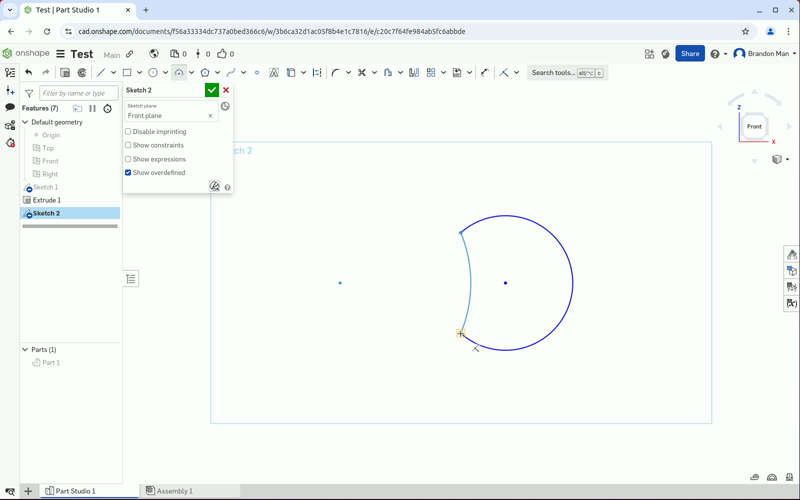
key_down(shift)
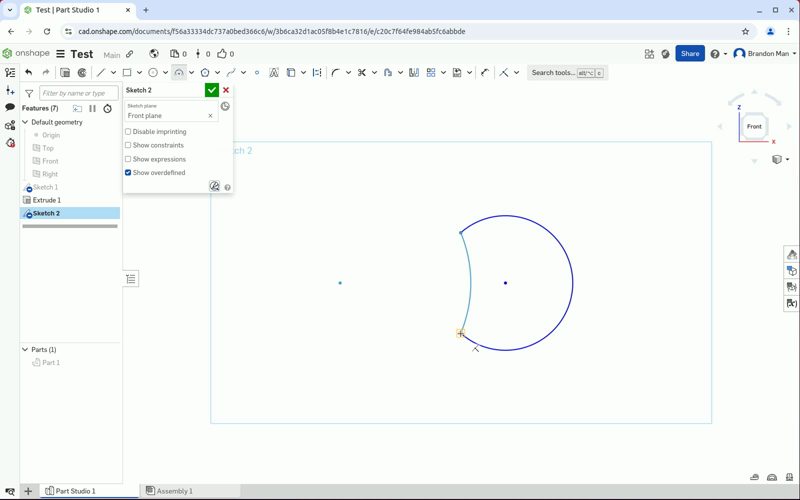
mouse_move(483, 282)
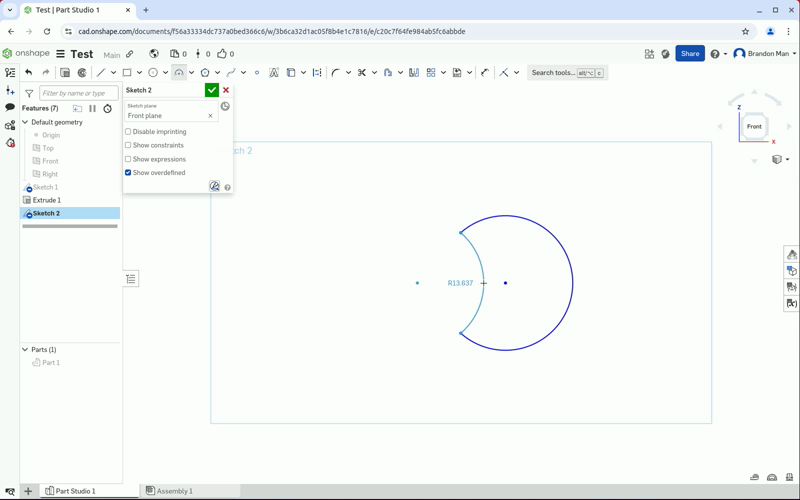
click(483, 282)
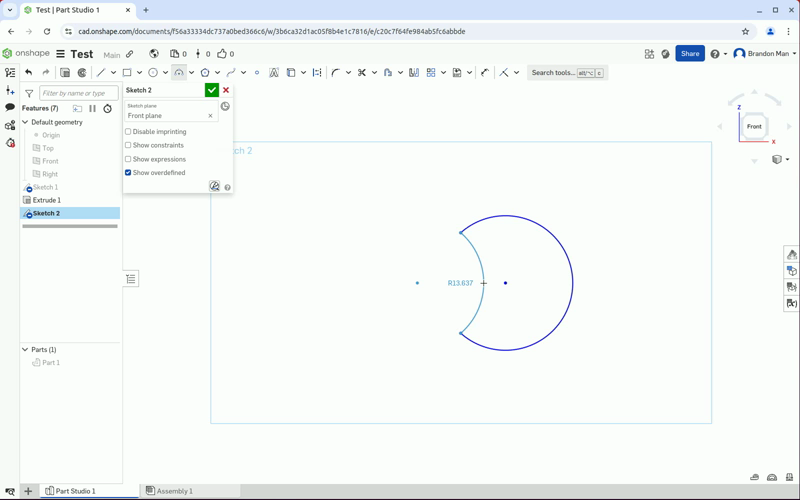
key_up(shift)
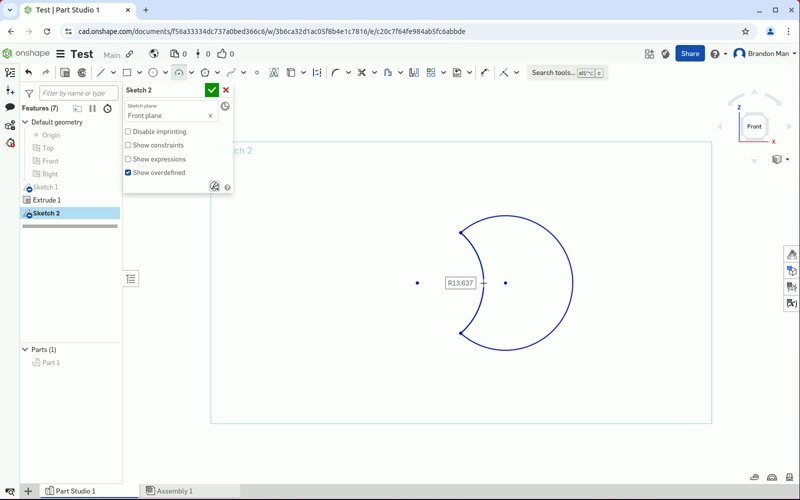
key(esc)
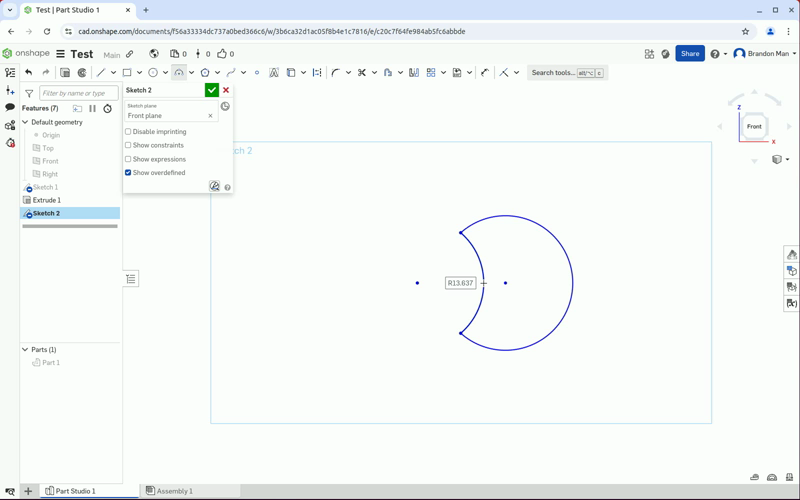
mouse_move(535, 251)
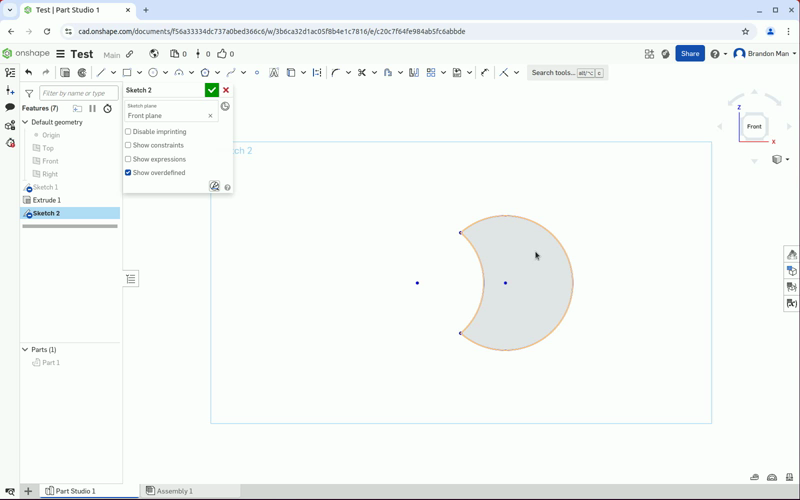
click(535, 251)
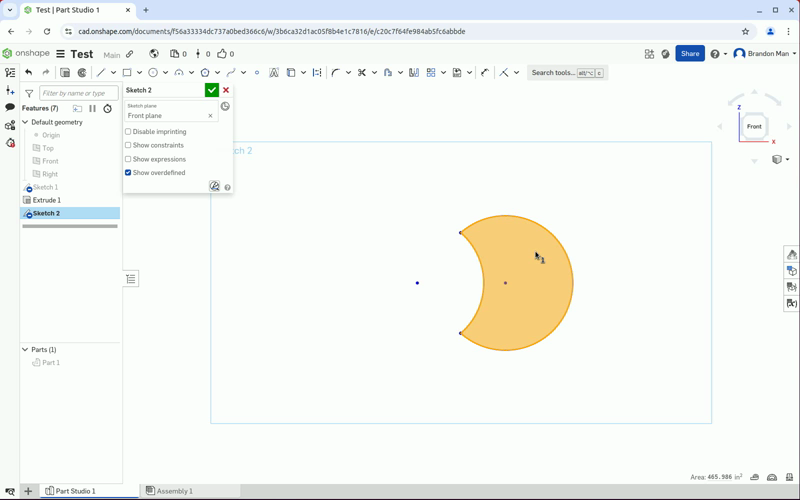
mouse_move(73, 352)
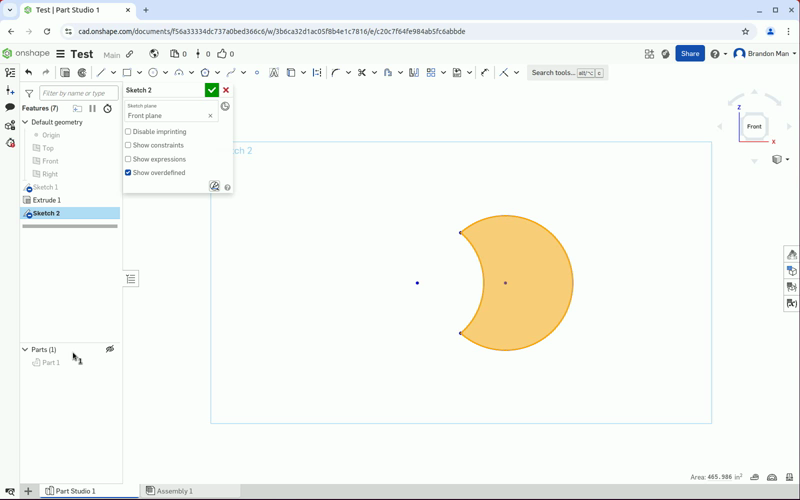
key(shift+y)
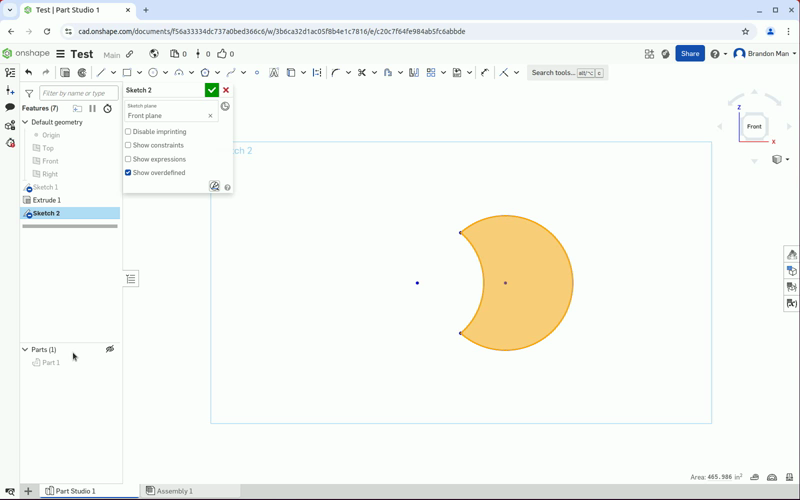
key(shift+e)
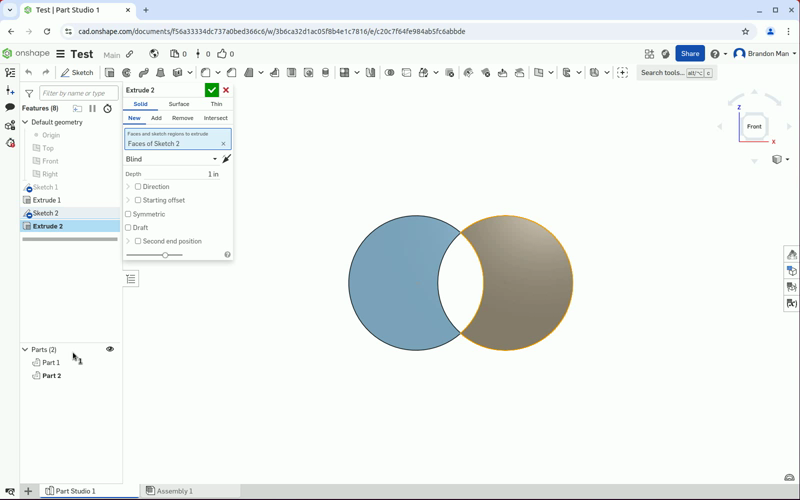
mouse_move(143, 106)
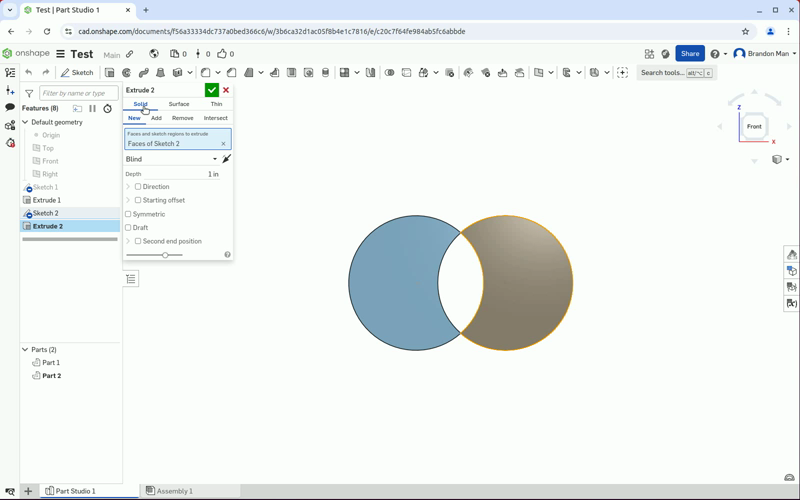
click(143, 106)
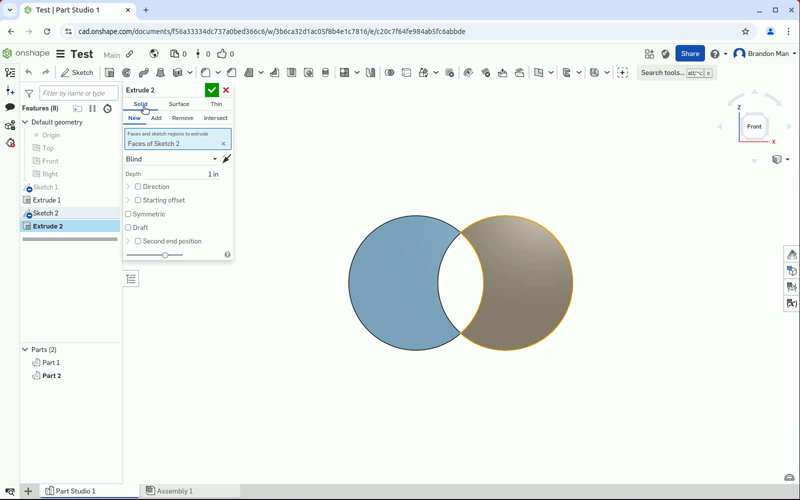
mouse_move(137, 120)
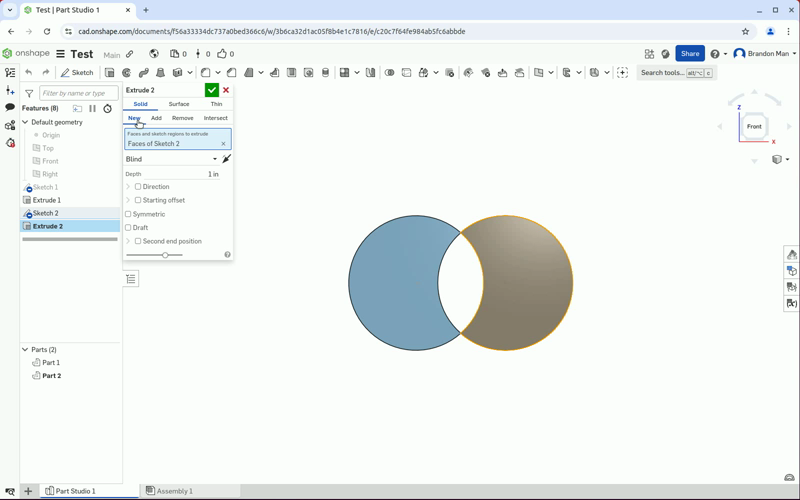
click(137, 120)
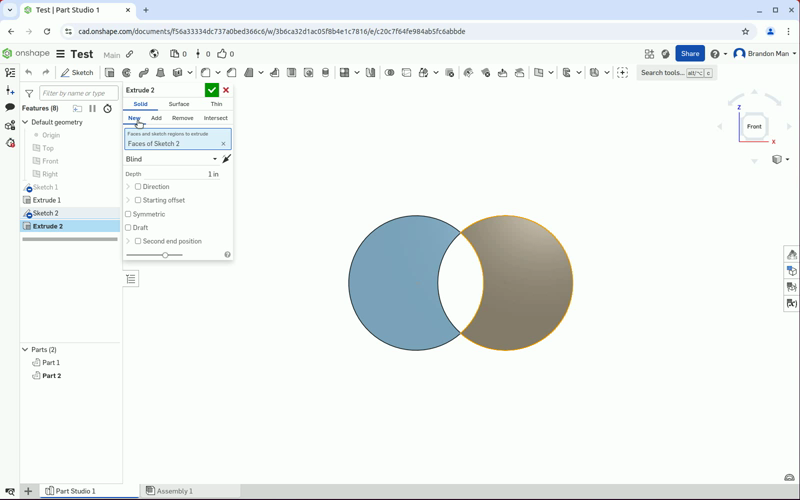
key(tab, 4)
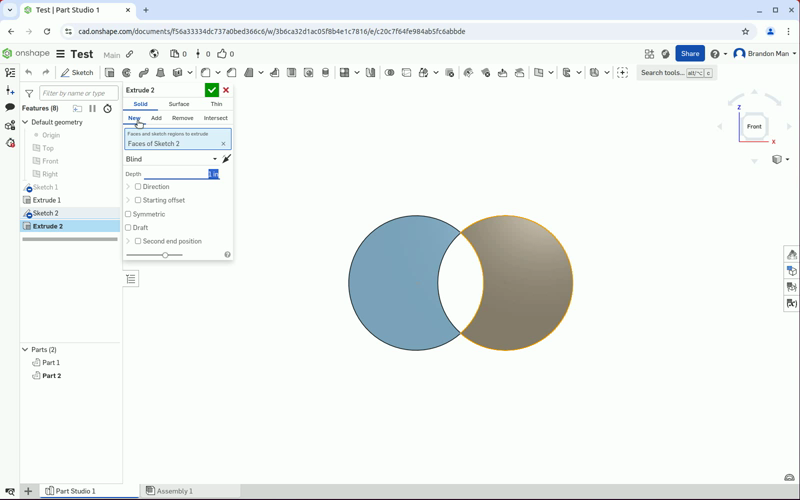
text(0.241)
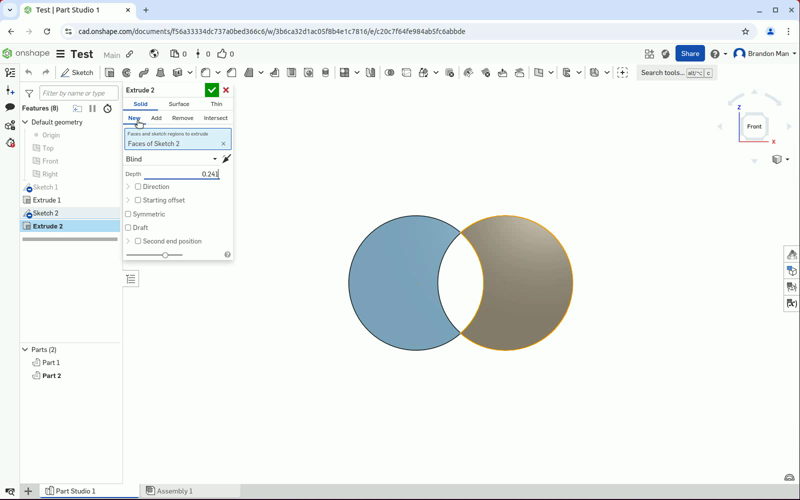
key(enter)
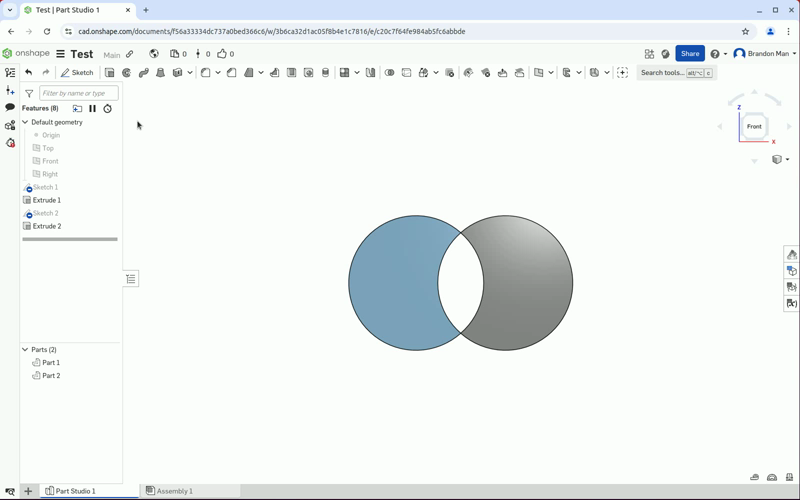
key(shift+h)
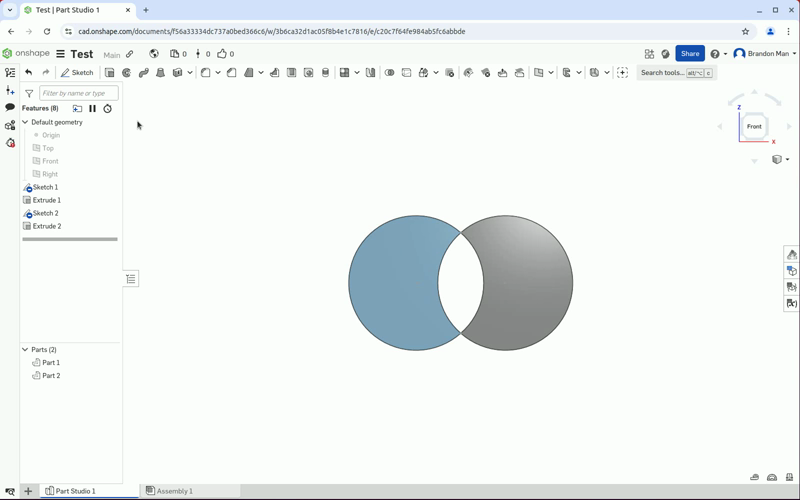
key(shift+h)
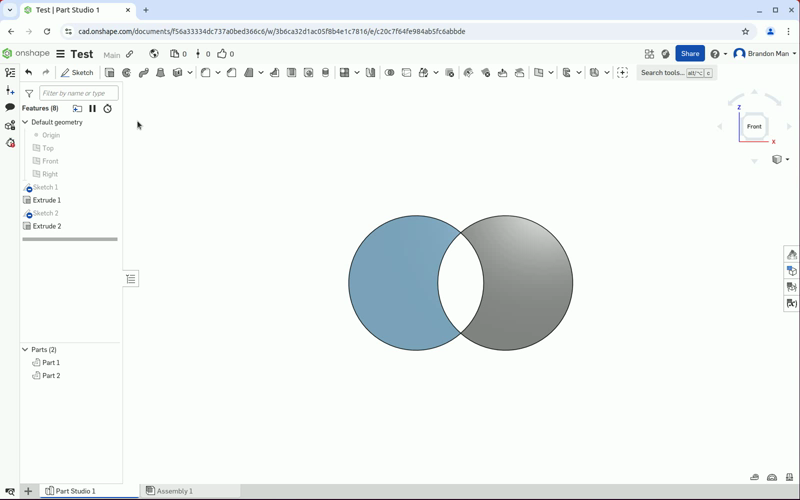
mouse_move(73, 189)
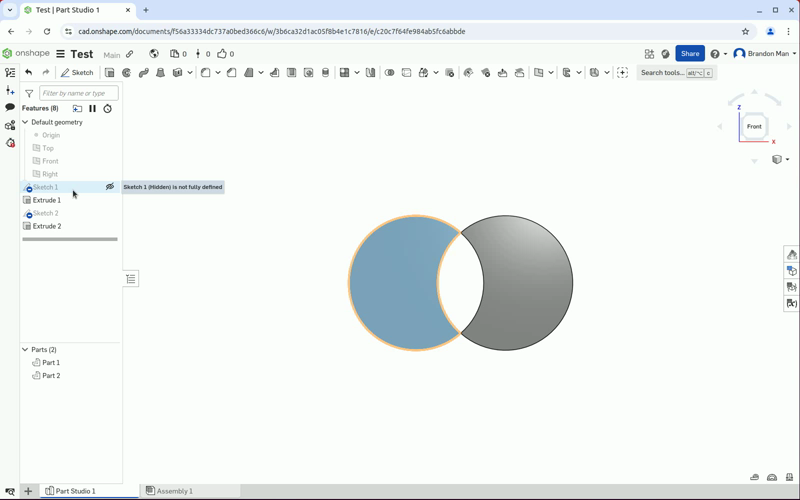
click(73, 189)
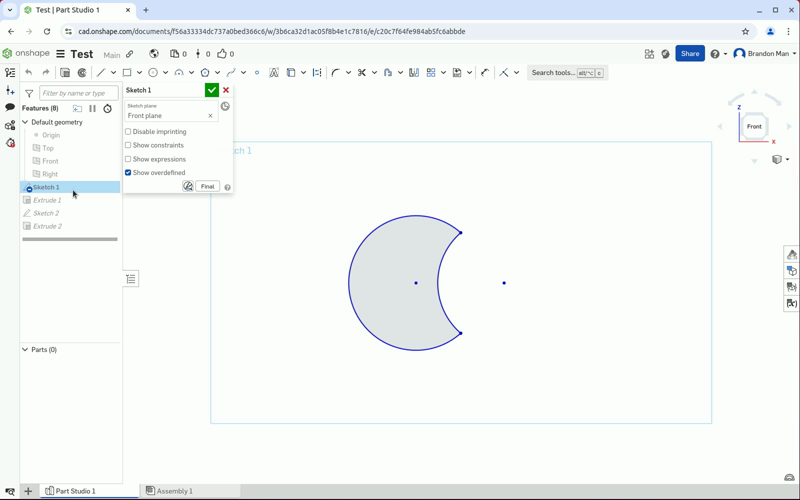
mouse_move(229, 92)
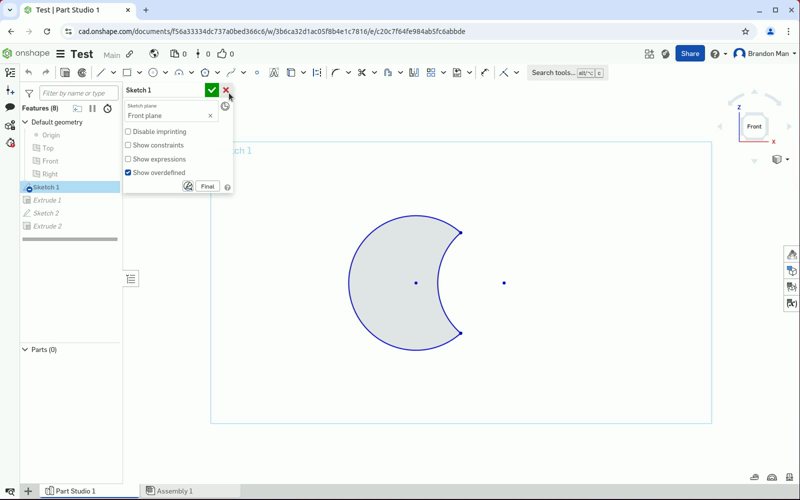
click(229, 92)
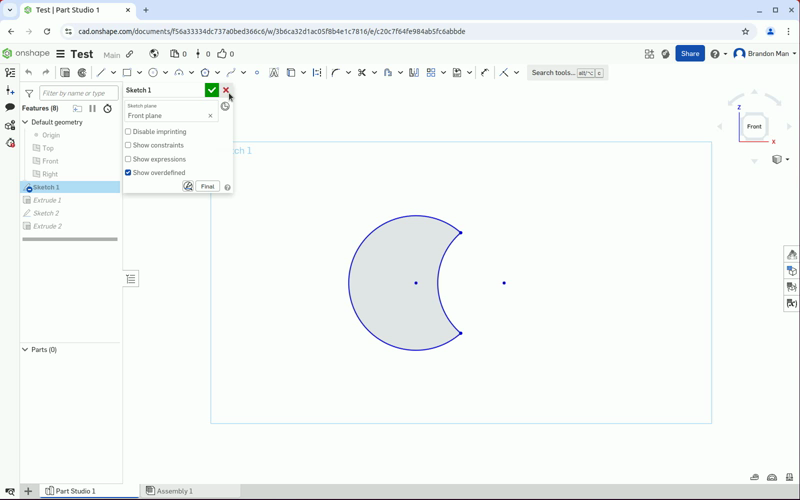
key(shift+s)
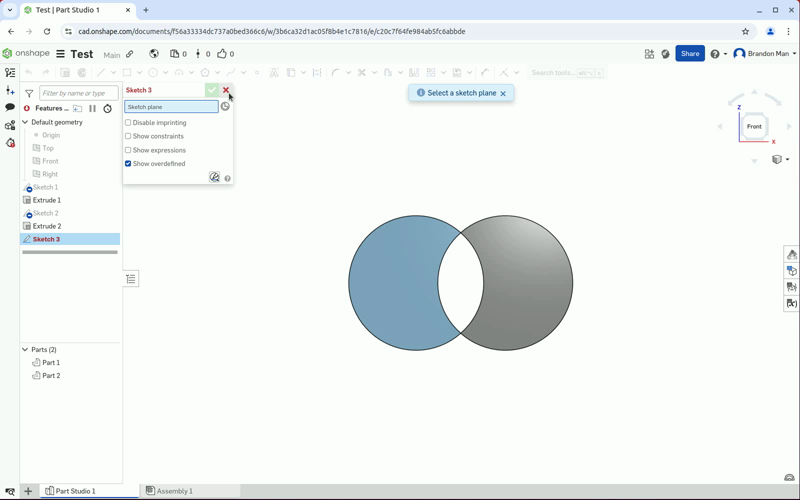
mouse_move(73, 163)
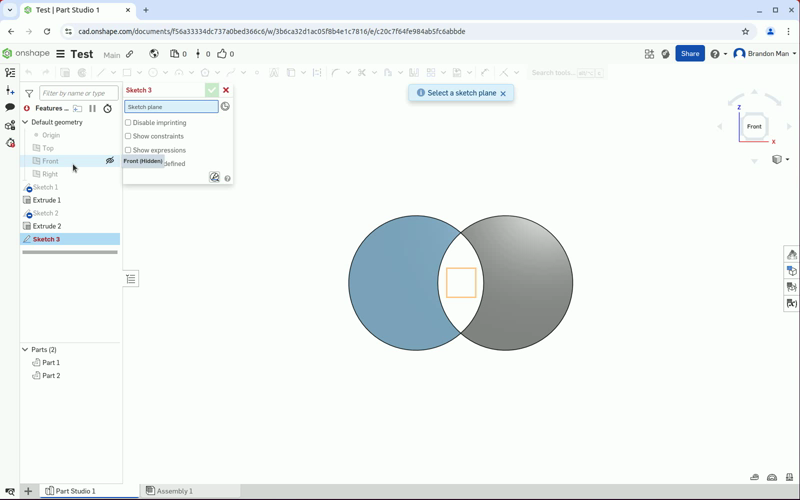
click(73, 163)
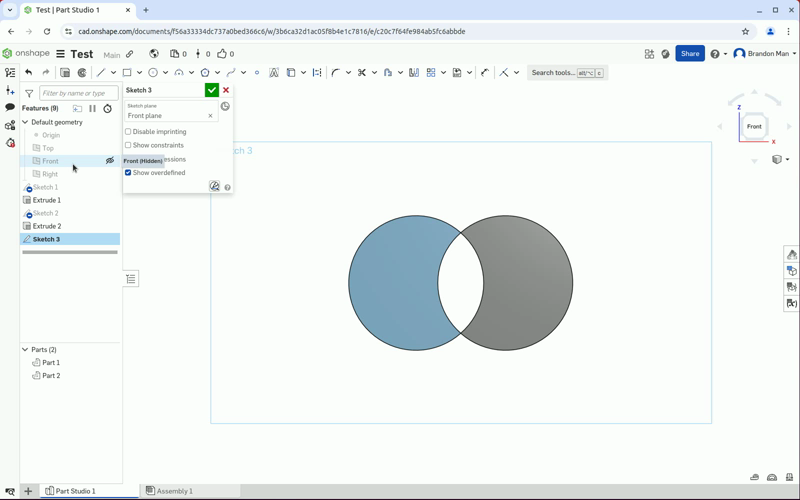
mouse_move(73, 352)
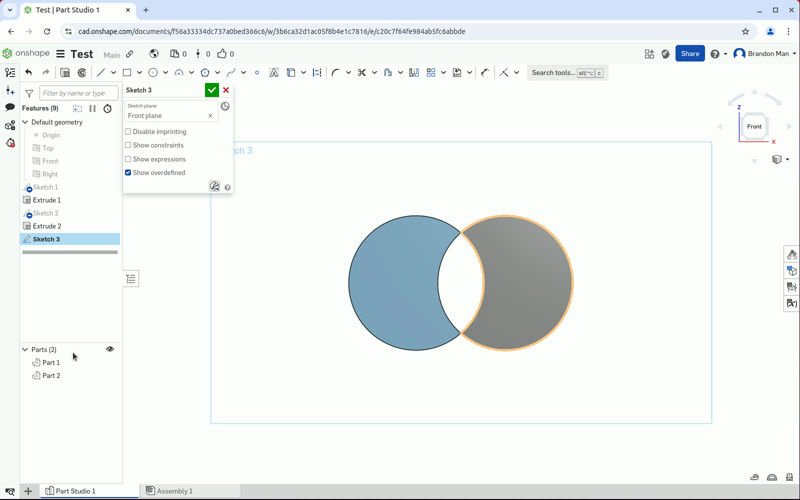
key(y)
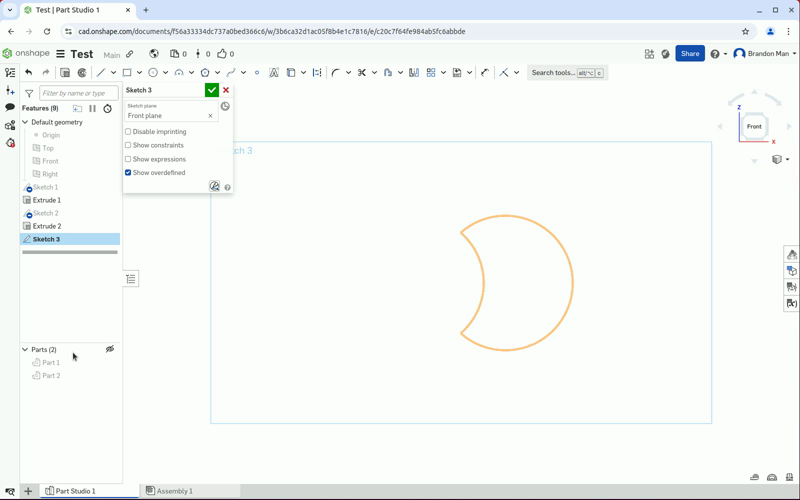
key(l)
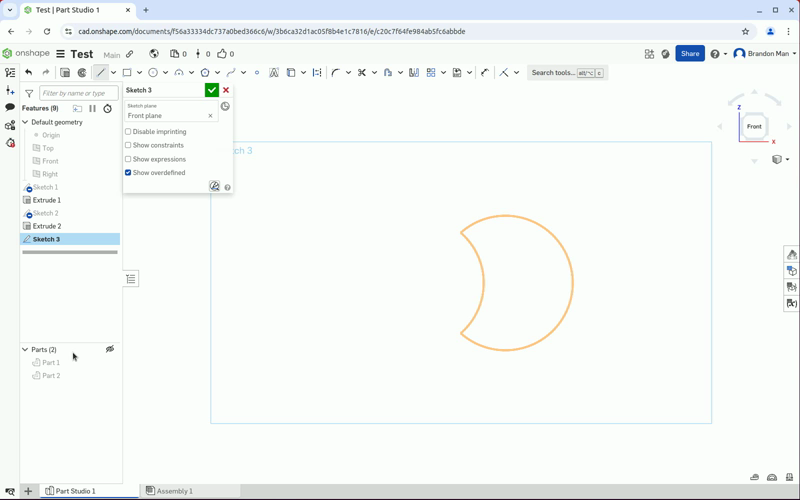
key_down(shift)
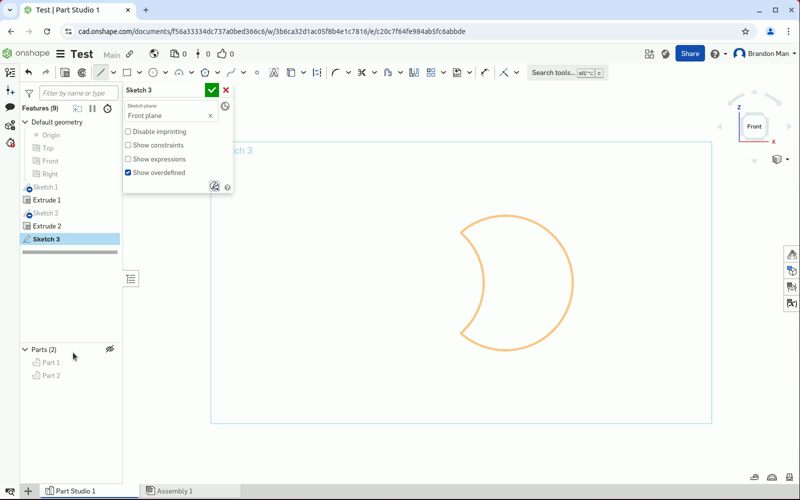
mouse_move(460, 333)
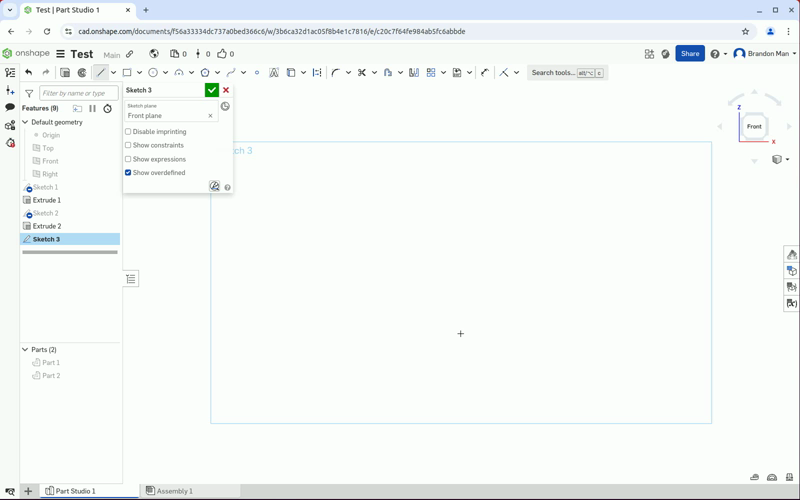
click(460, 333)
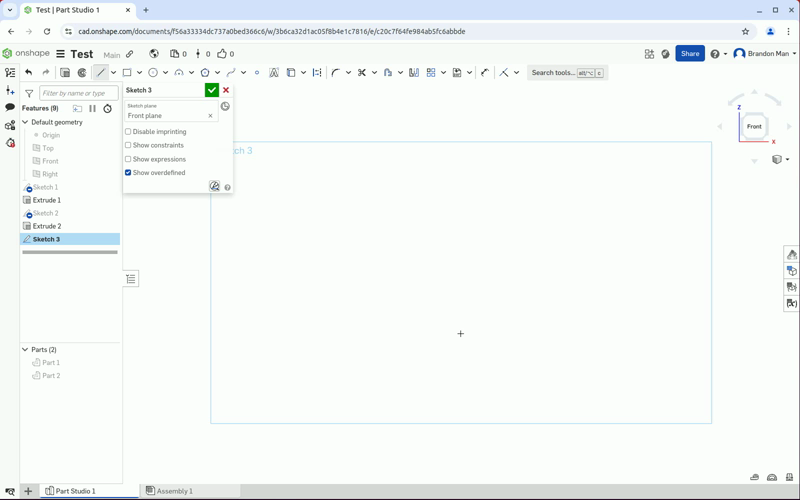
key_up(shift)
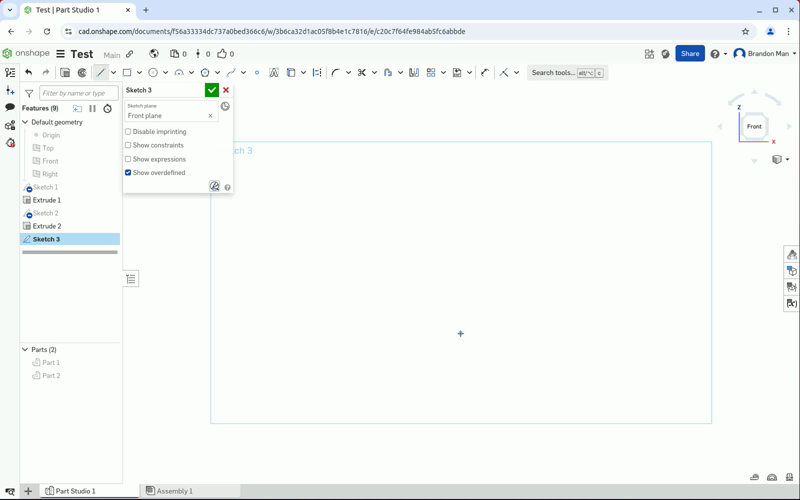
key_down(shift)
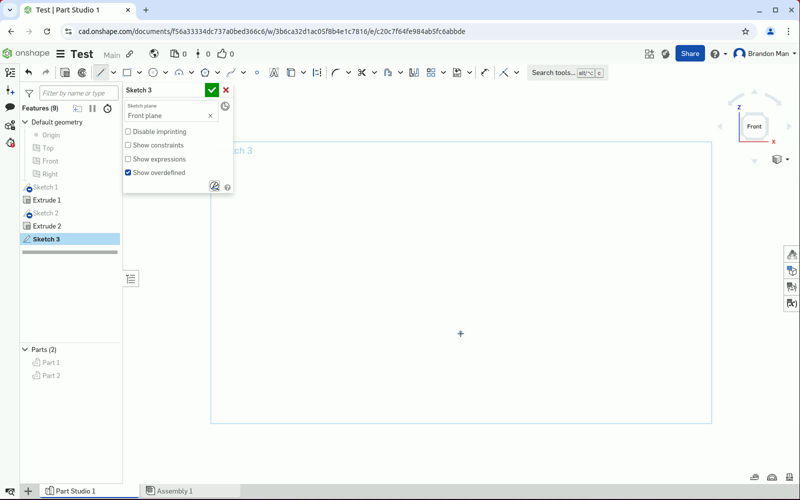
mouse_move(460, 232)
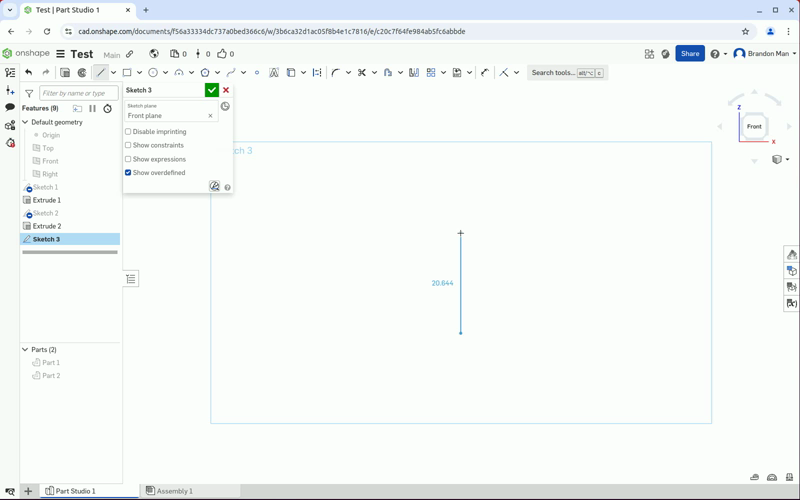
click(460, 232)
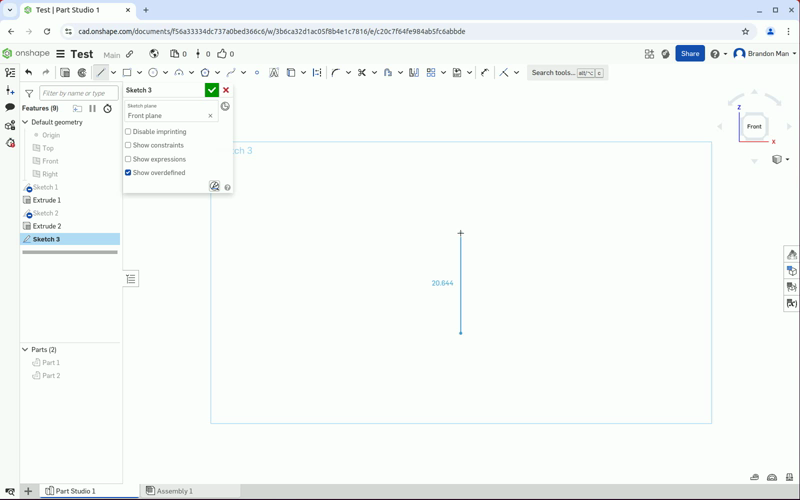
key_up(shift)
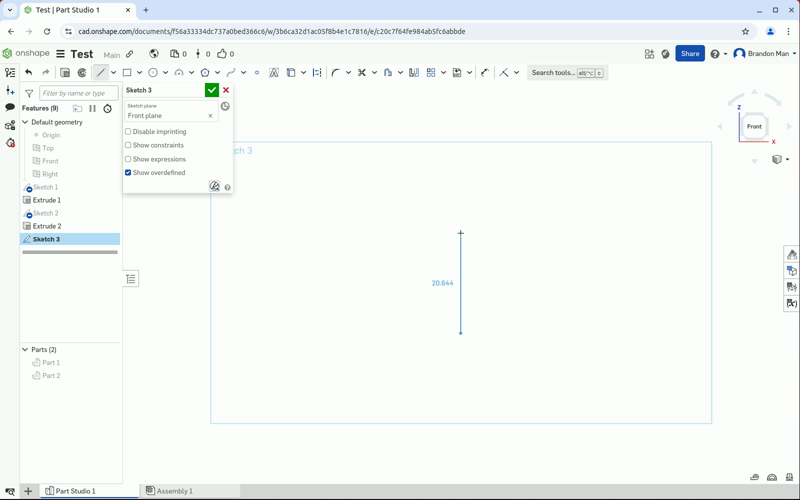
key(esc)
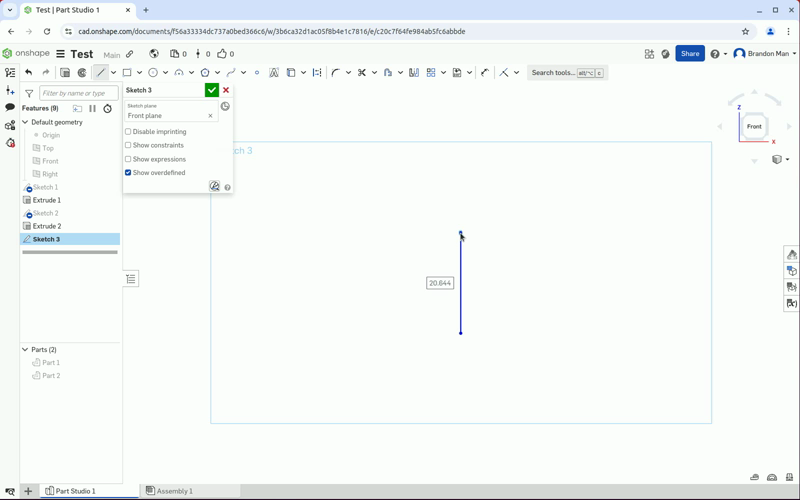
key(a)
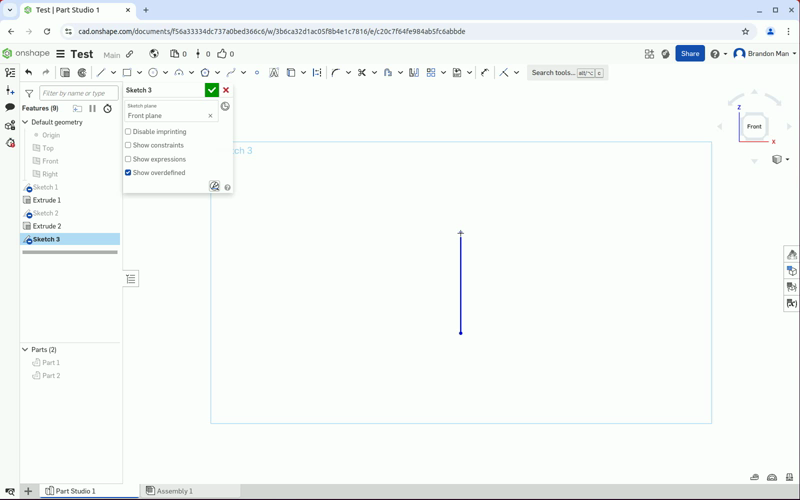
mouse_move(460, 232)
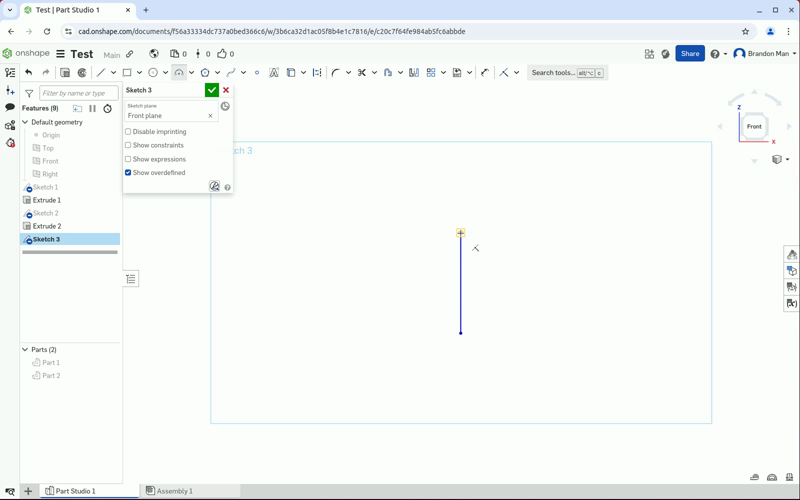
click(460, 232)
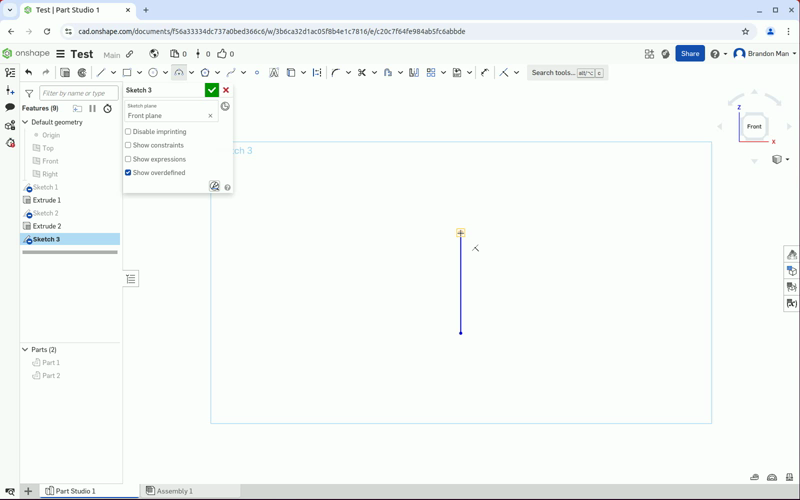
mouse_move(460, 333)
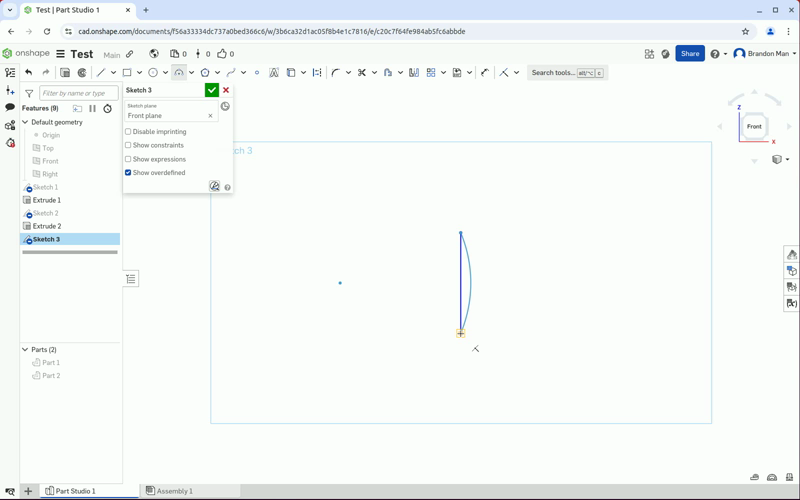
click(460, 333)
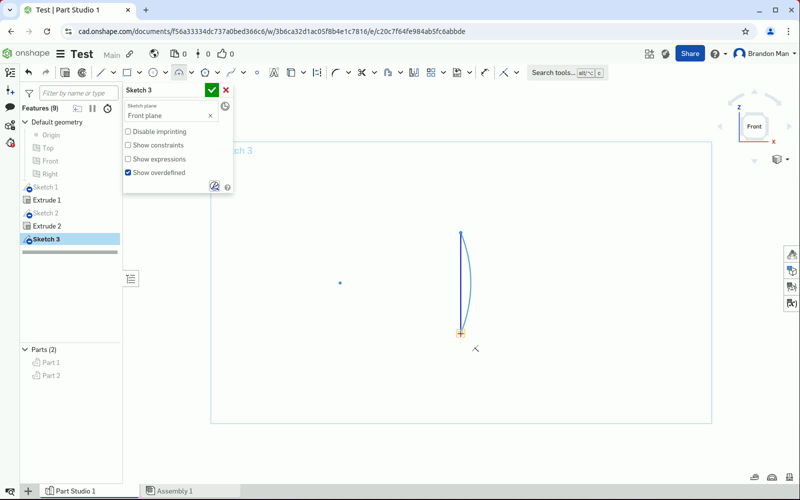
key_down(shift)
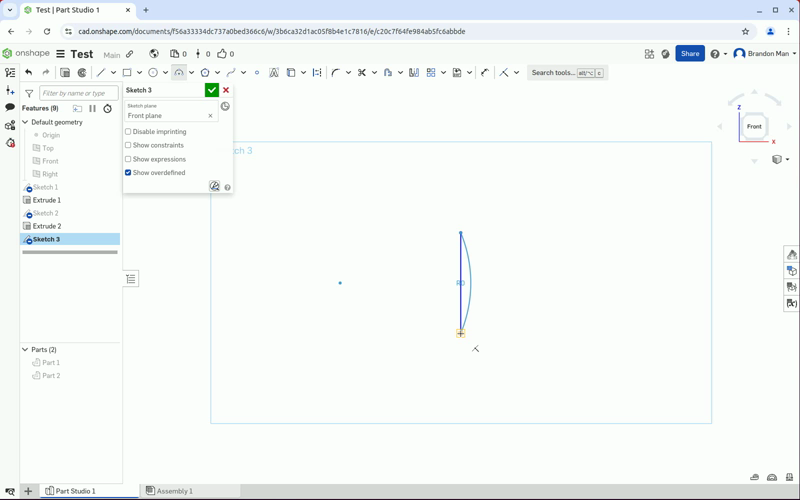
mouse_move(437, 282)
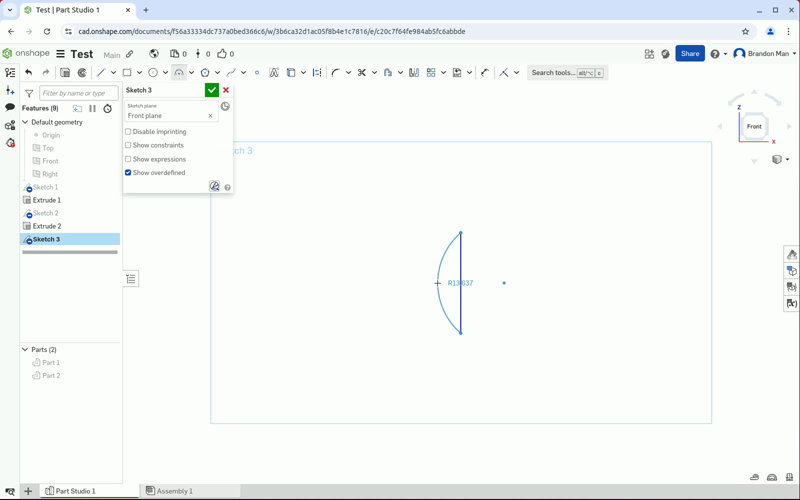
click(437, 282)
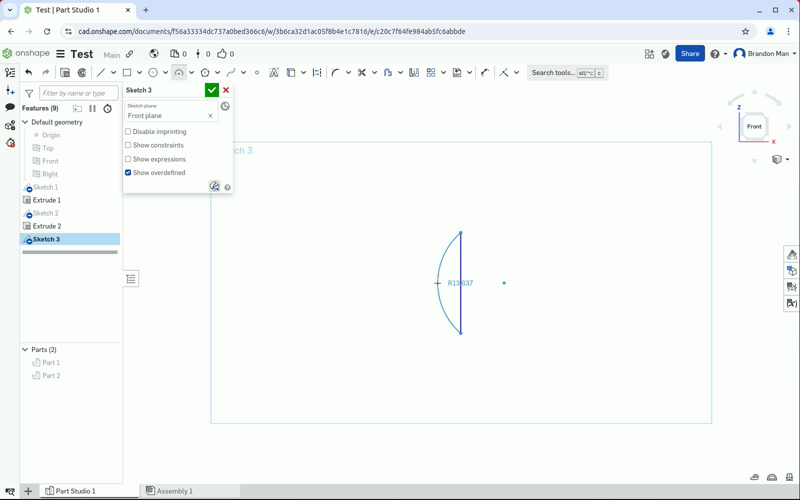
key_up(shift)
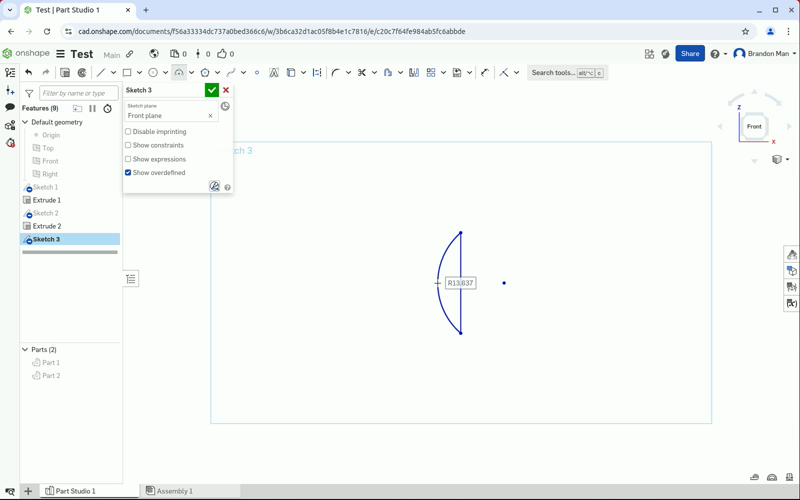
key(esc)
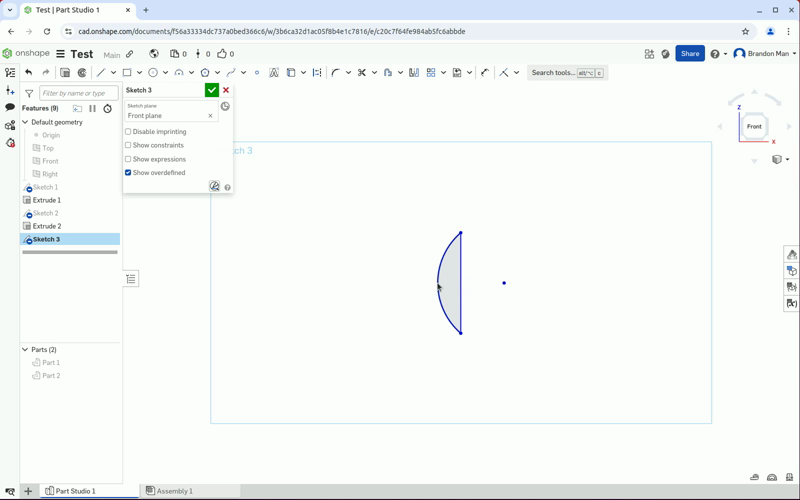
mouse_move(457, 297)
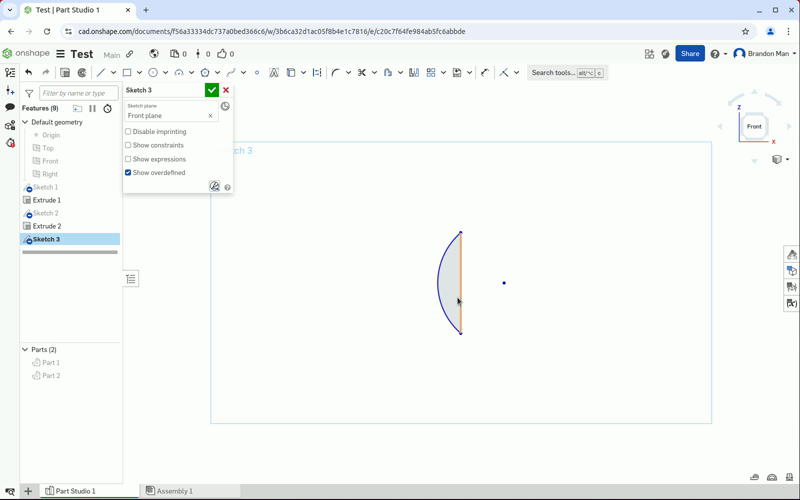
scroll(6)
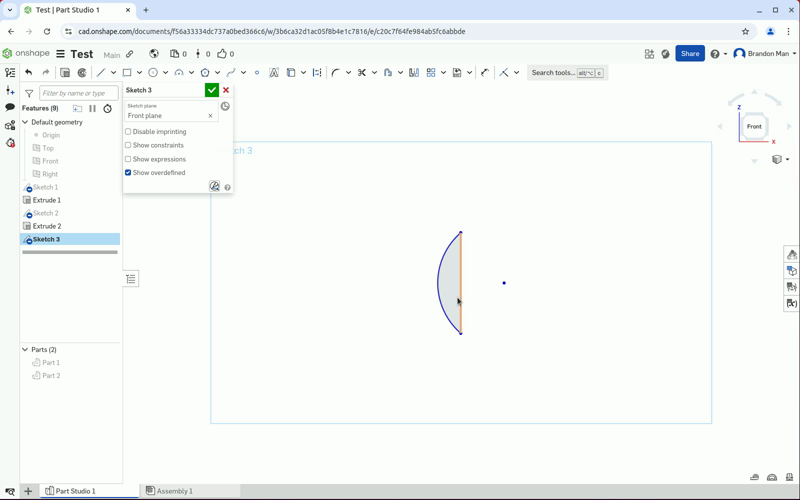
scroll(6)
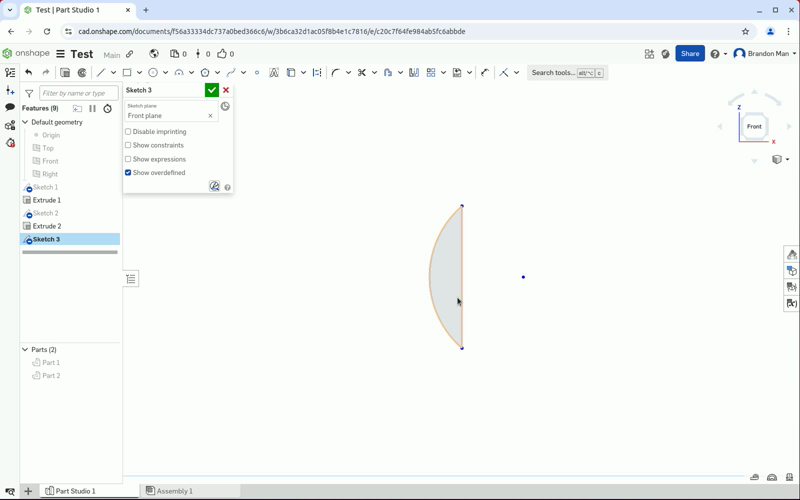
scroll(6)
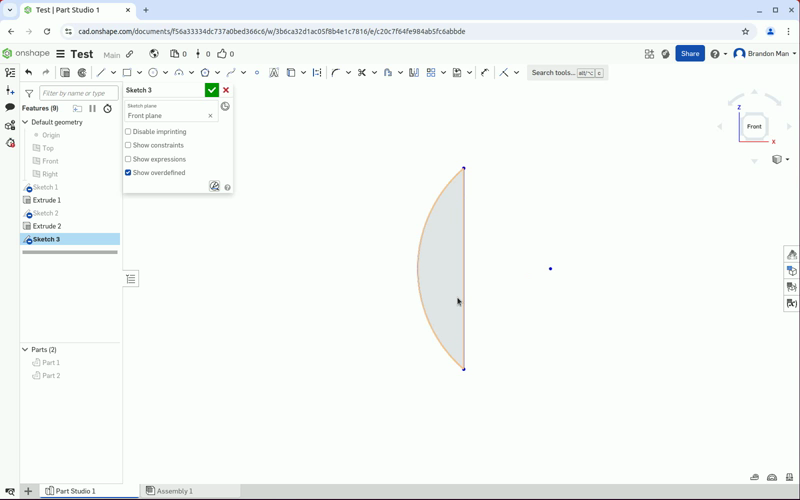
scroll(6)
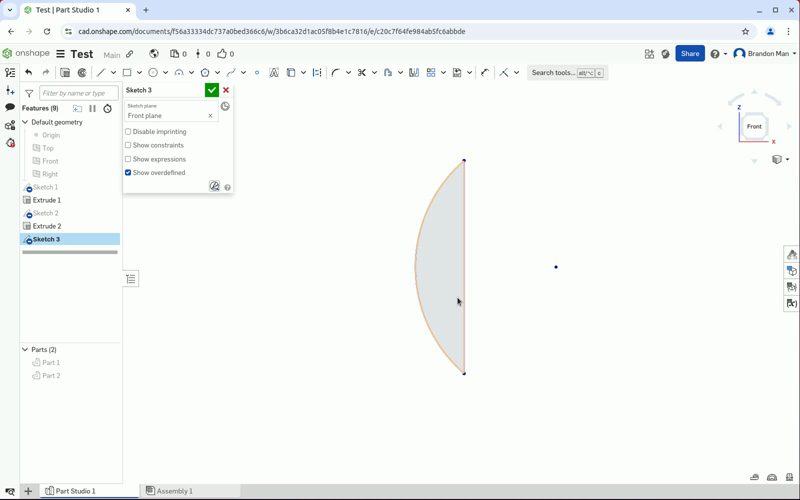
scroll(6)
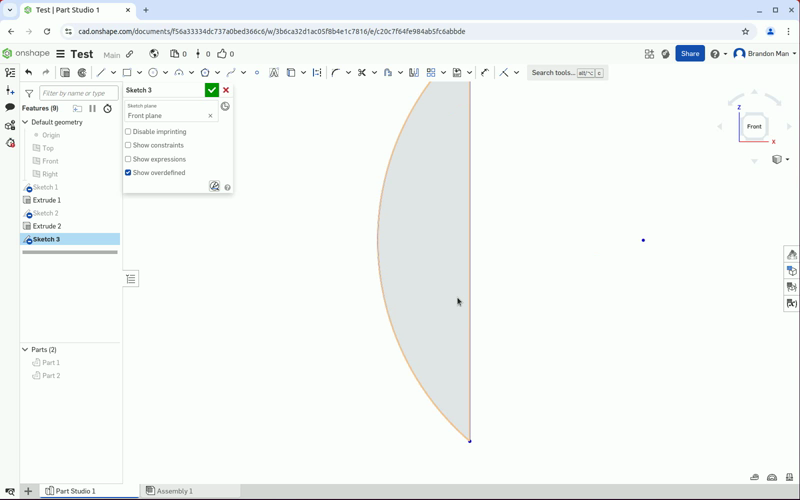
scroll(6)
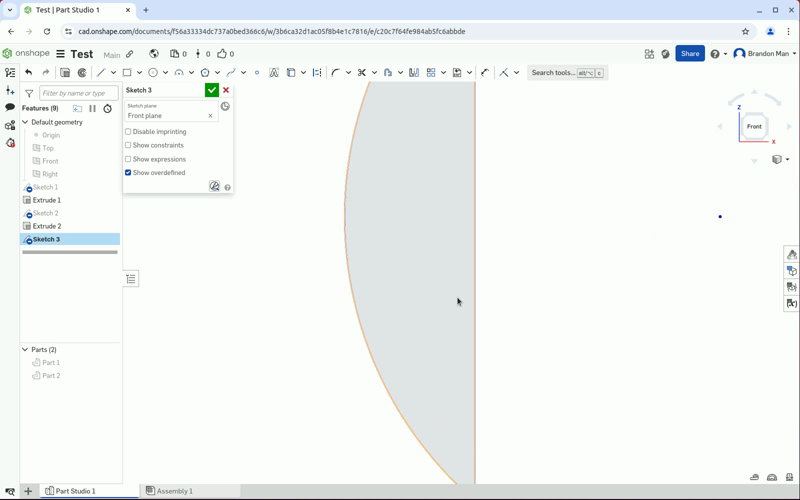
scroll(6)
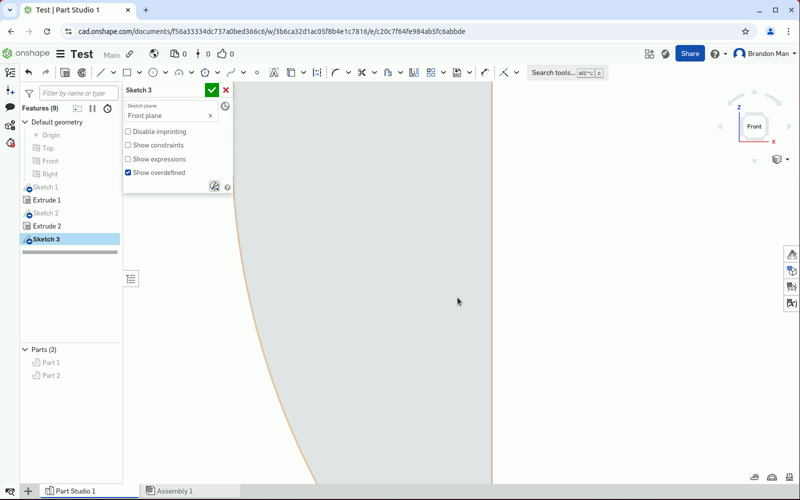
click(457, 297)
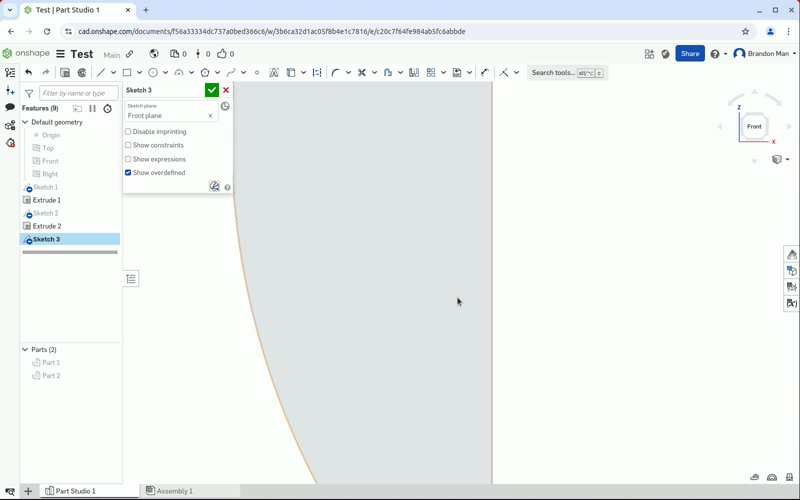
scroll(-6)
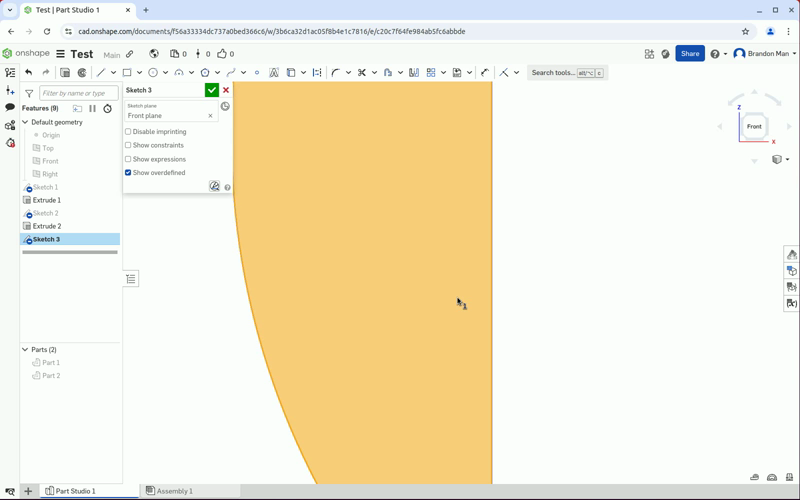
scroll(-6)
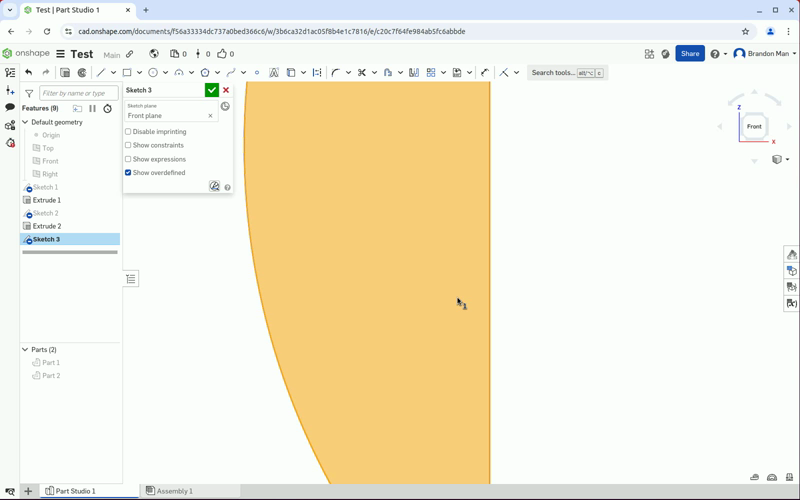
scroll(-6)
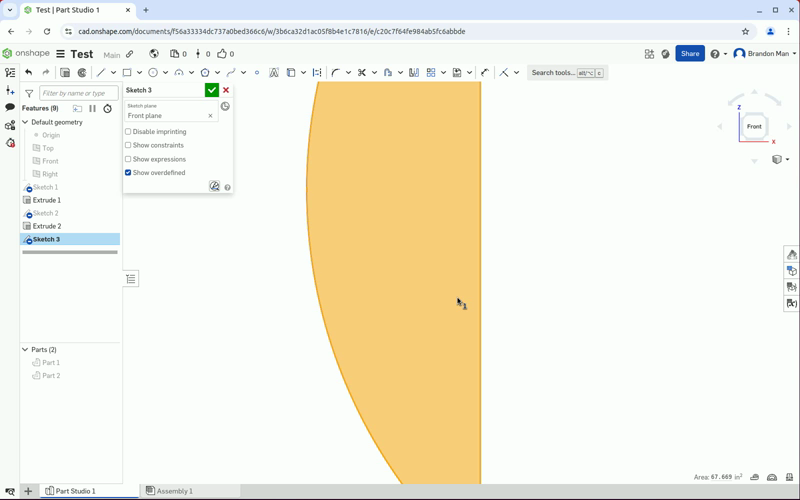
scroll(-6)
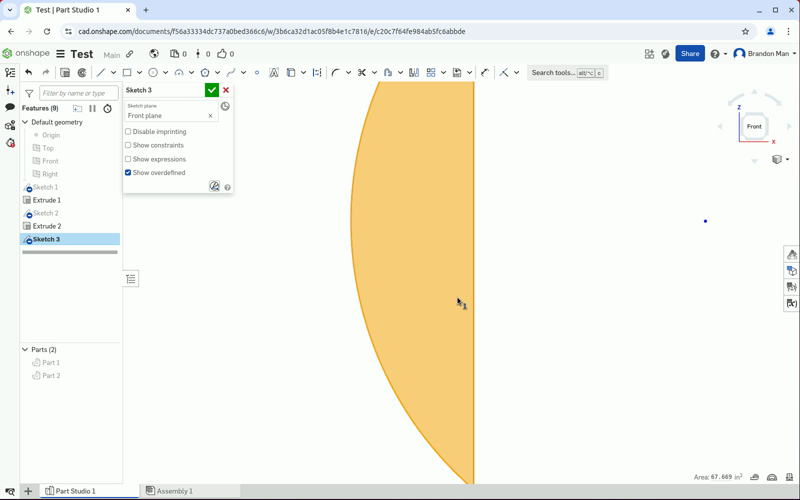
scroll(-6)
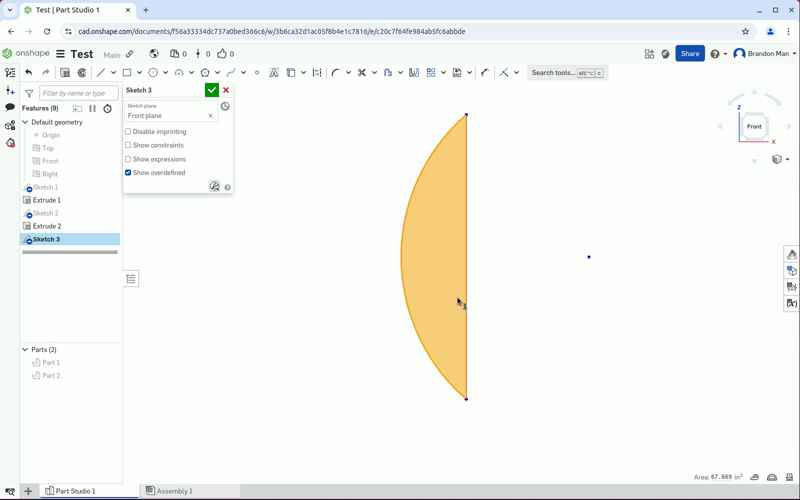
scroll(-6)
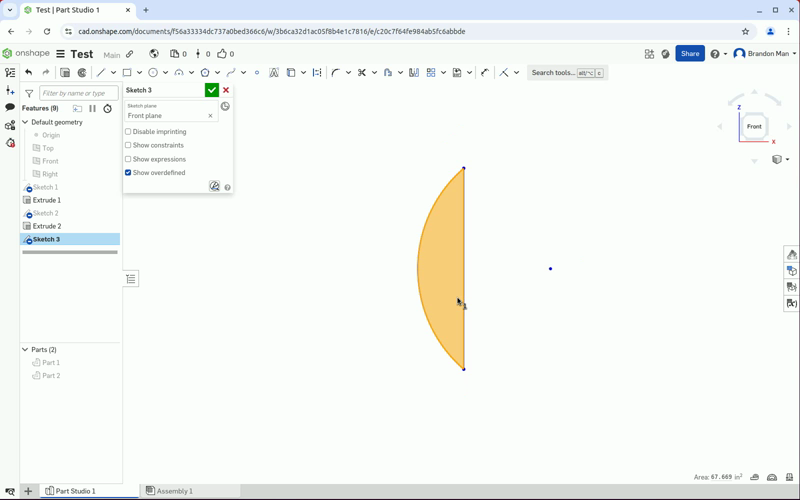
scroll(-6)
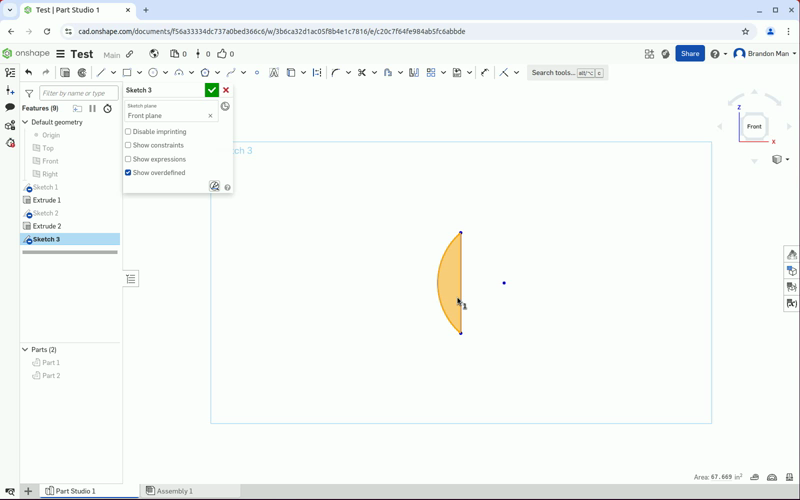
mouse_move(73, 352)
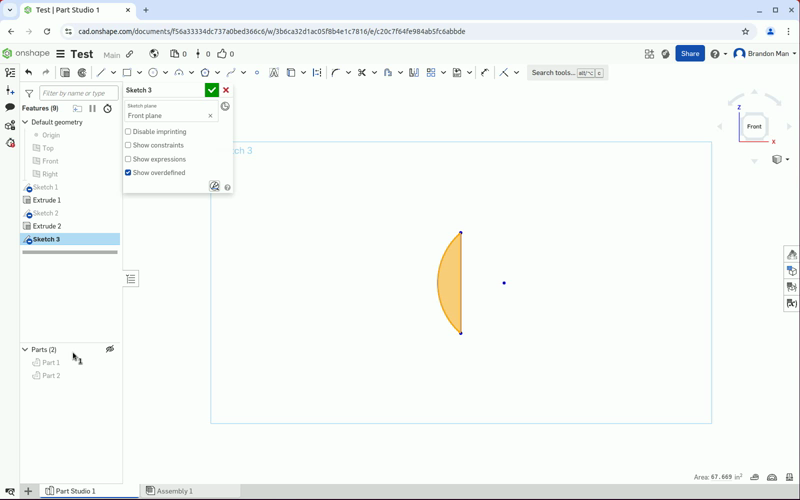
key(shift+y)
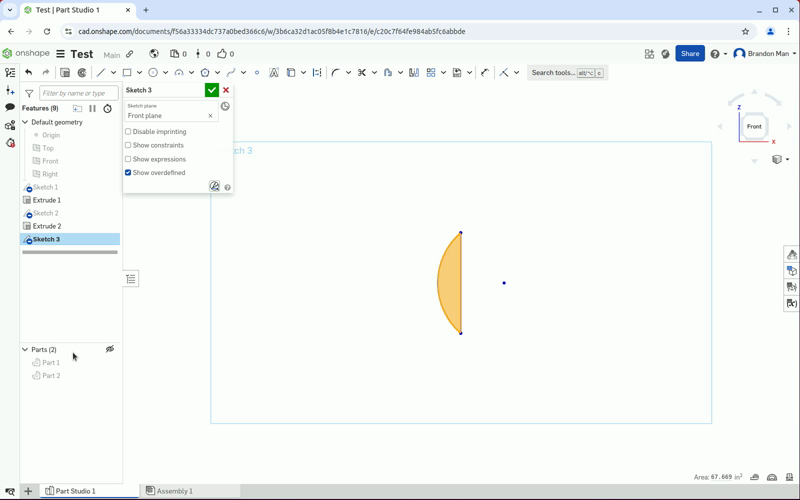
key(shift+e)
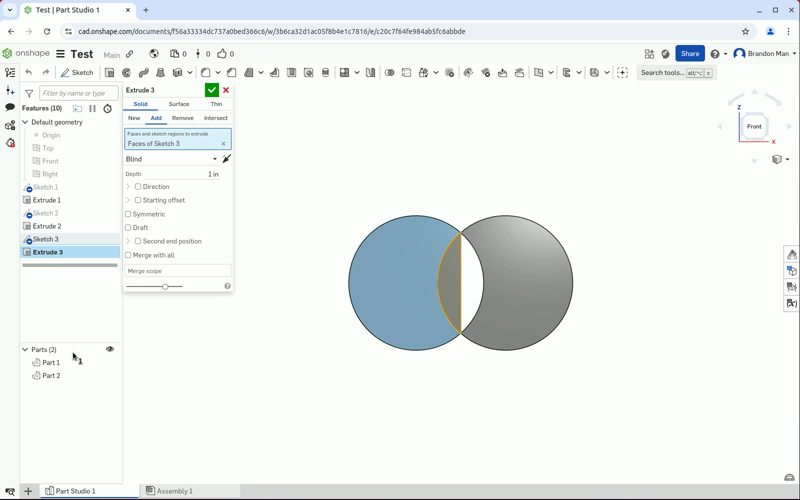
mouse_move(143, 106)
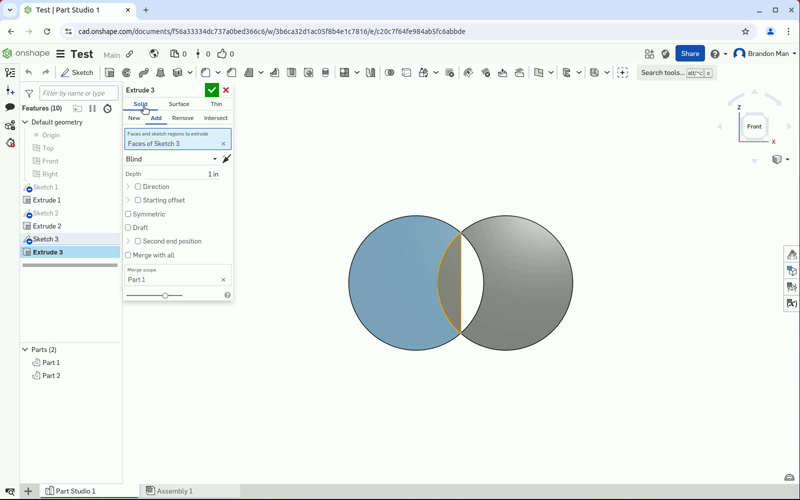
click(143, 106)
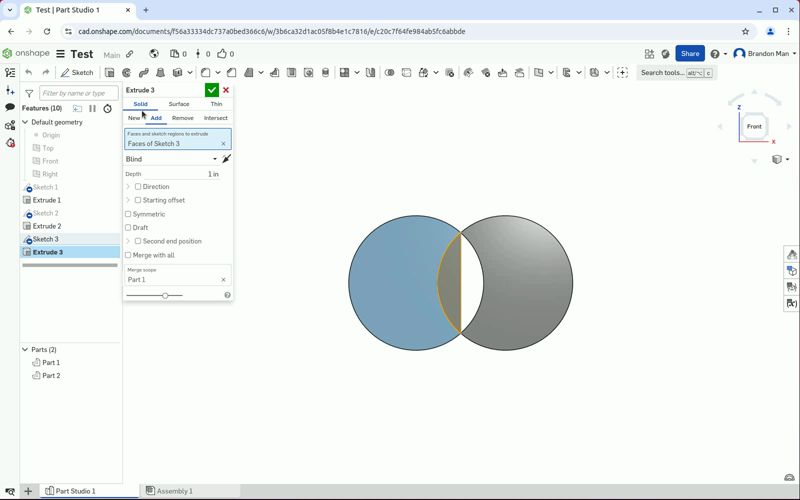
mouse_move(137, 120)
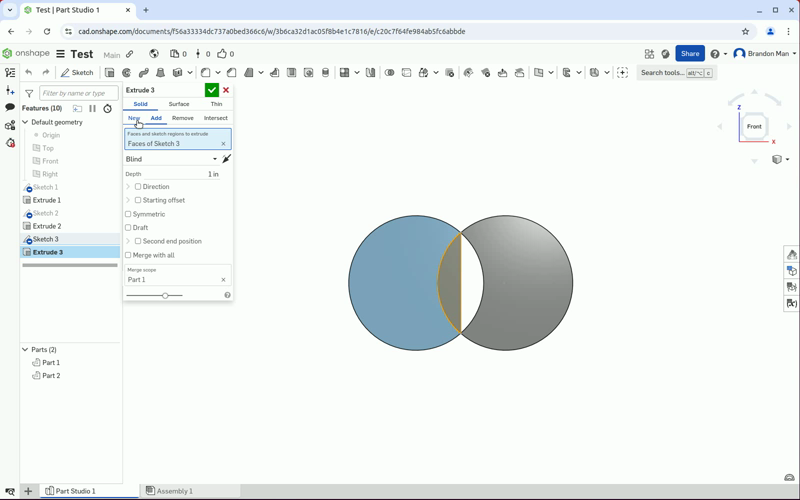
click(137, 120)
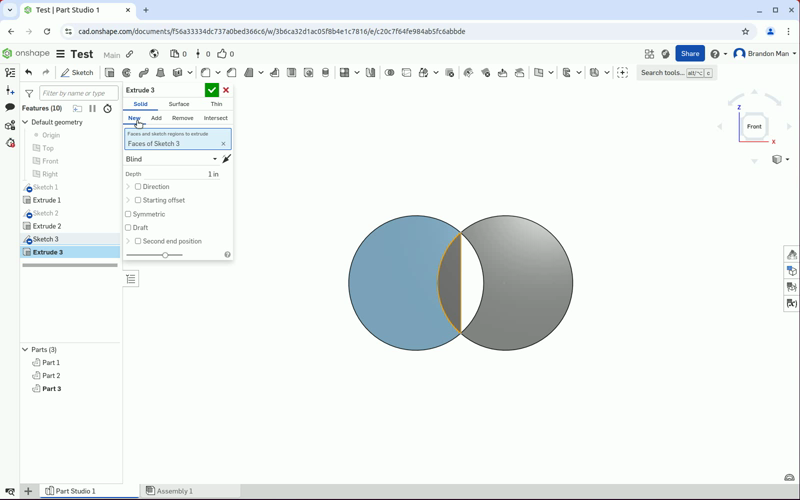
key(tab, 4)
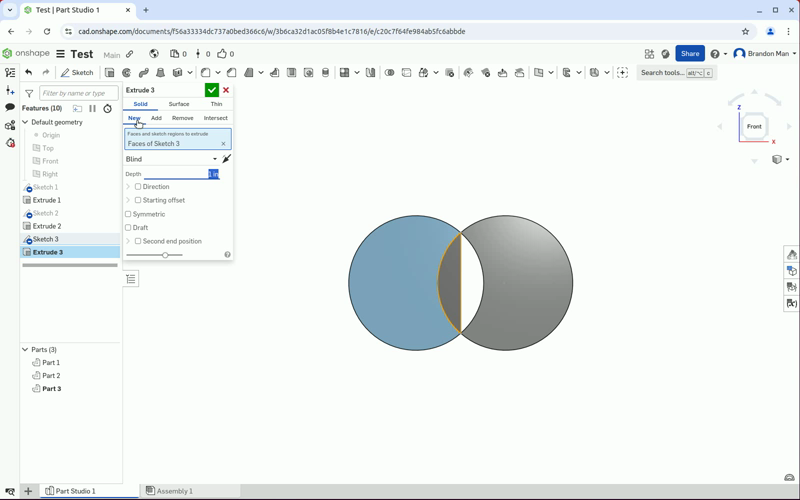
text(0.241)
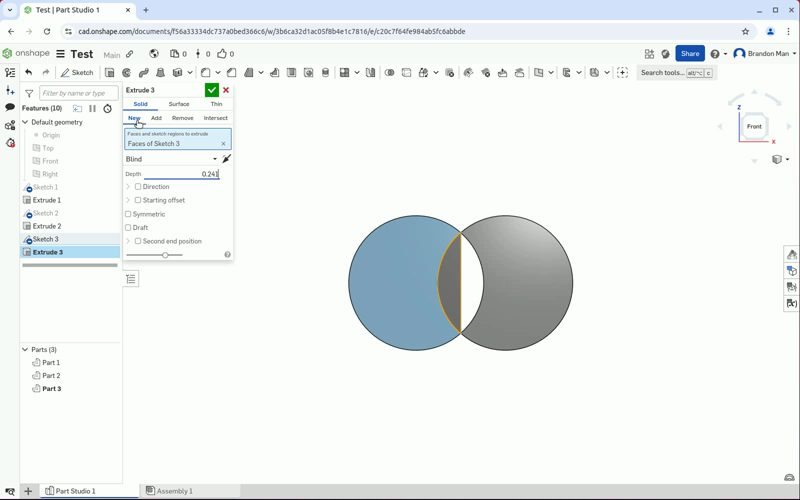
key(enter)
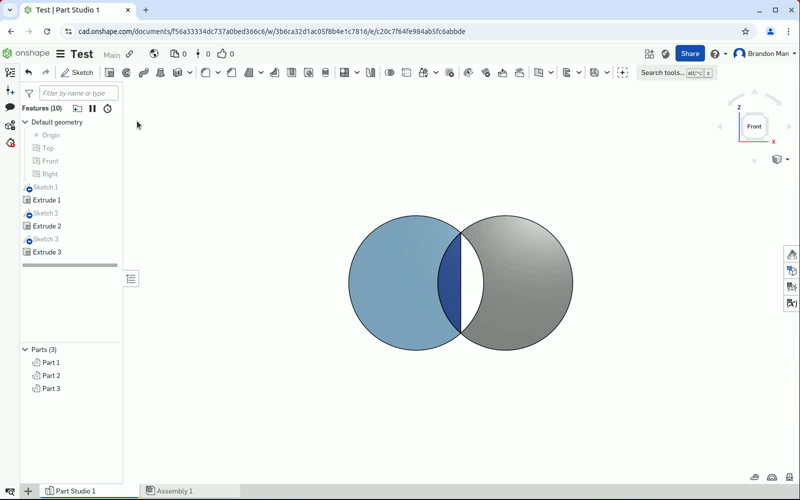
key(shift+h)
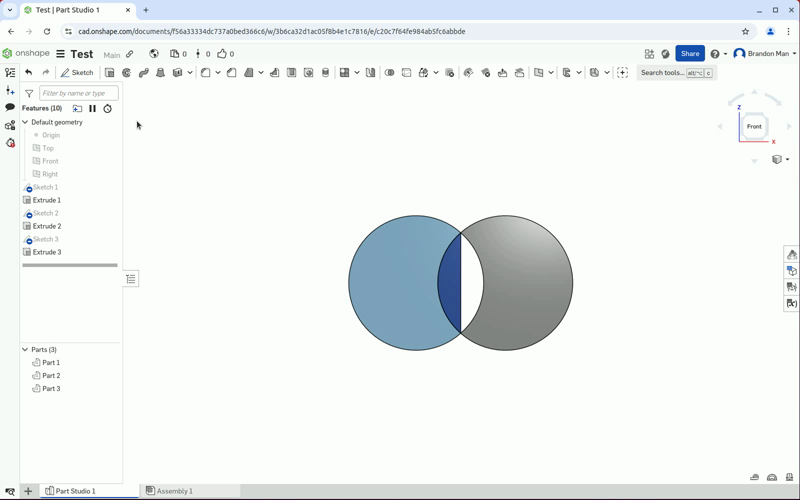
key(shift+h)
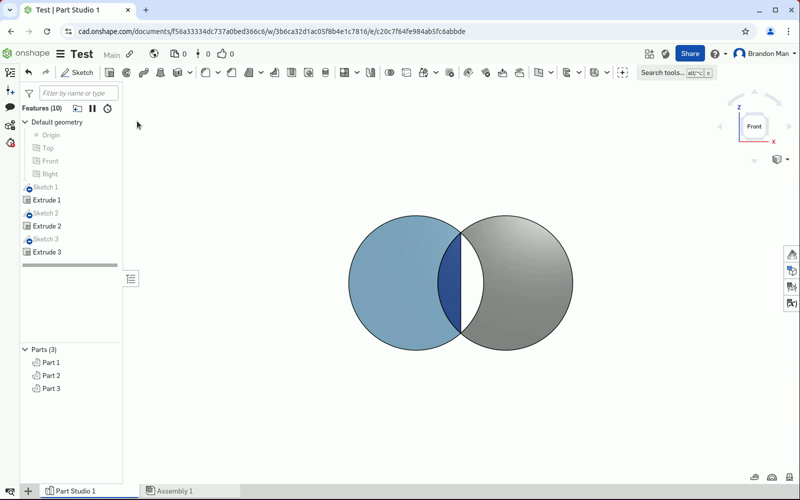
mouse_move(73, 189)
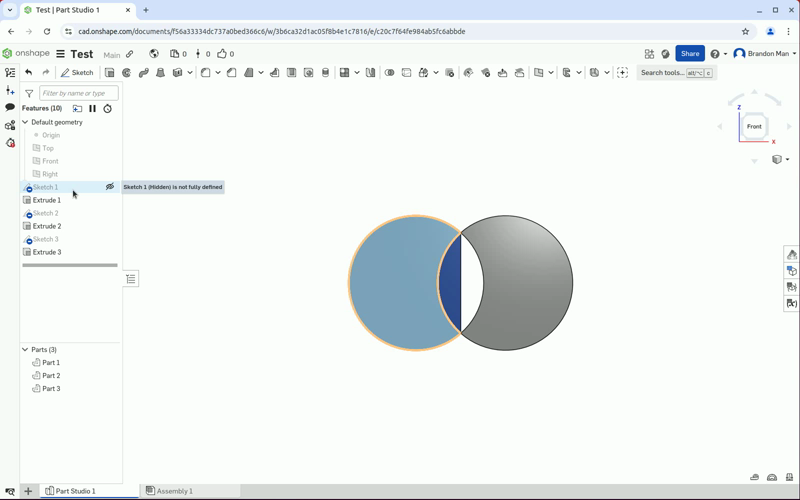
click(73, 189)
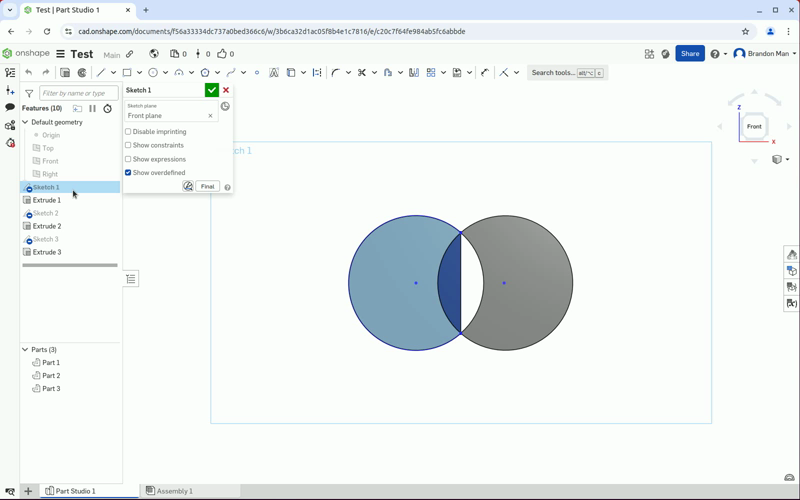
mouse_move(229, 92)
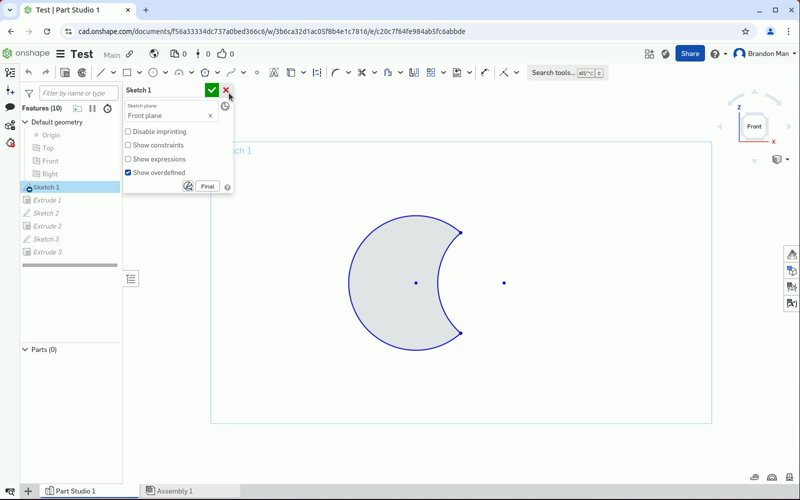
click(229, 92)
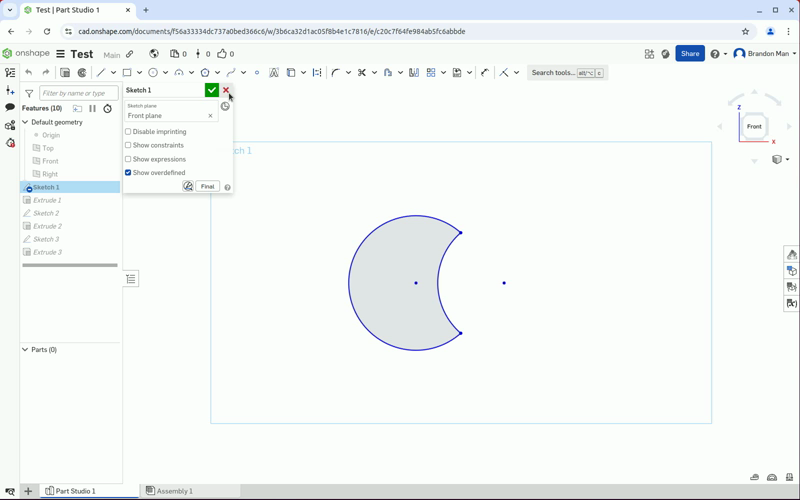
key(shift+s)
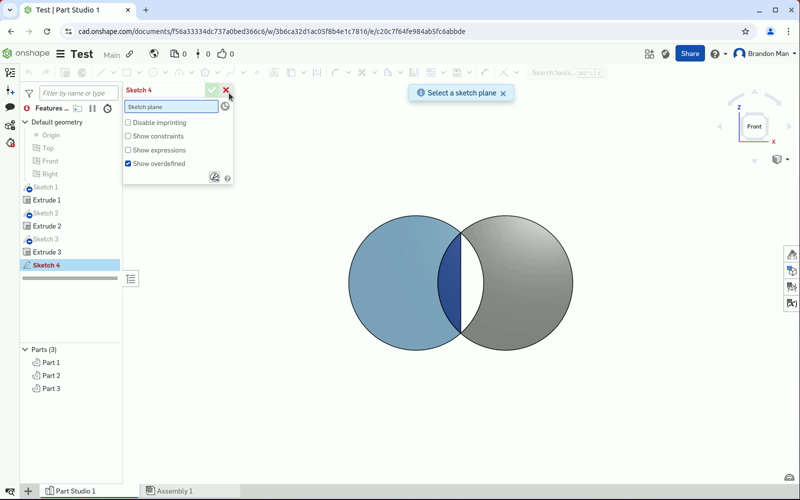
mouse_move(73, 163)
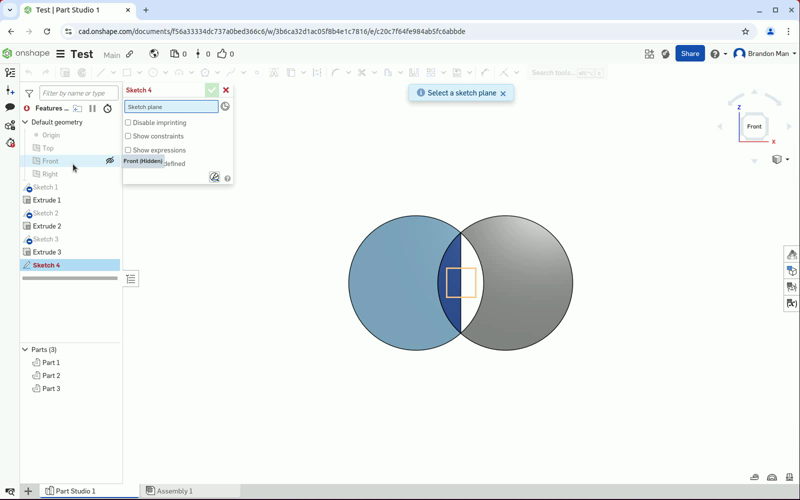
click(73, 163)
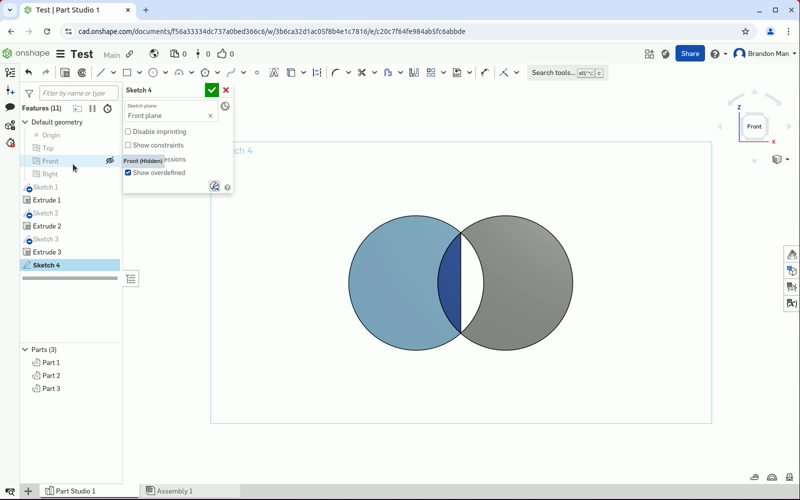
mouse_move(73, 352)
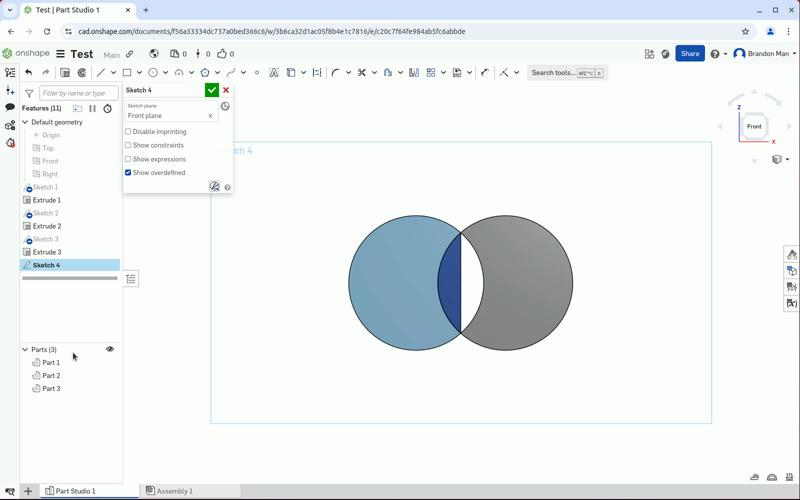
key(y)
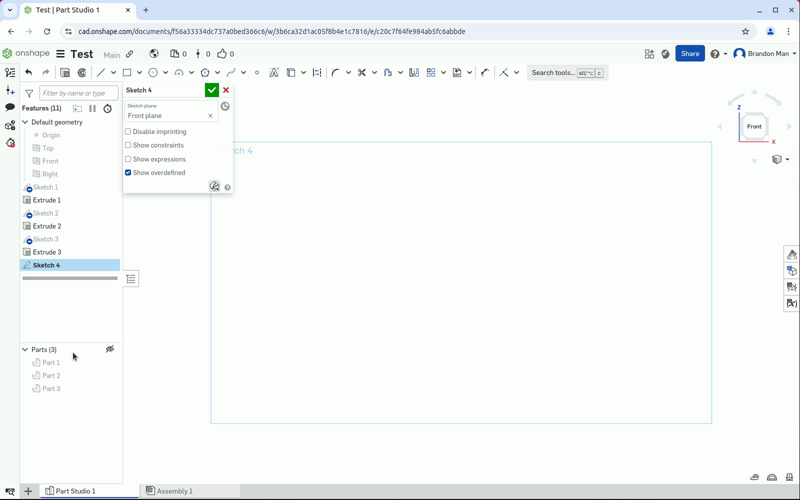
key(a)
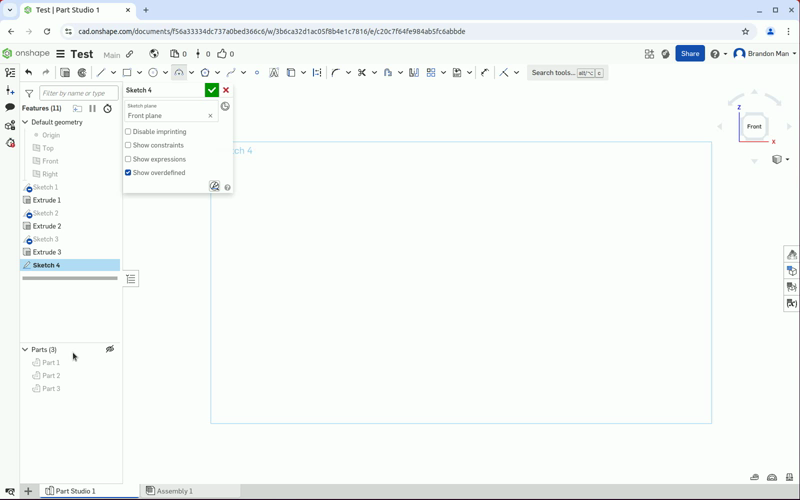
key_down(shift)
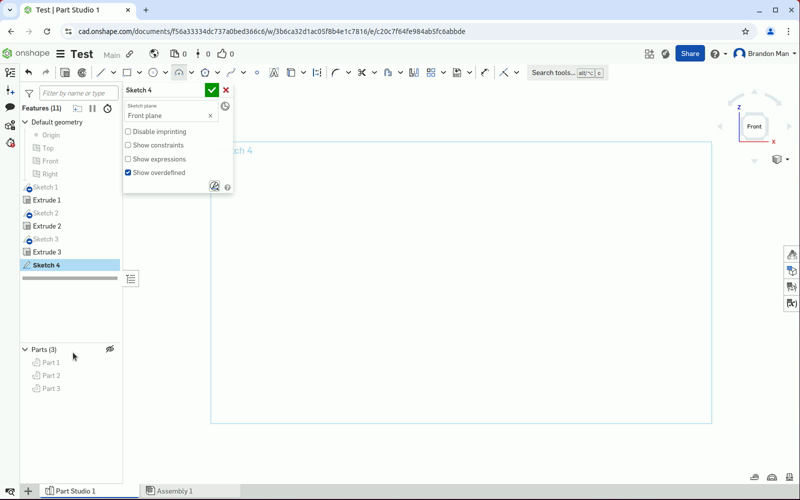
mouse_move(460, 333)
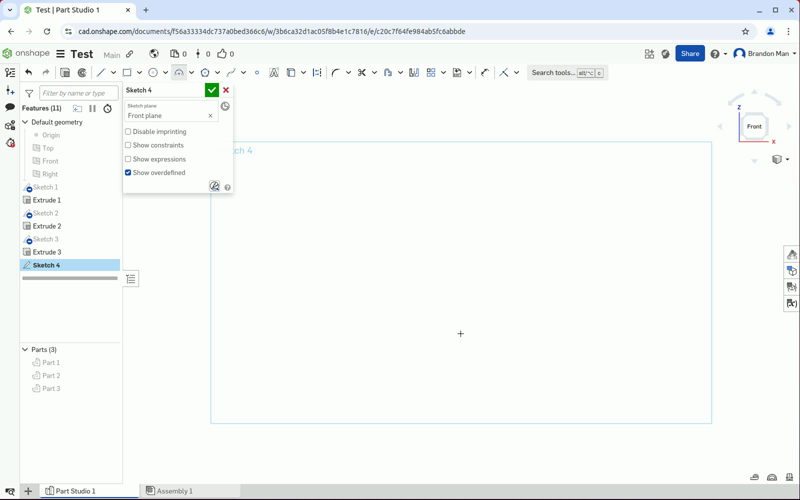
click(460, 333)
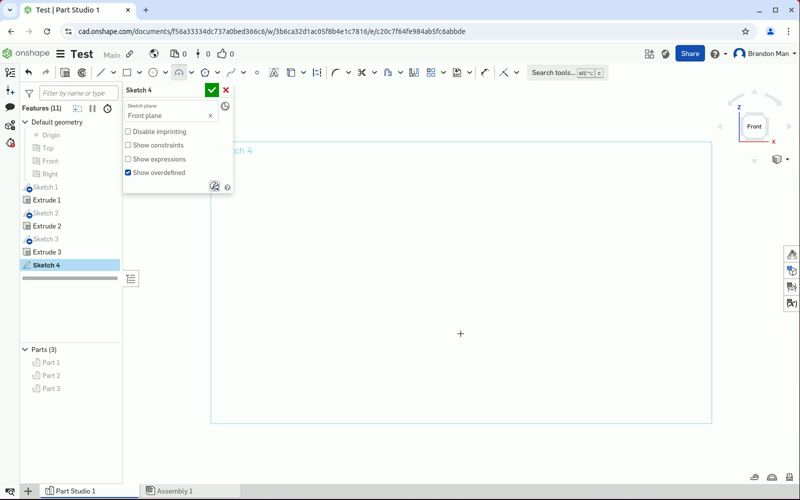
key_up(shift)
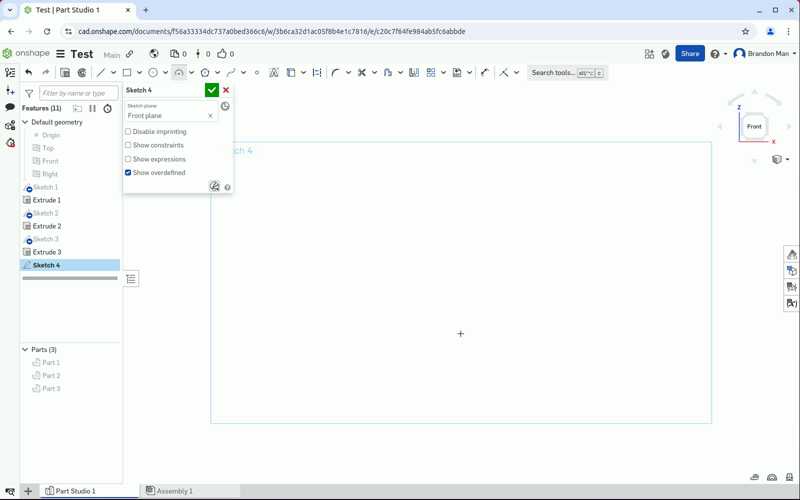
key_down(shift)
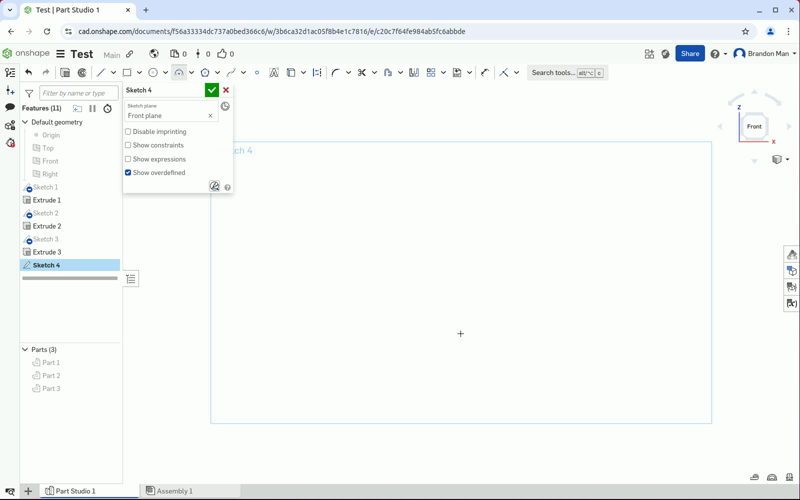
mouse_move(460, 232)
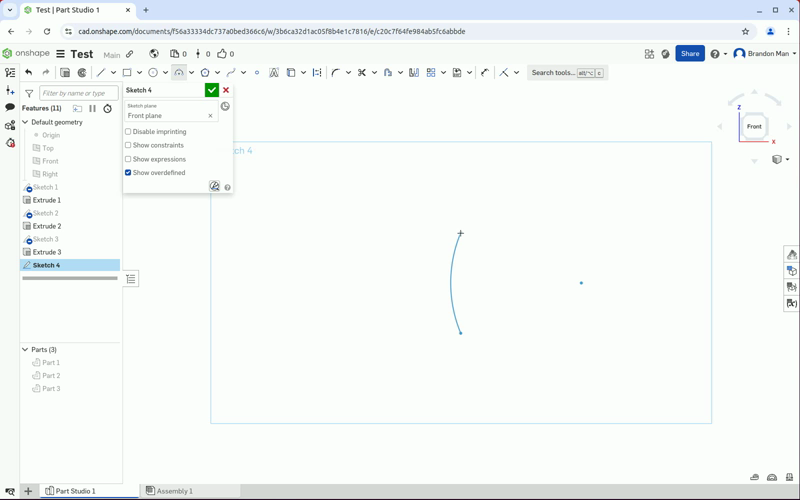
click(460, 232)
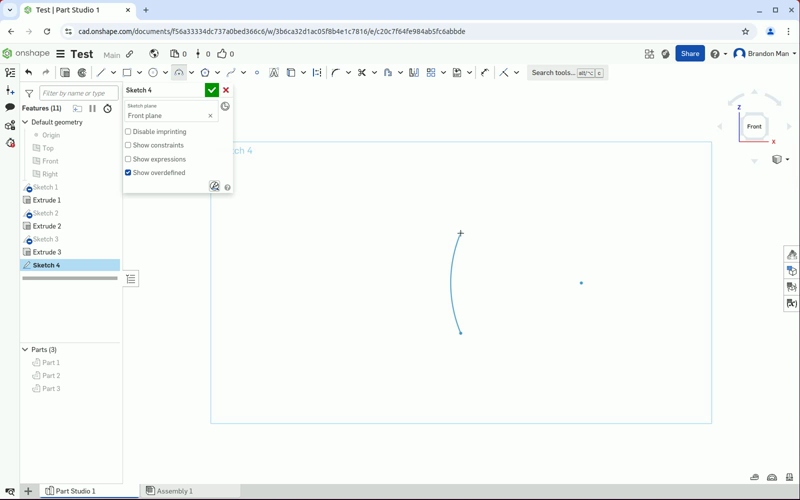
mouse_move(483, 282)
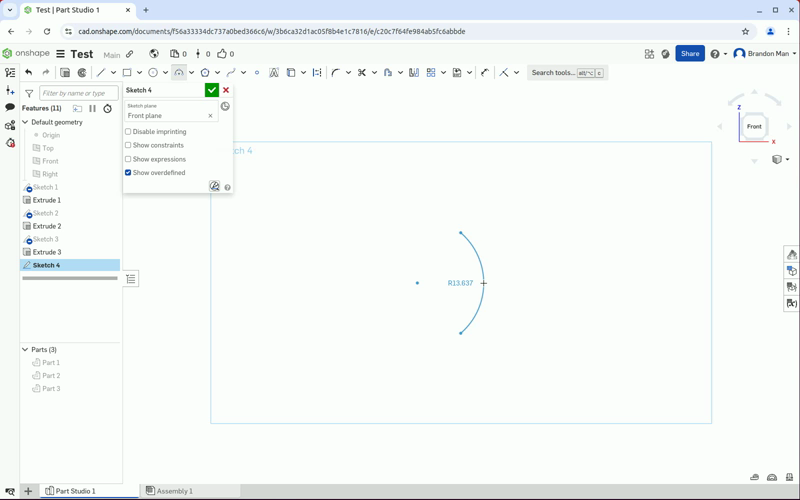
click(483, 282)
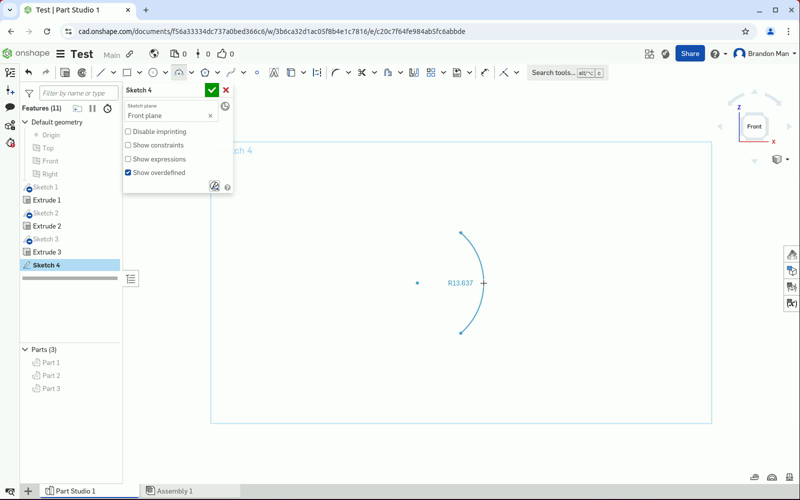
key_up(shift)
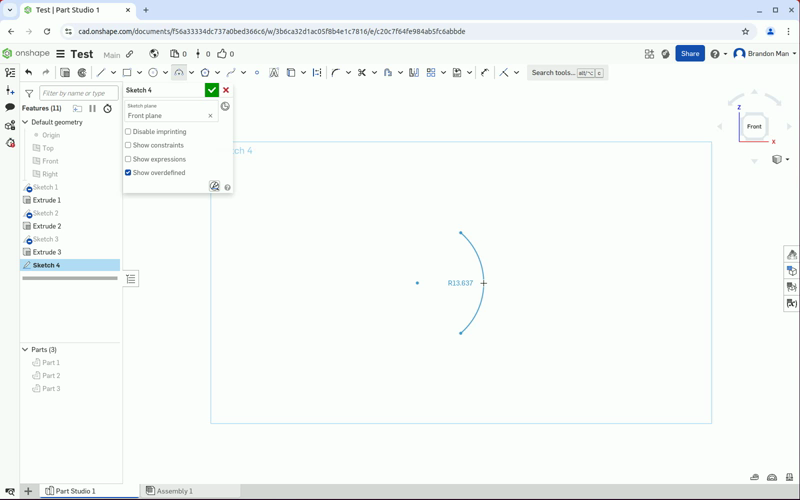
key(esc)
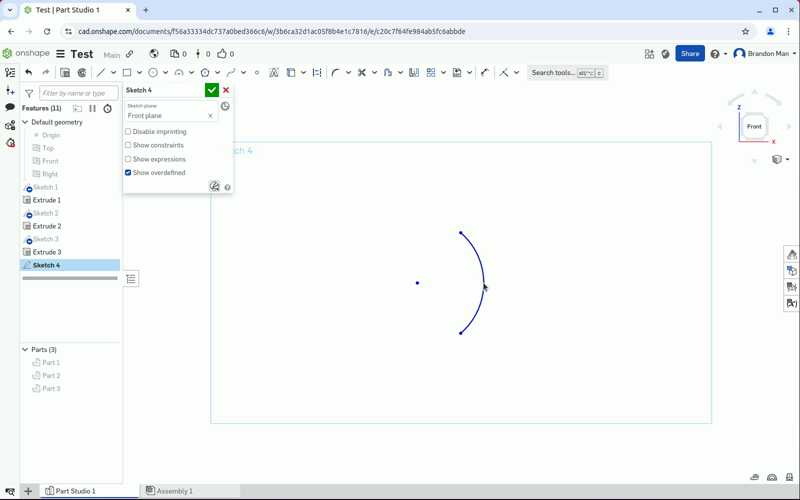
key(l)
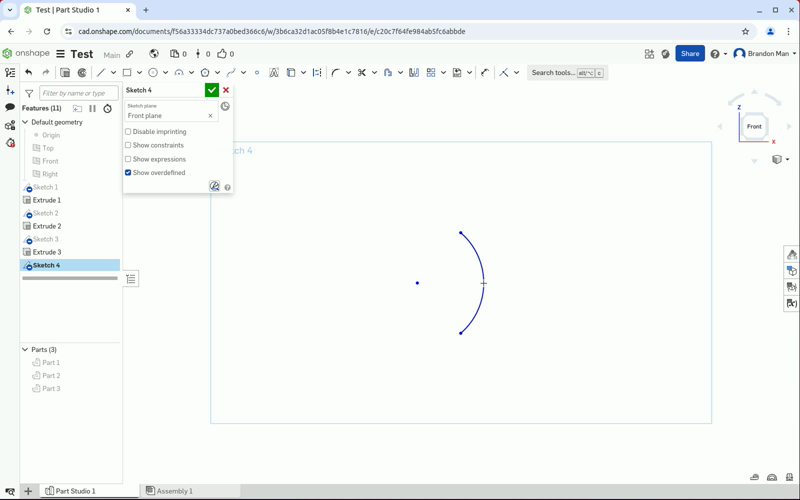
mouse_move(460, 232)
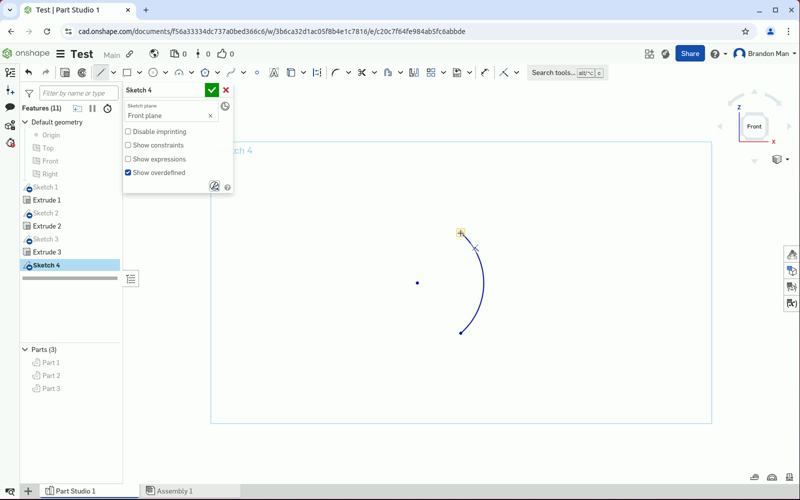
click(460, 232)
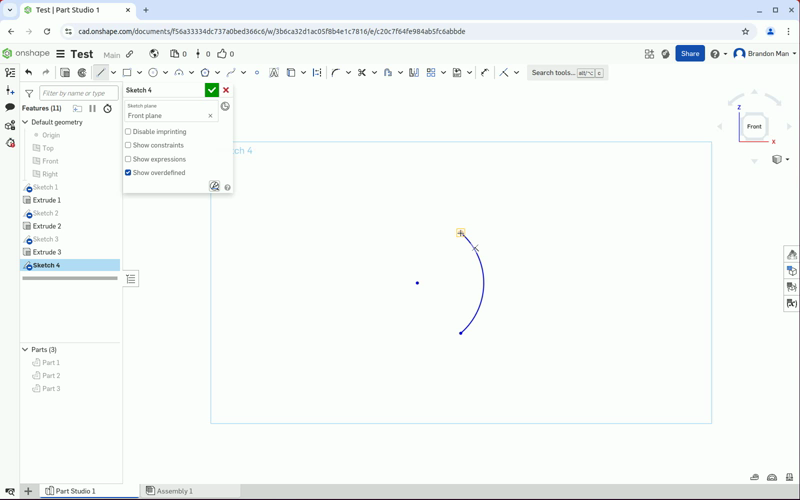
key_down(shift)
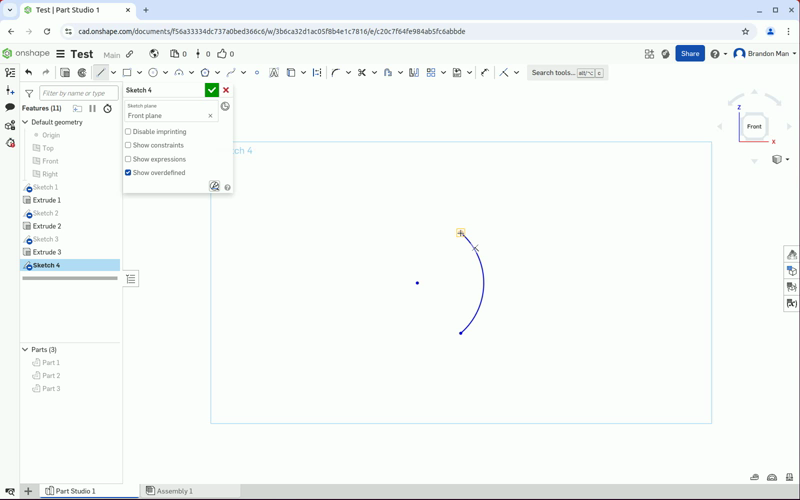
mouse_move(460, 333)
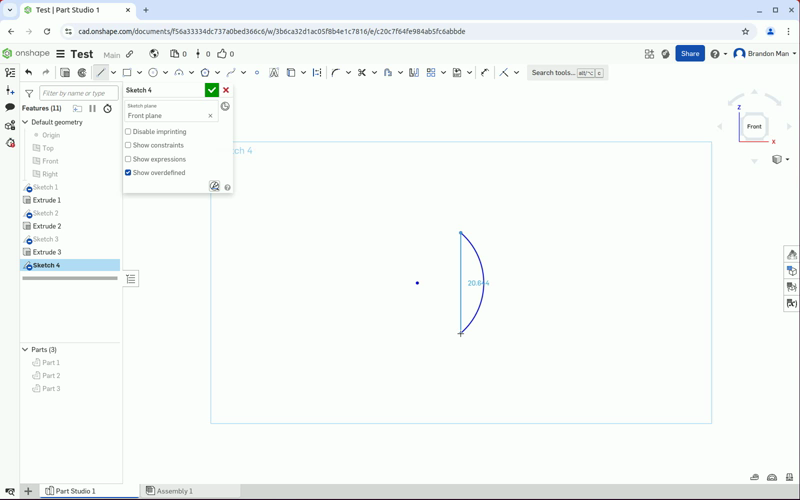
key_up(shift)
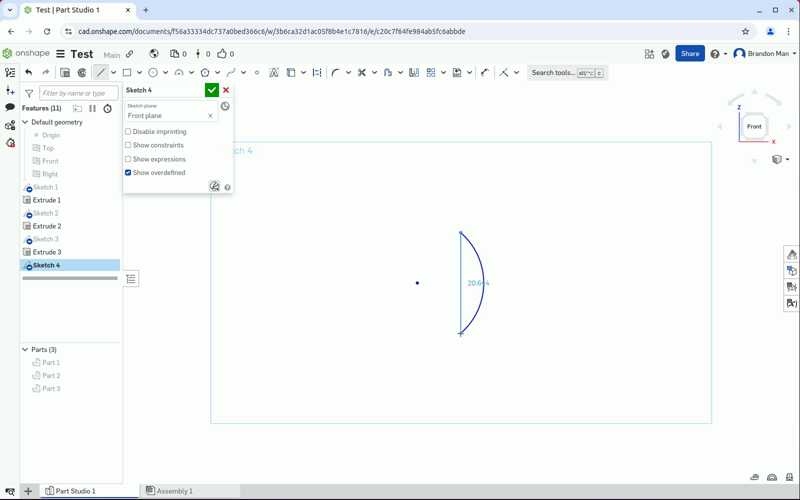
click(460, 333)
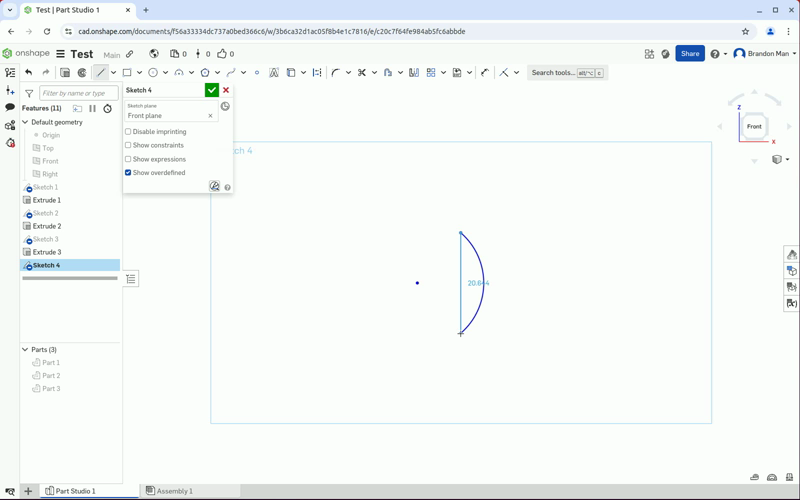
key(esc)
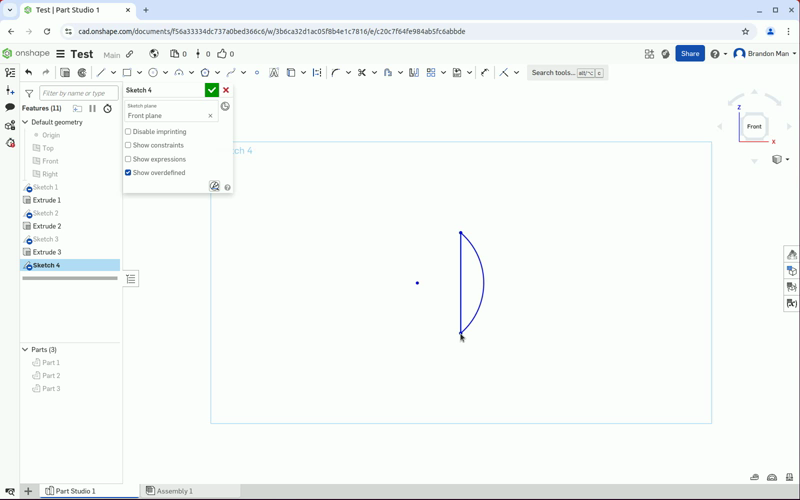
mouse_move(462, 302)
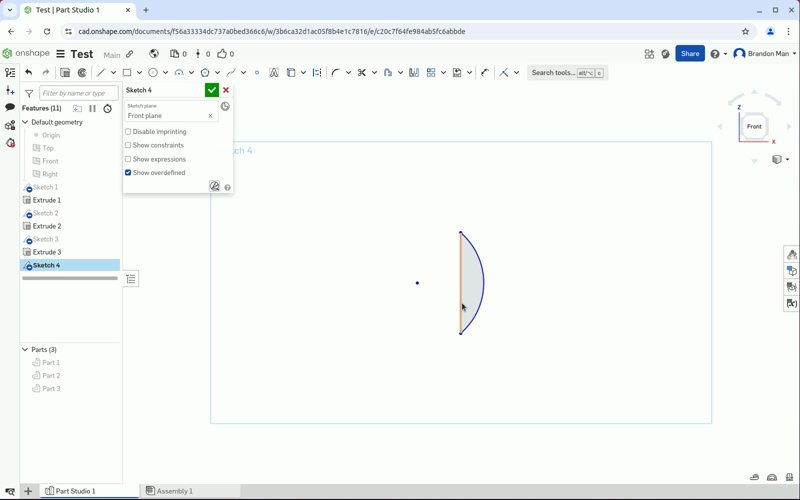
scroll(6)
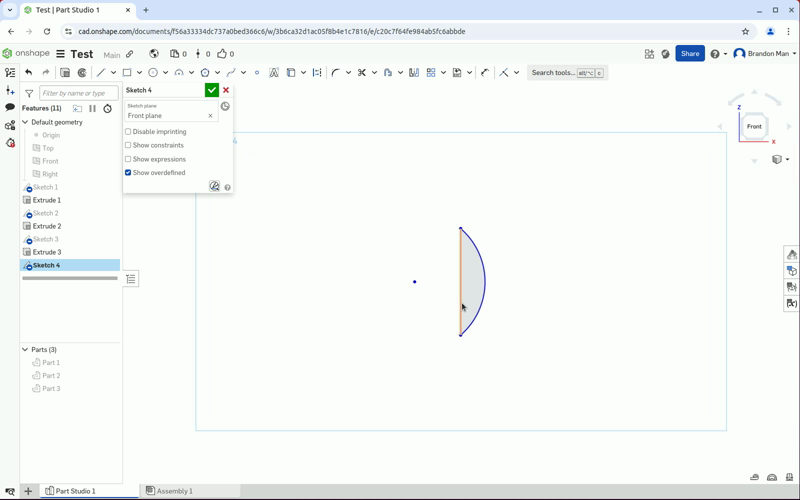
scroll(6)
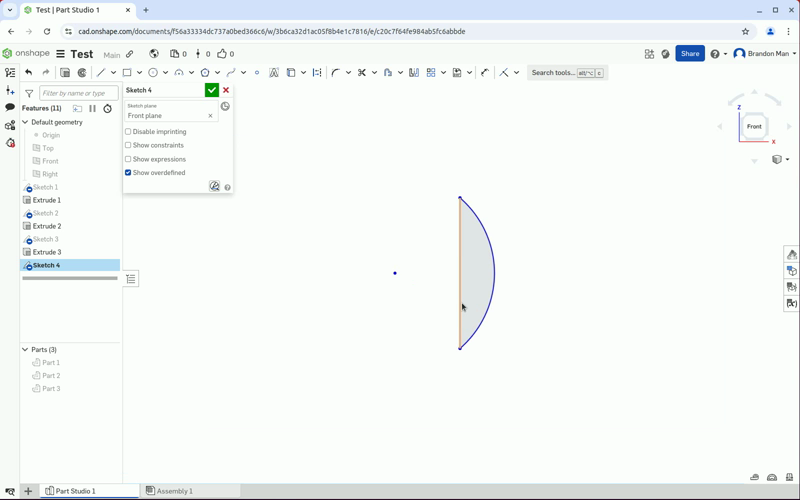
scroll(6)
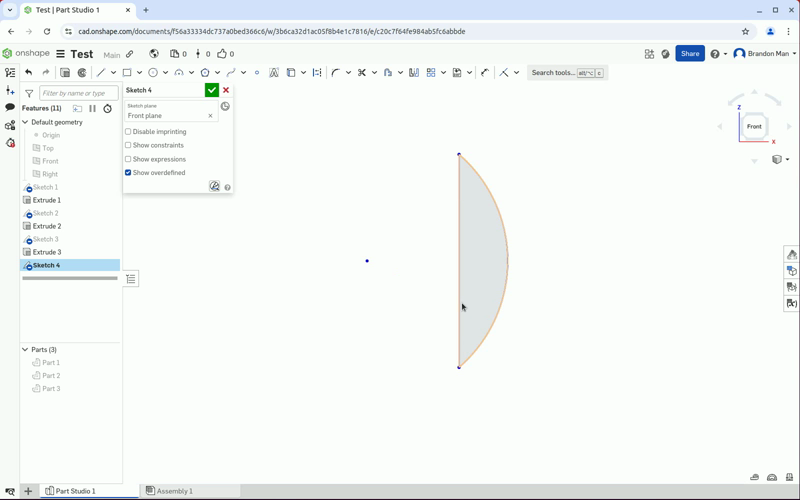
scroll(6)
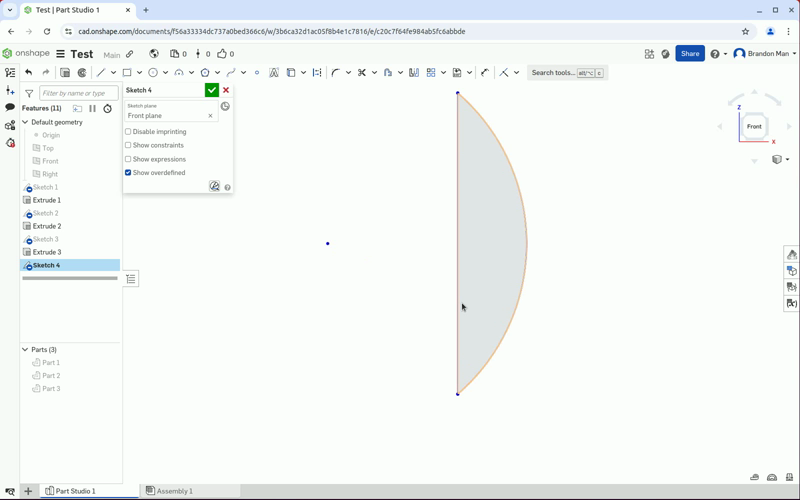
scroll(6)
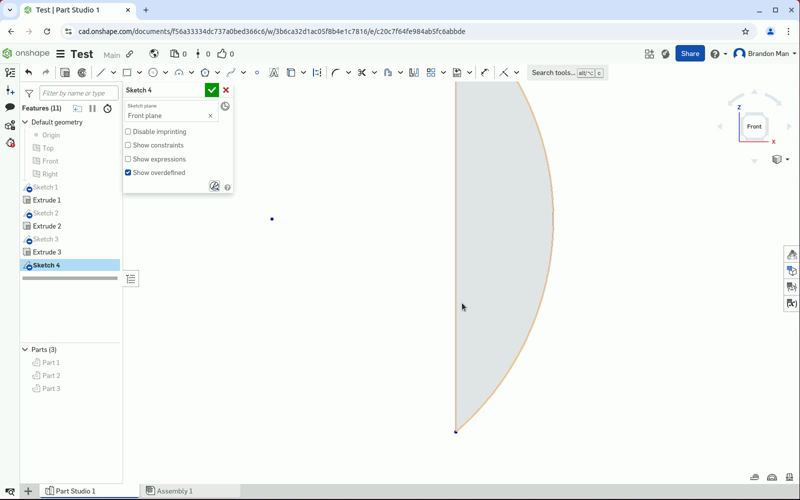
scroll(6)
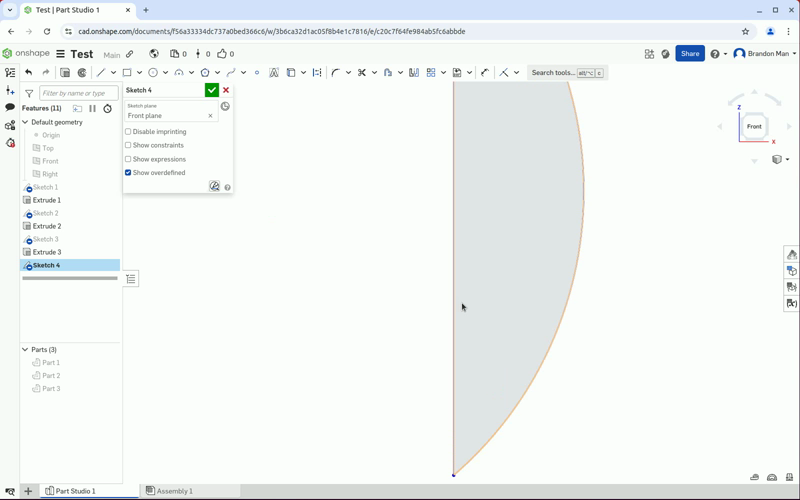
scroll(6)
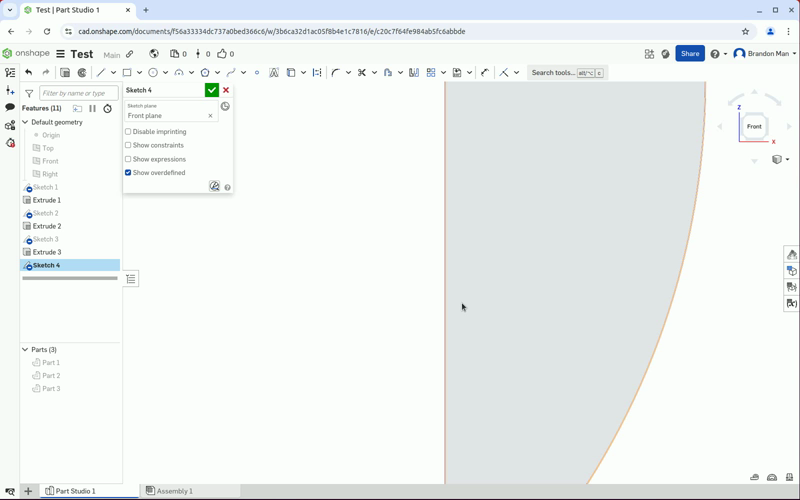
click(462, 302)
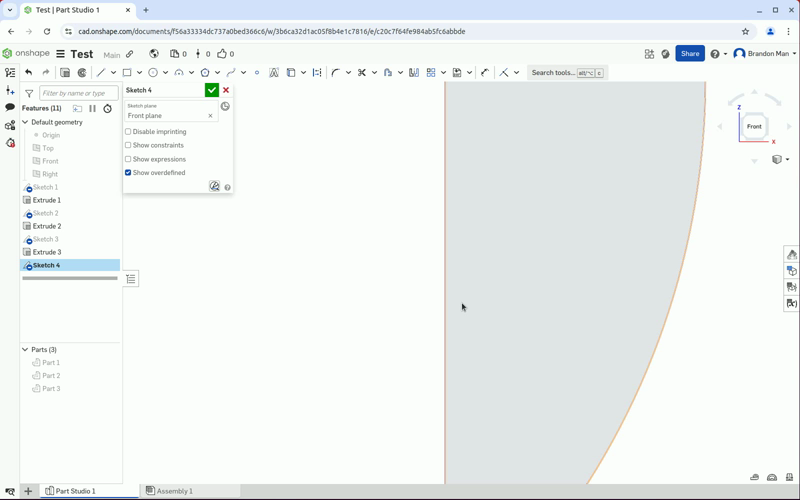
scroll(-6)
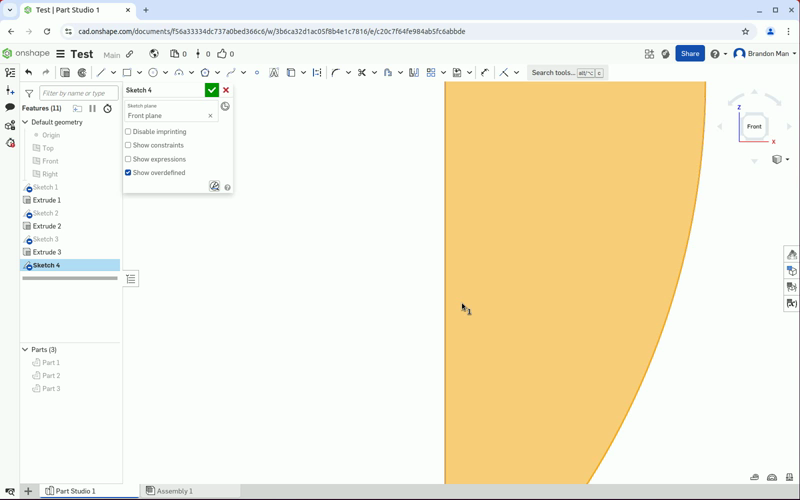
scroll(-6)
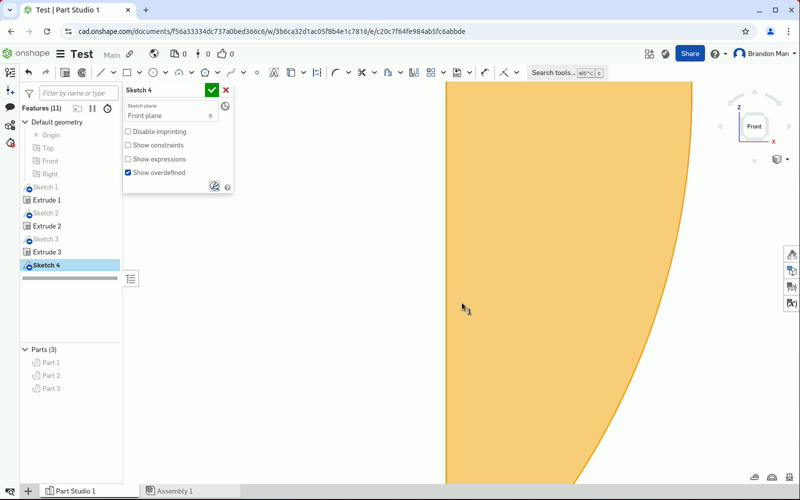
scroll(-6)
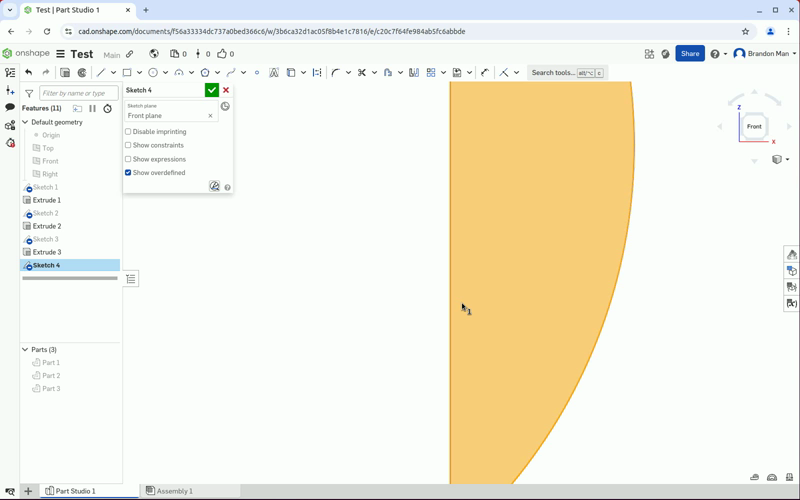
scroll(-6)
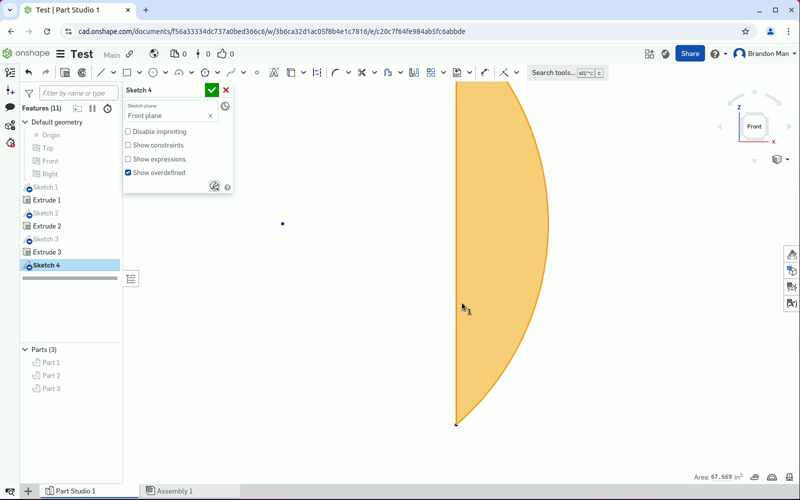
scroll(-6)
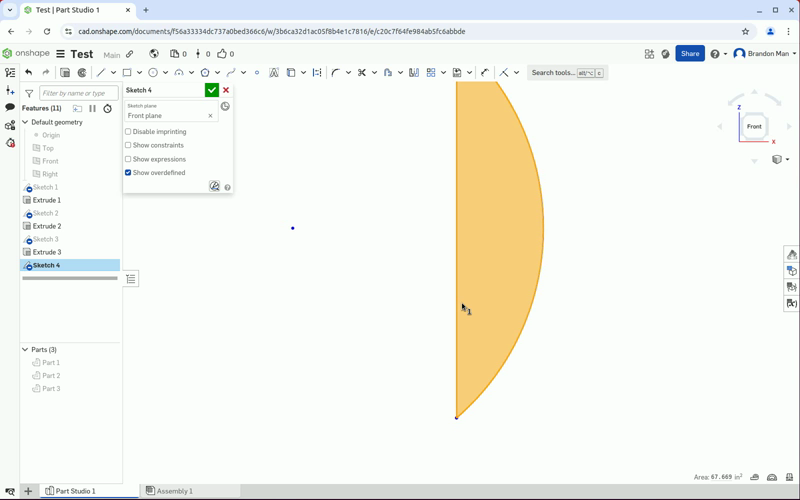
scroll(-6)
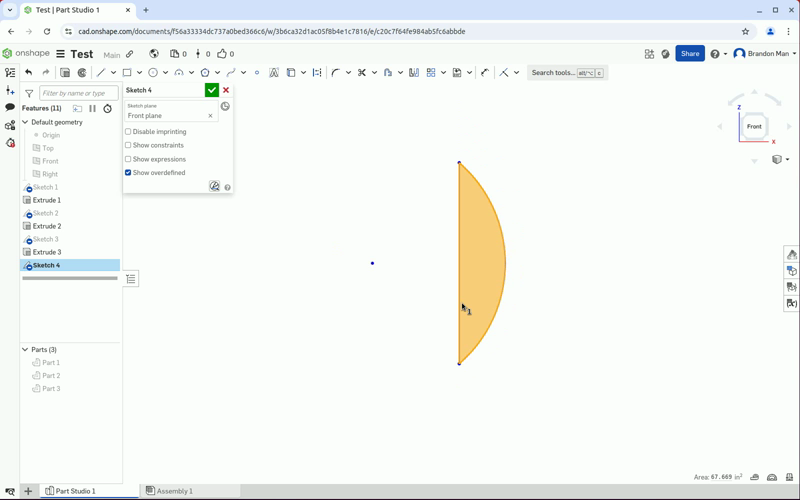
scroll(-6)
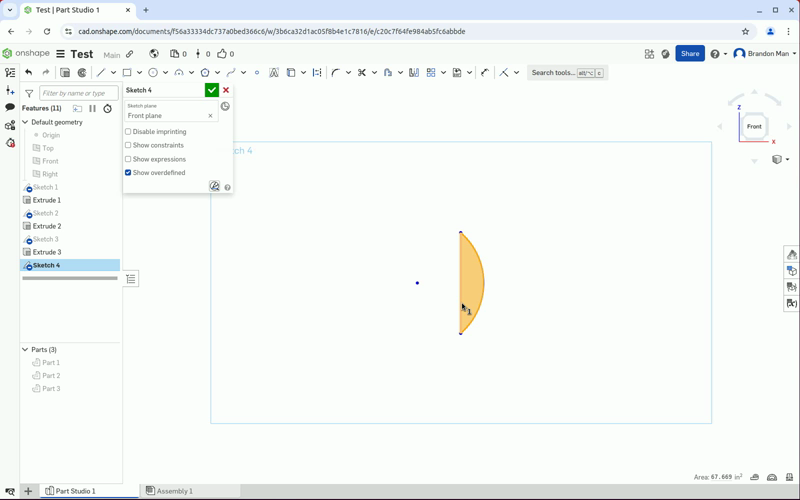
mouse_move(73, 352)
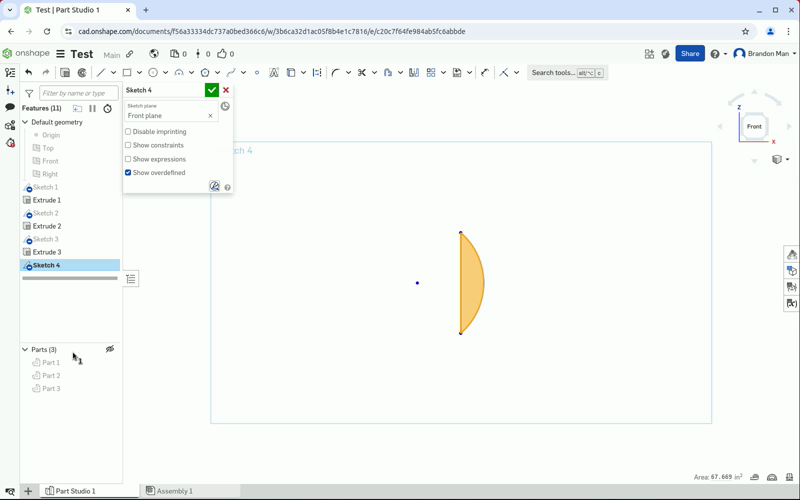
key(shift+y)
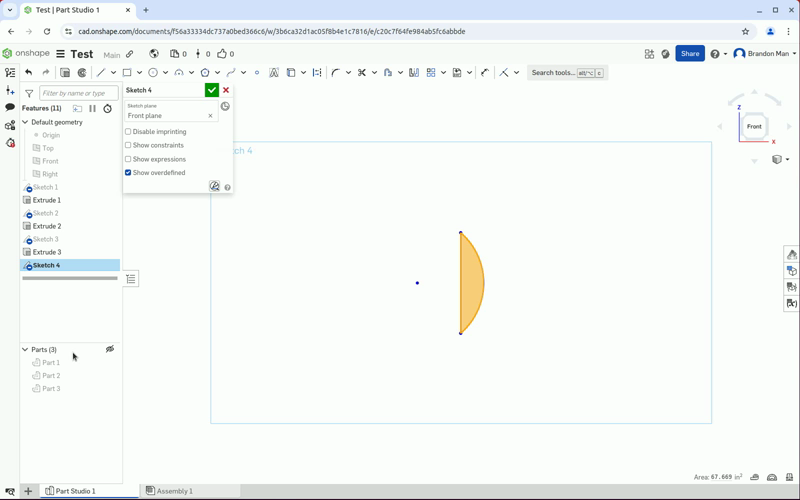
key(shift+e)
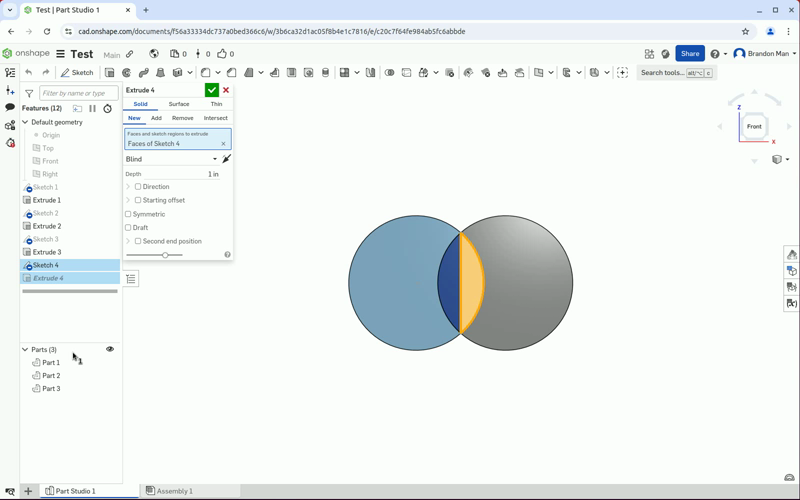
mouse_move(143, 106)
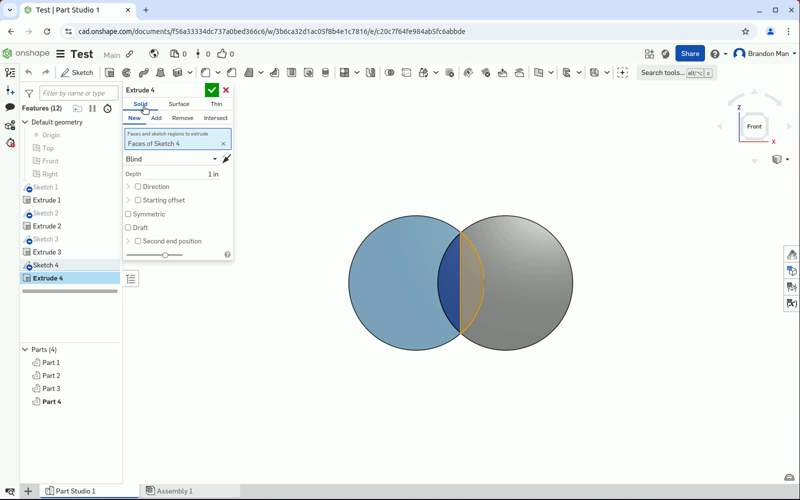
click(143, 106)
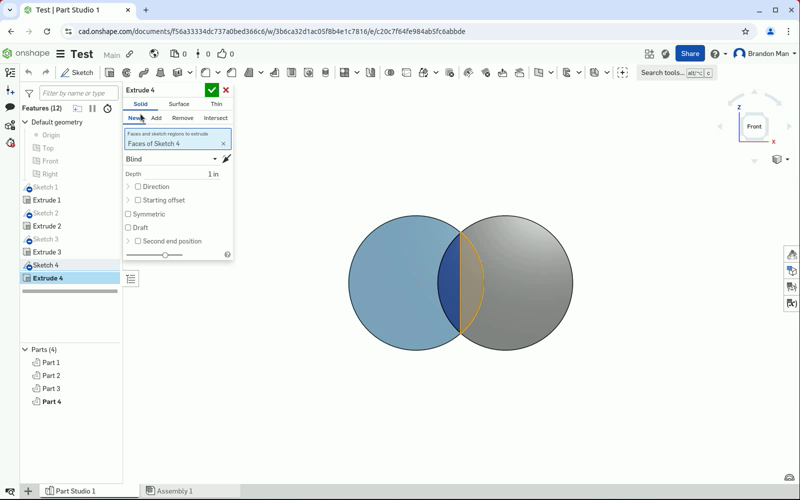
mouse_move(137, 120)
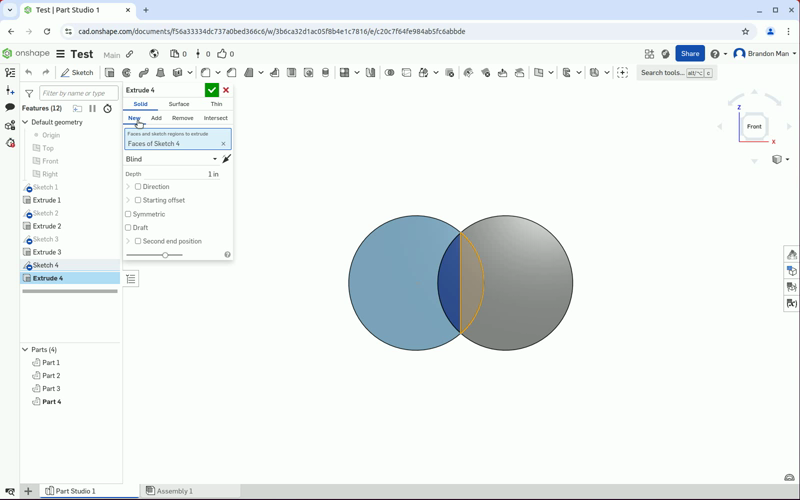
click(137, 120)
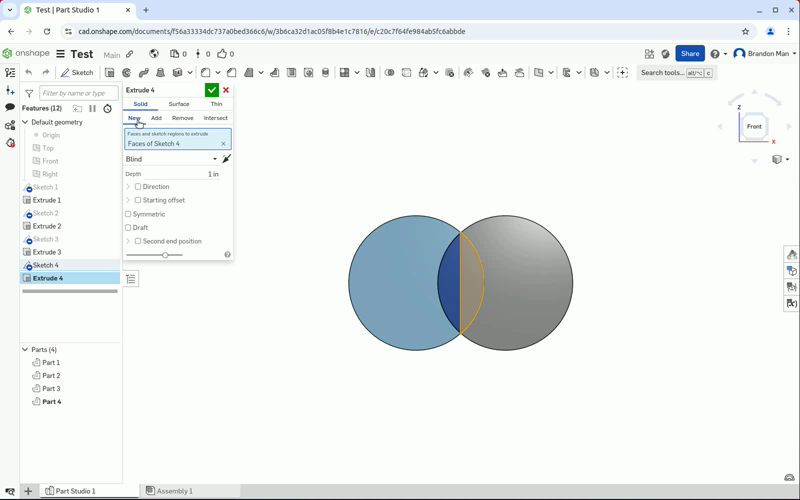
key(tab, 4)
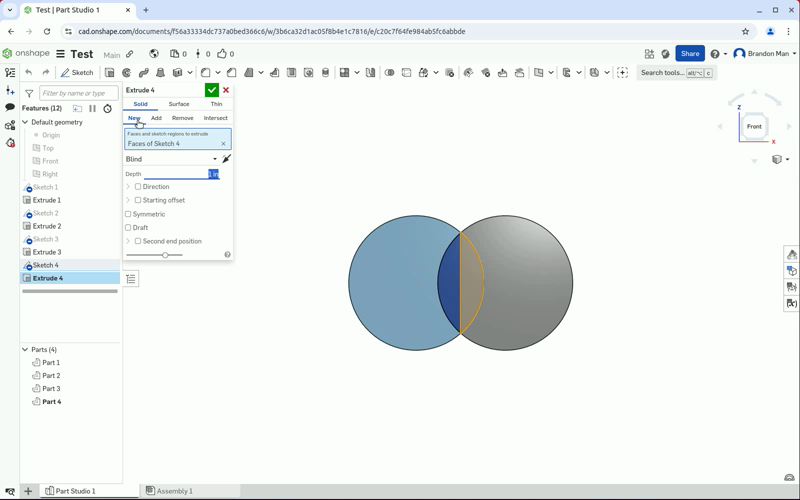
text(0.241)
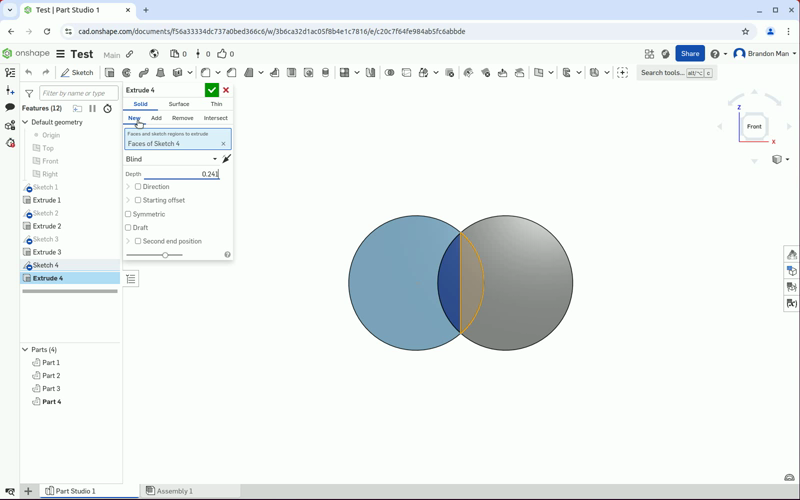
key(enter)
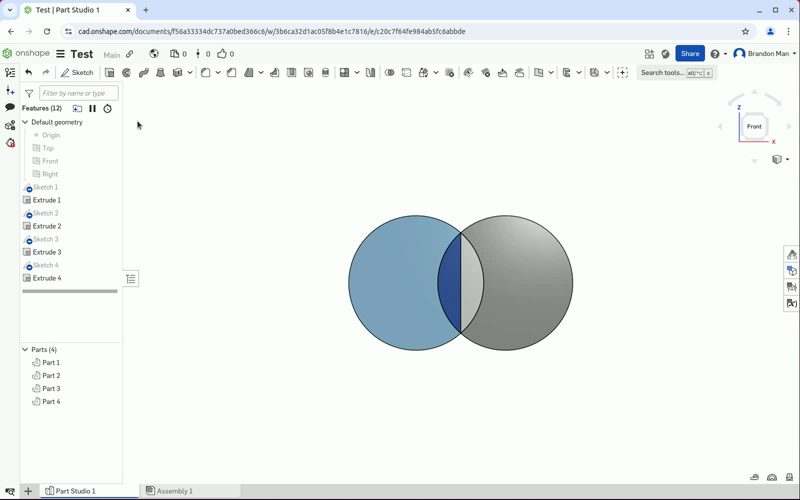
key(shift+h)
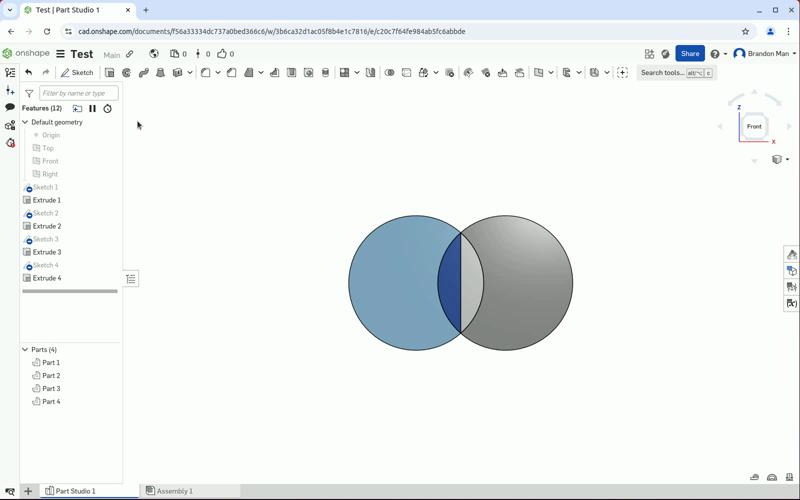
key(shift+h)
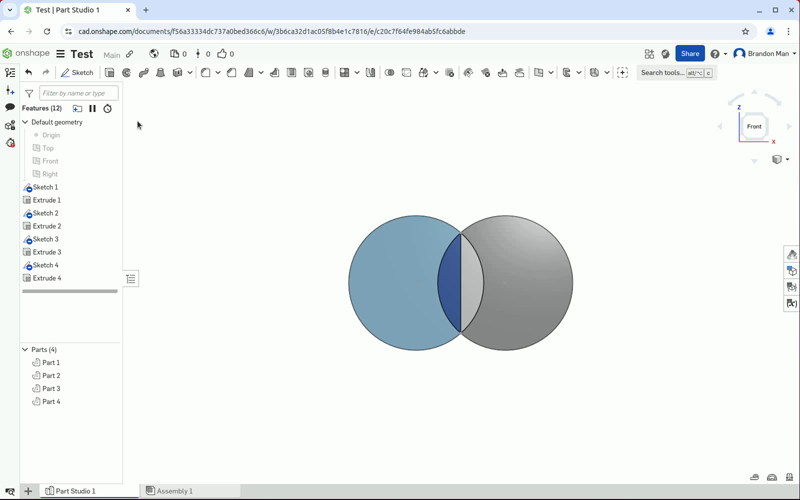
key(shift+7)
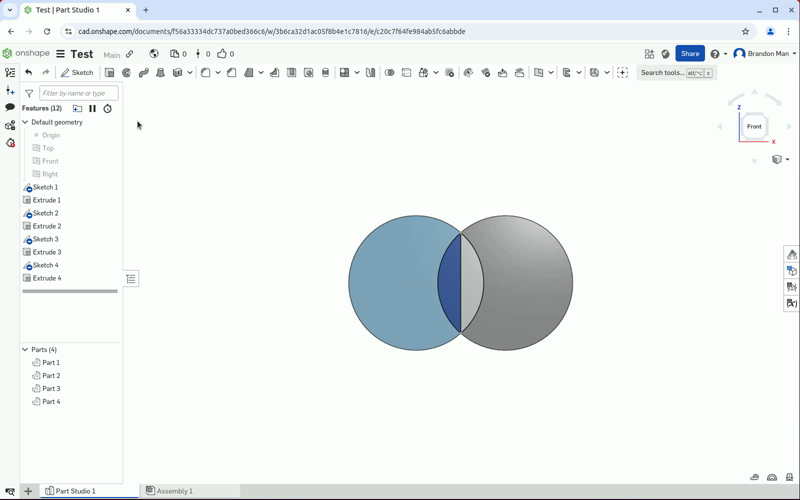
key(left, 2)
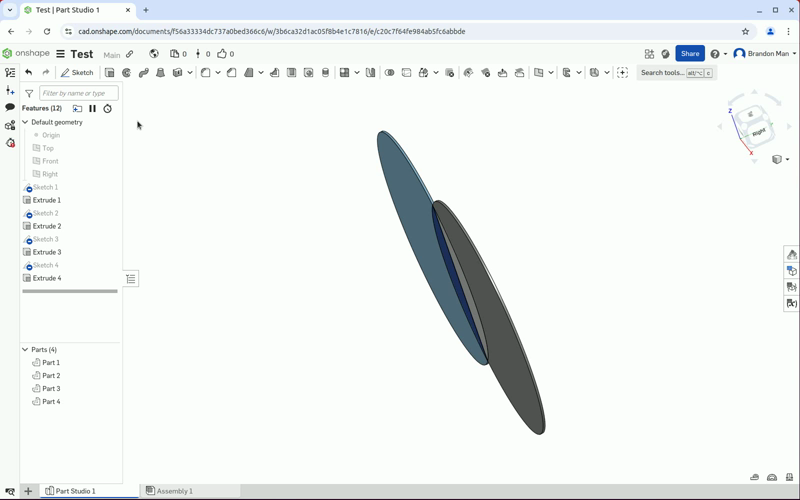
key(down, 2)
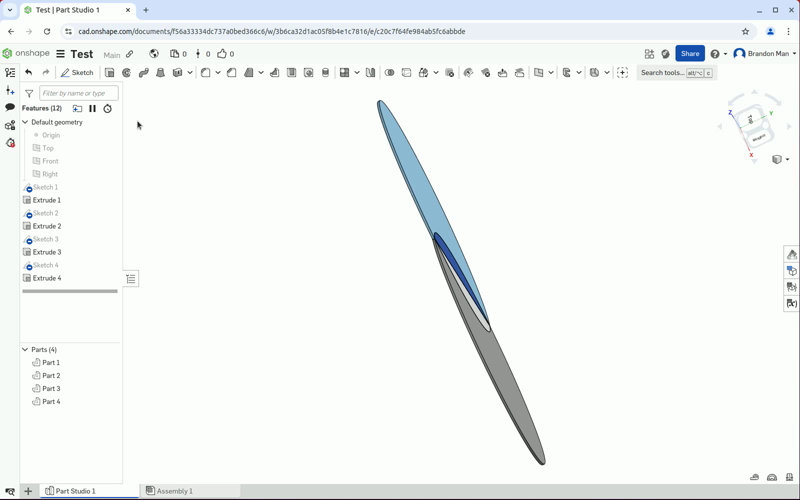
key(up, 2)
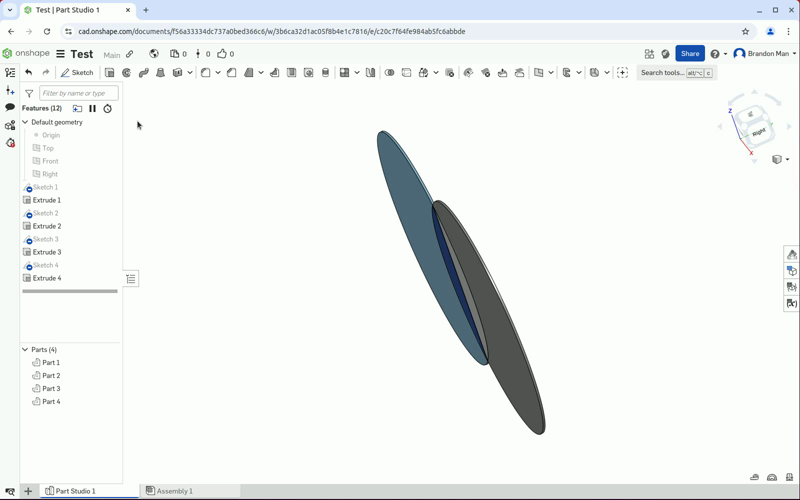
key(right, 2)
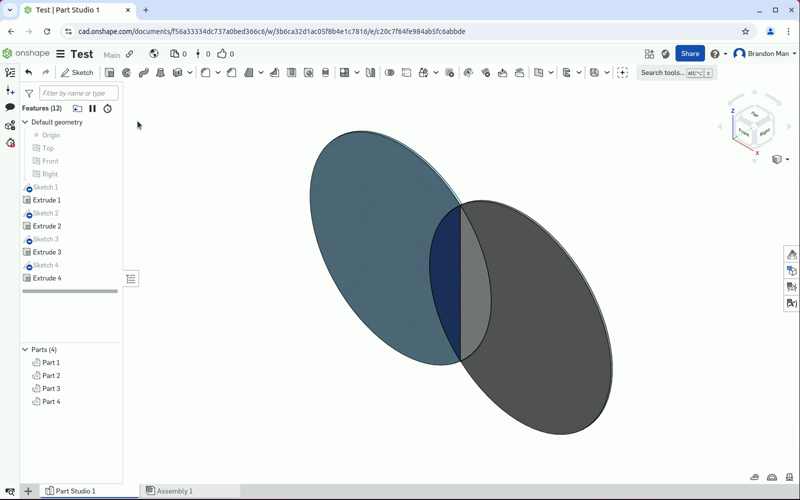
mouse_move(73, 189)
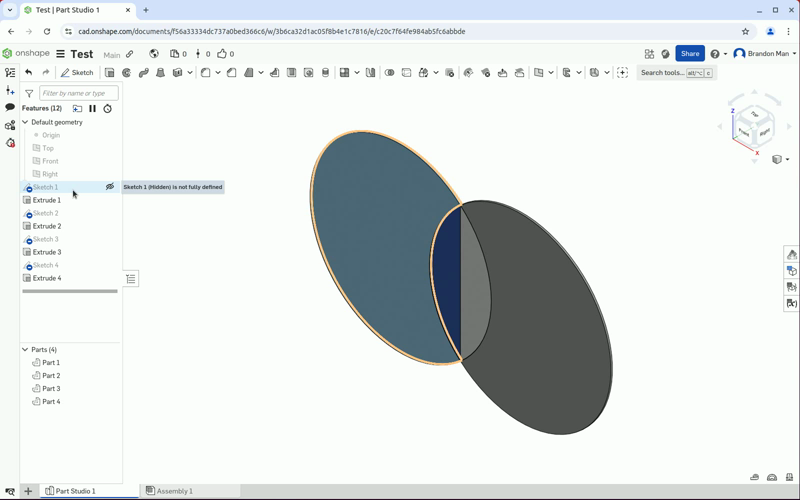
click(73, 189)